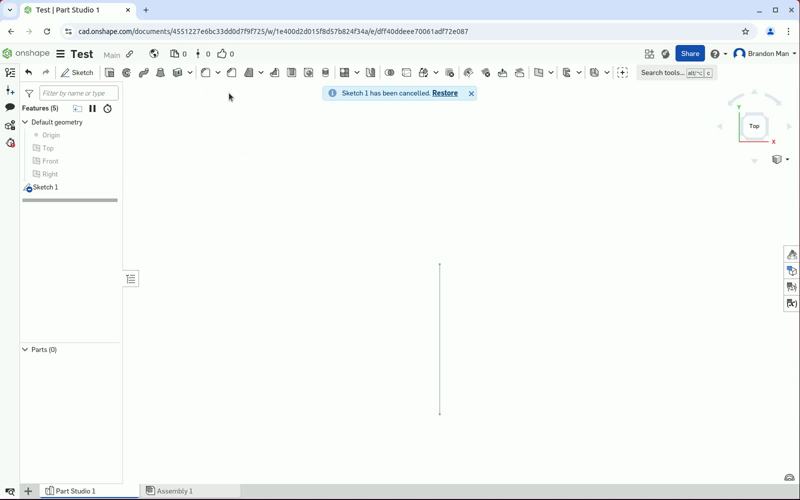
key(shift+h)
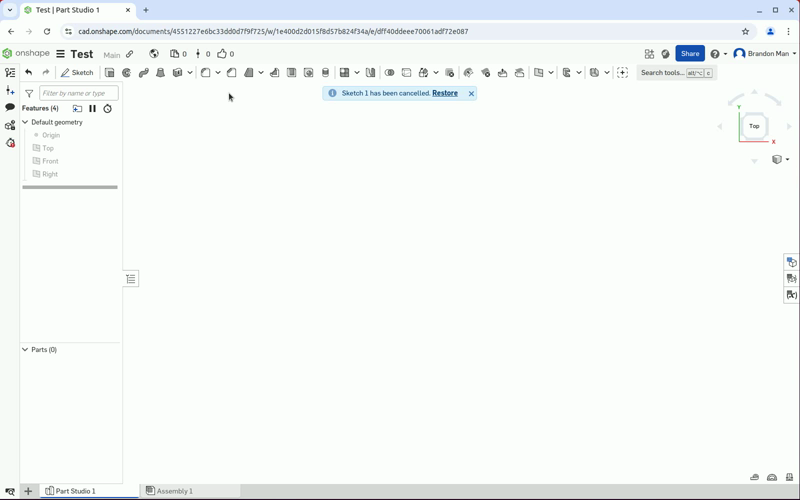
mouse_move(73, 352)
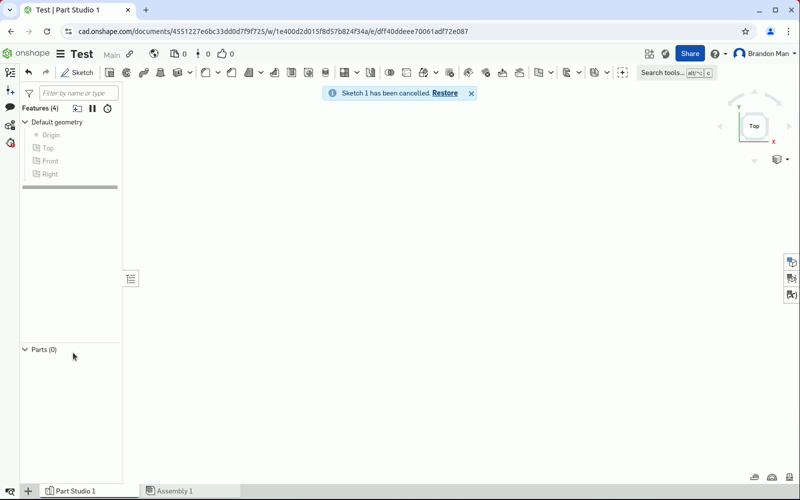
key(y)
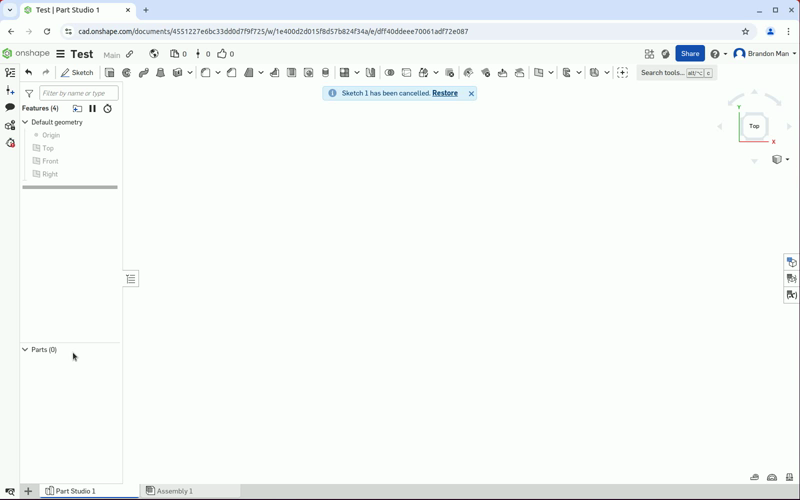
key(shift+p)
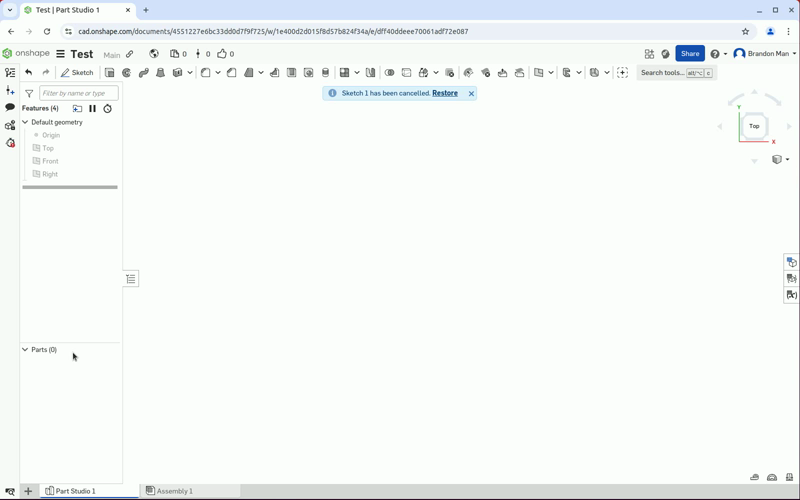
key(space)
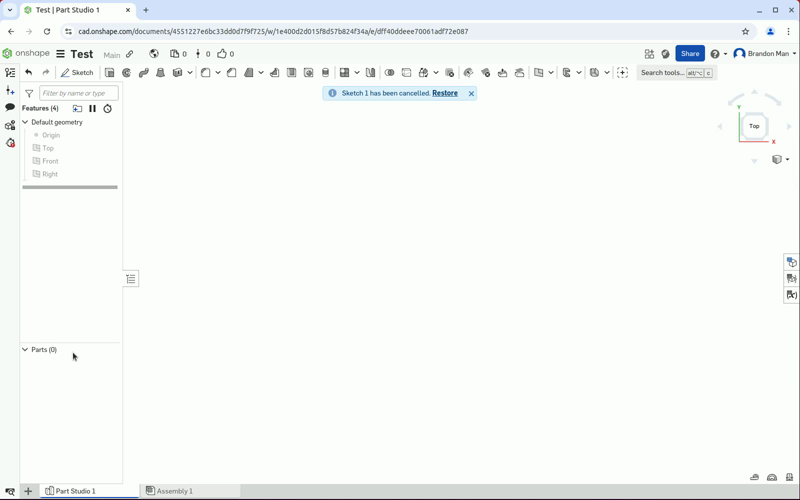
key_down(shift)
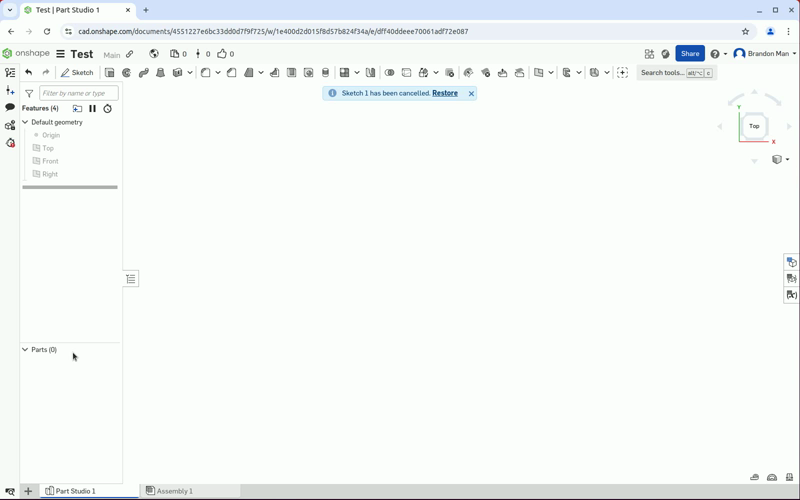
key(up)
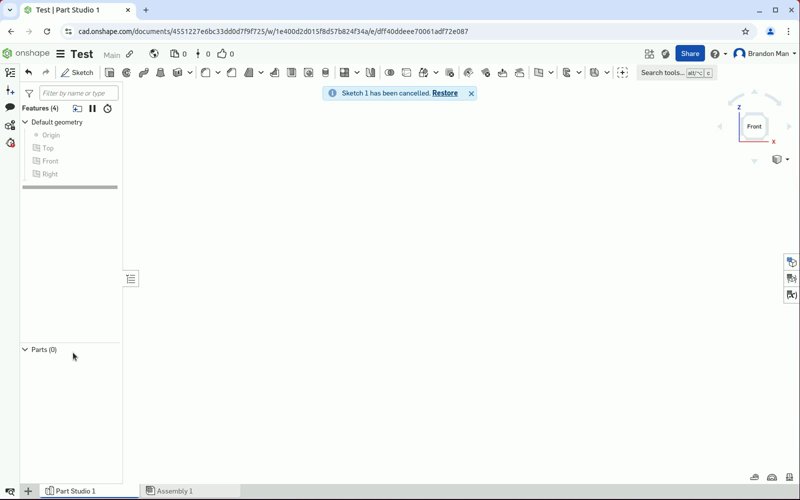
key_up(shift)
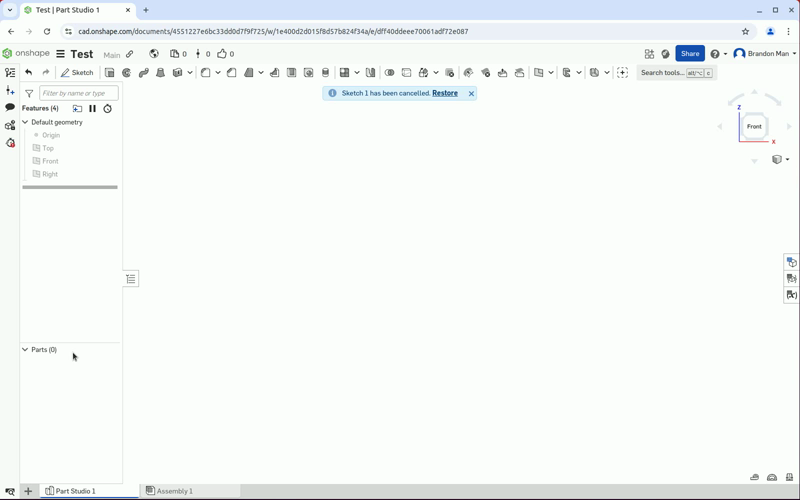
mouse_move(73, 352)
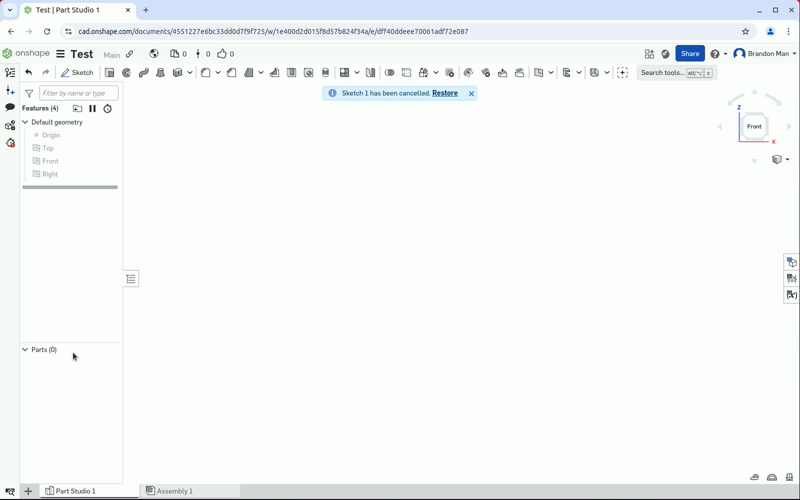
key(shift+y)
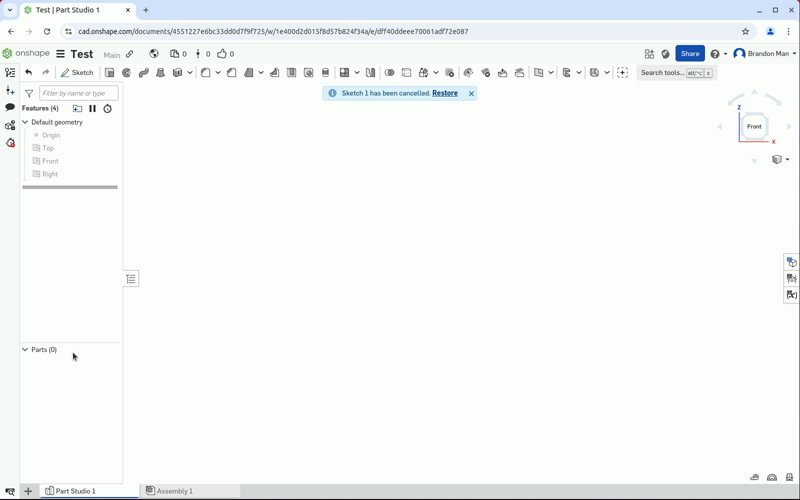
key(shift+s)
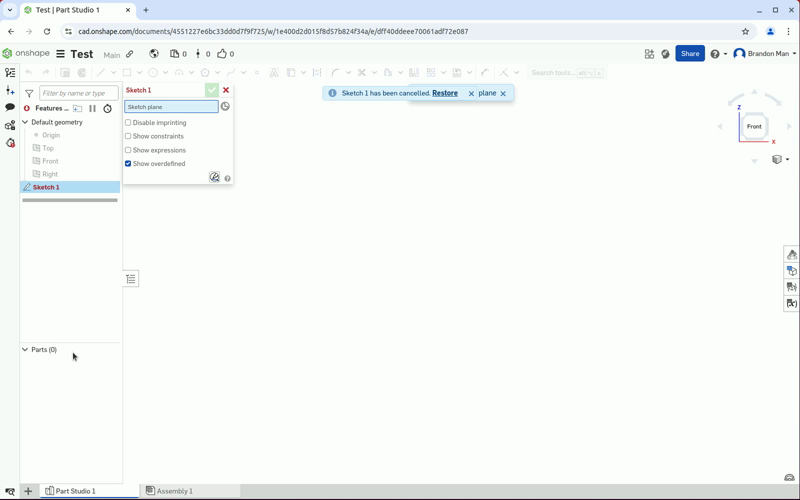
mouse_move(73, 163)
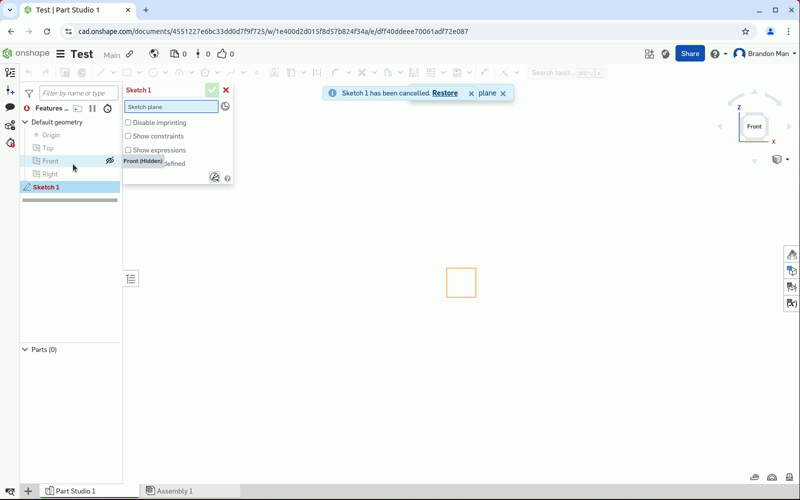
click(73, 163)
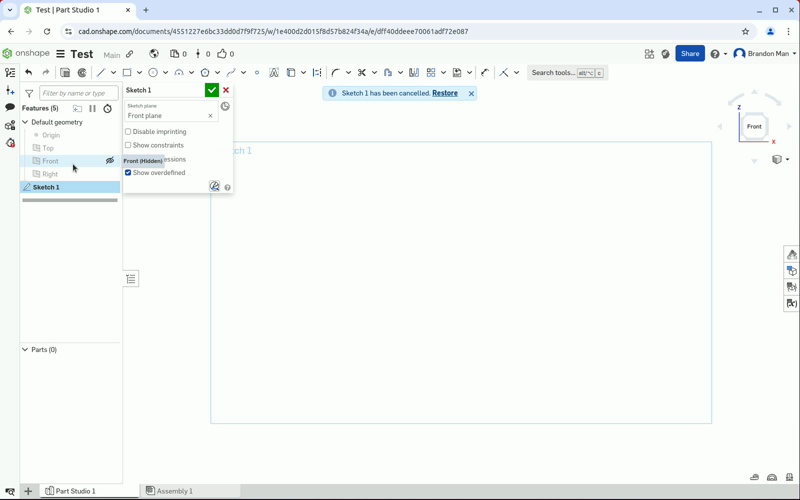
mouse_move(73, 352)
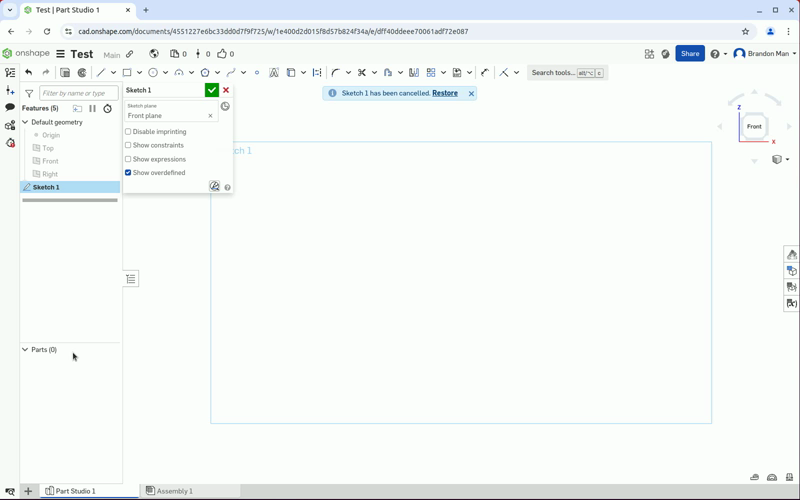
key(y)
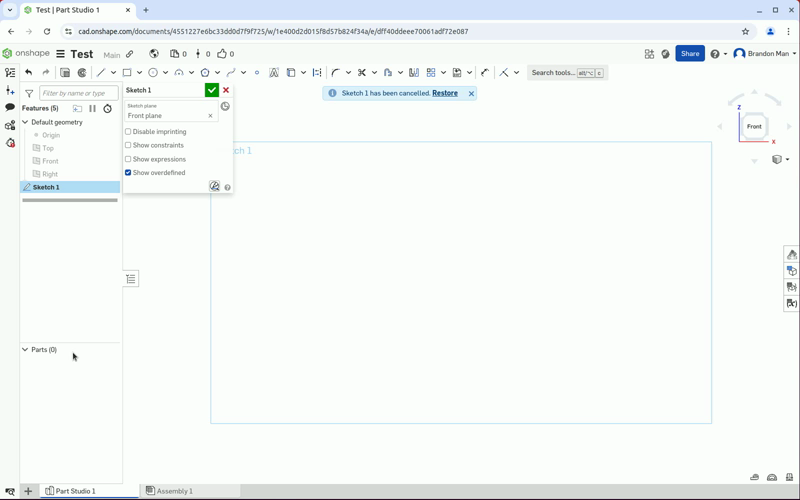
key(l)
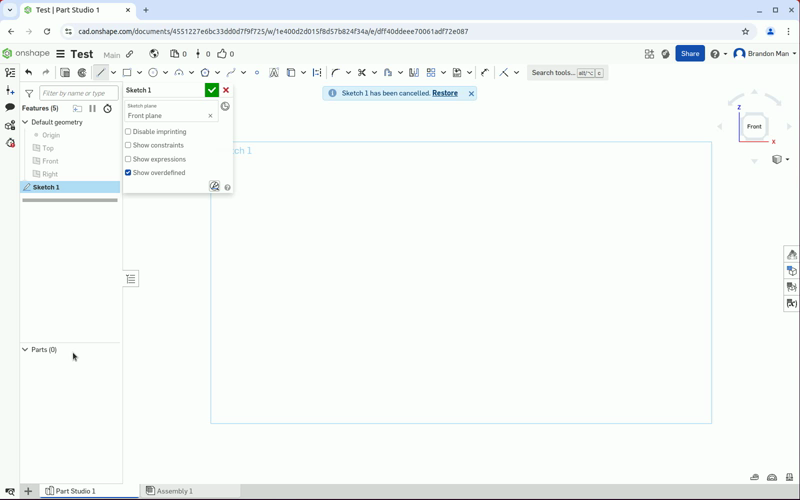
key_down(shift)
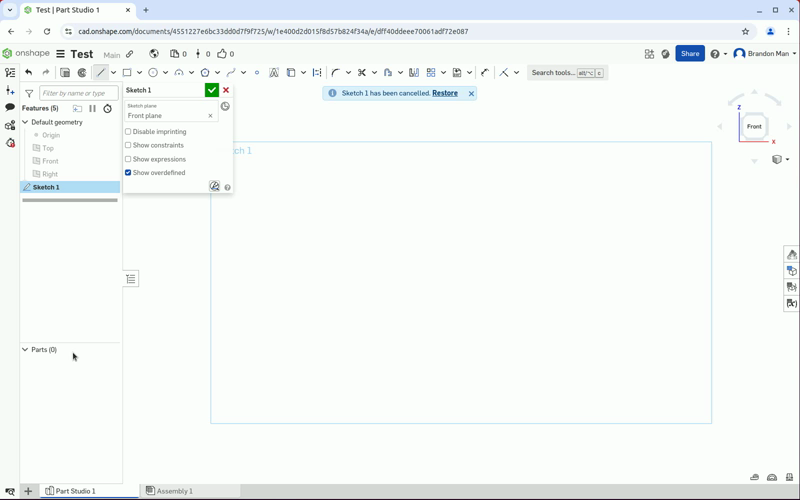
mouse_move(460, 282)
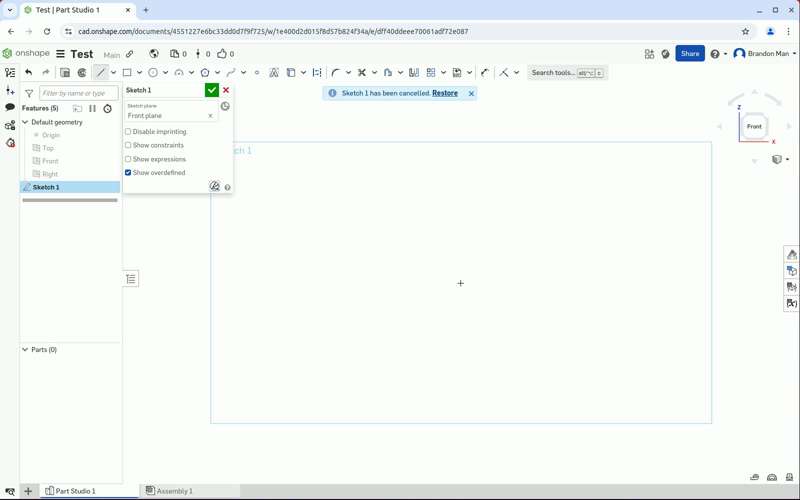
click(460, 282)
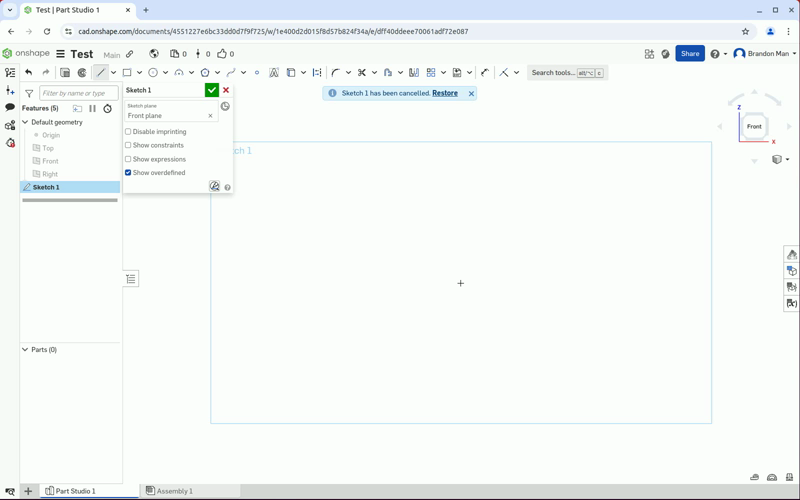
key_up(shift)
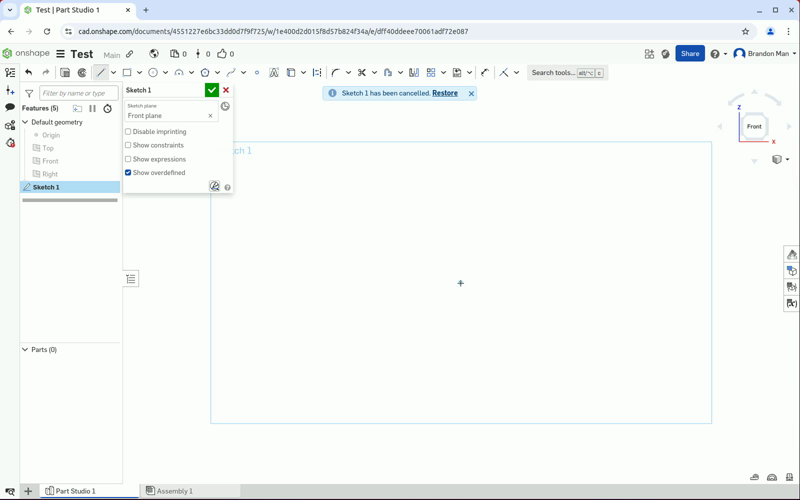
key_down(shift)
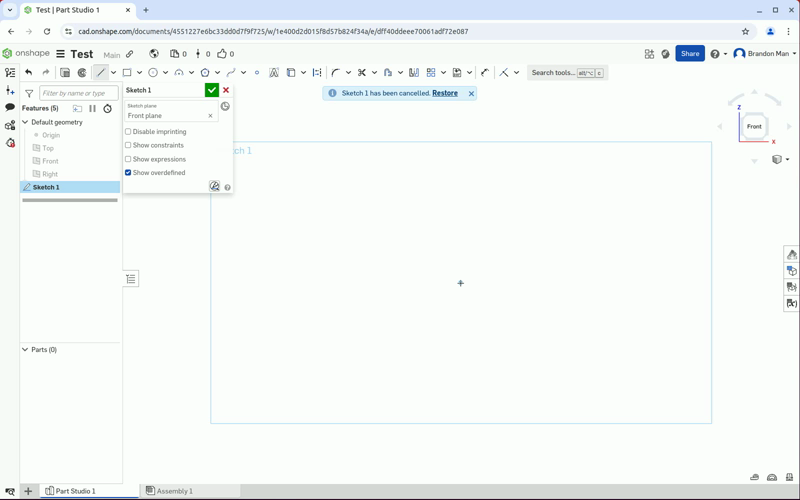
mouse_move(573, 282)
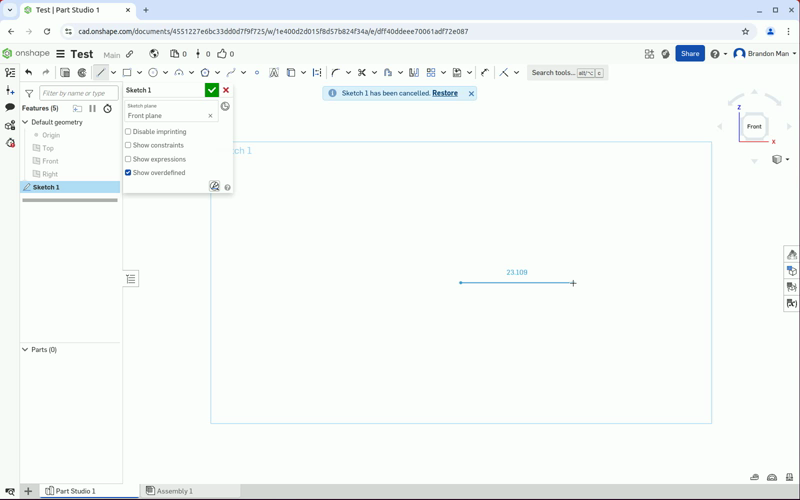
click(573, 282)
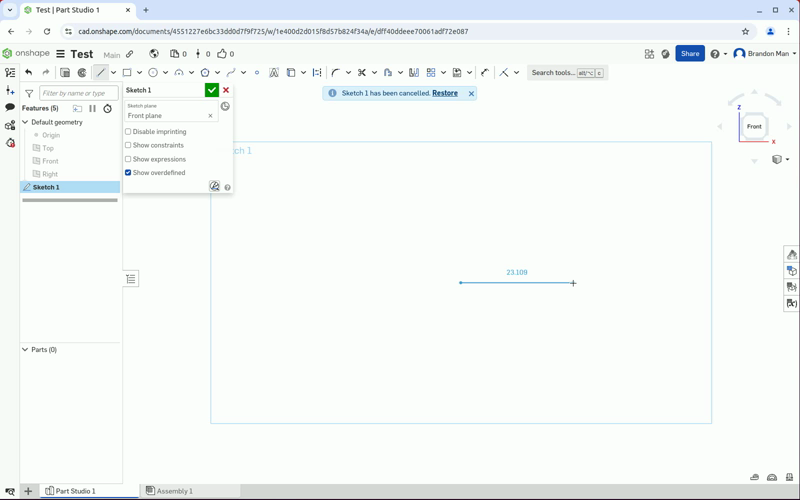
key_up(shift)
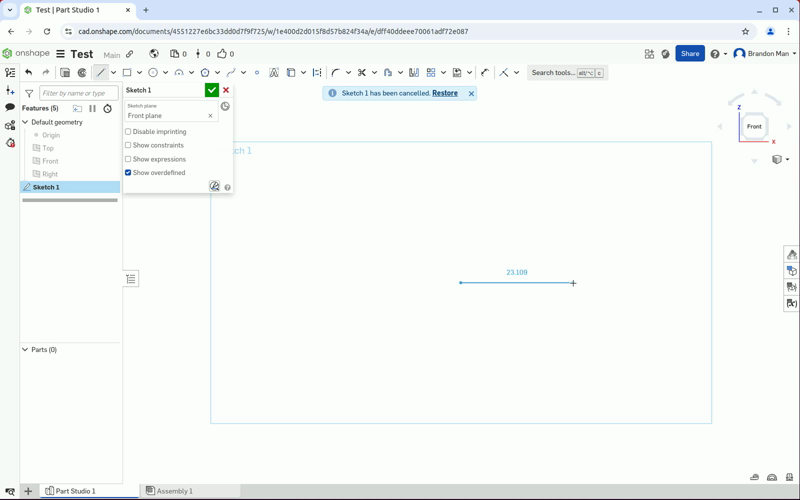
key_down(shift)
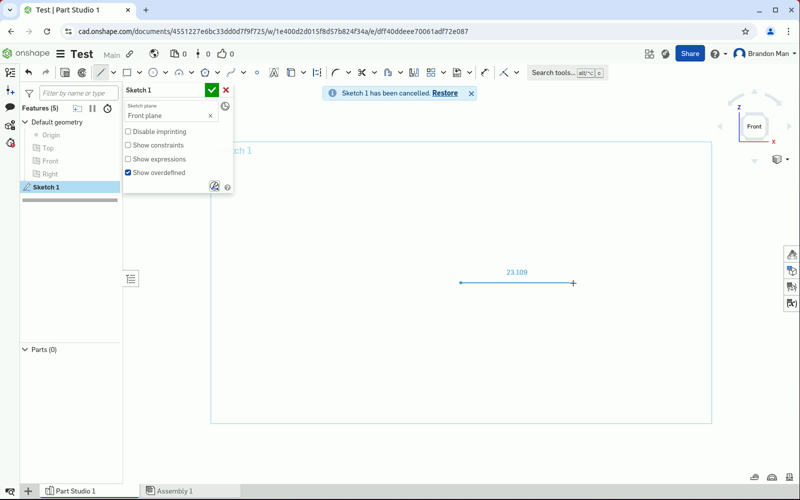
mouse_move(589, 282)
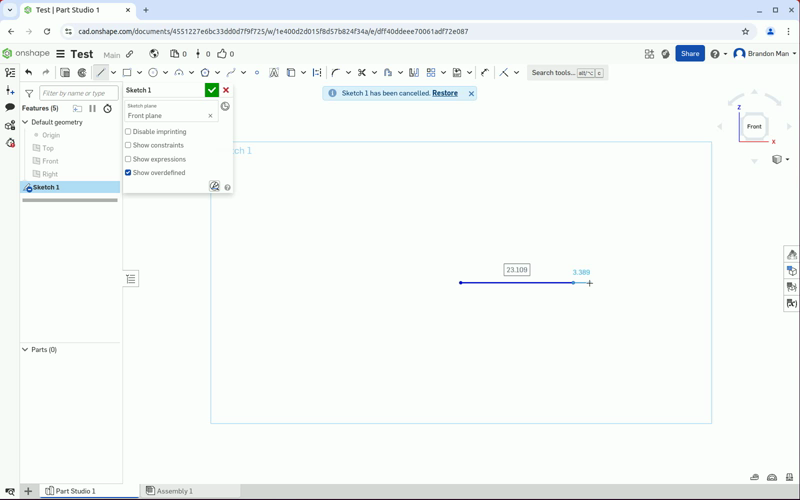
mouse_move(573, 245)
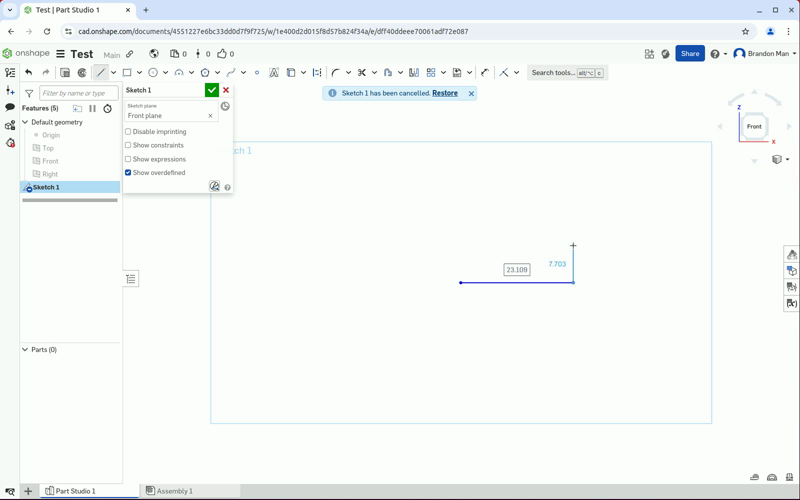
click(573, 245)
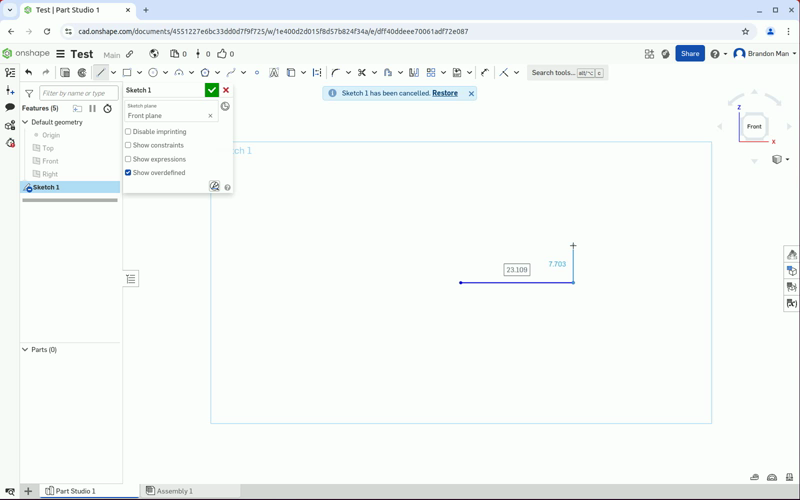
key_up(shift)
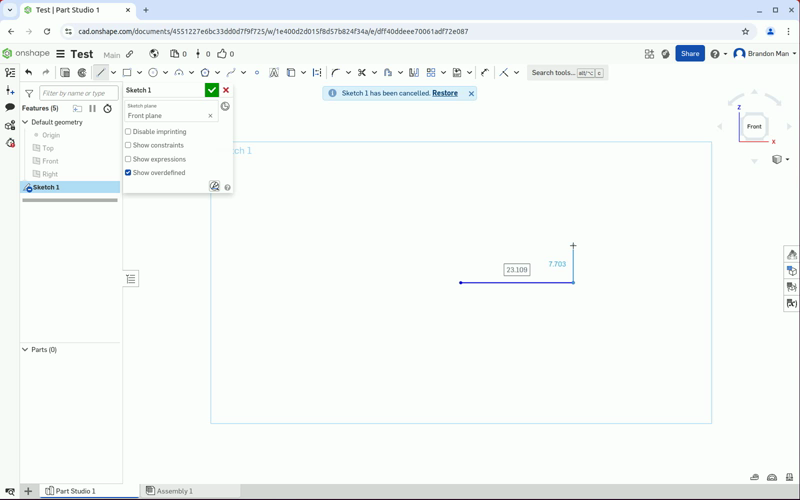
key_down(shift)
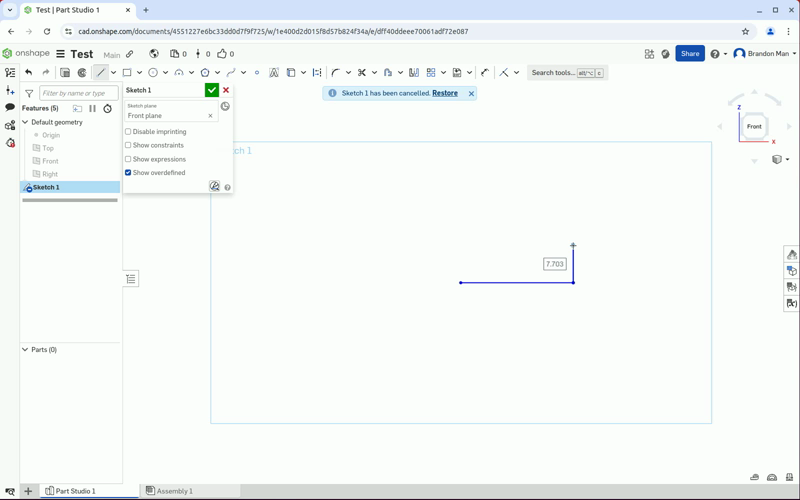
mouse_move(479, 245)
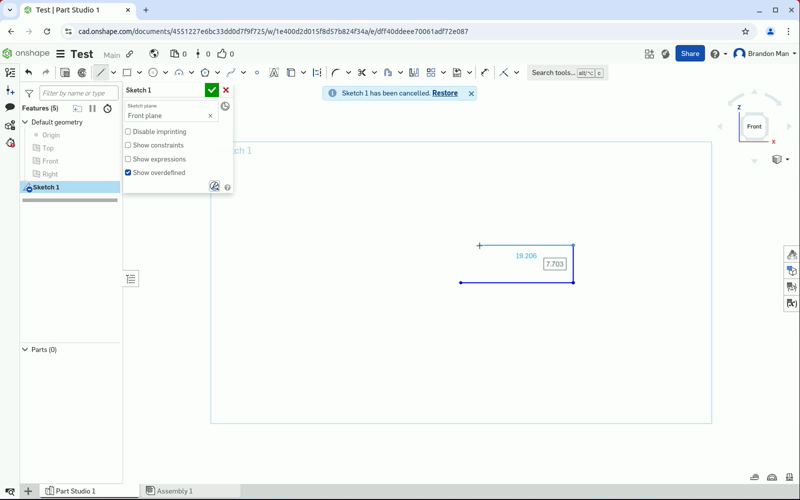
click(479, 245)
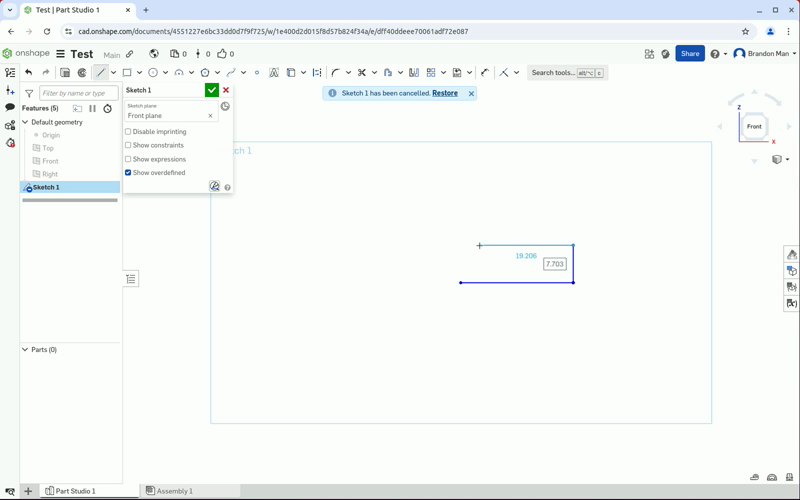
key_up(shift)
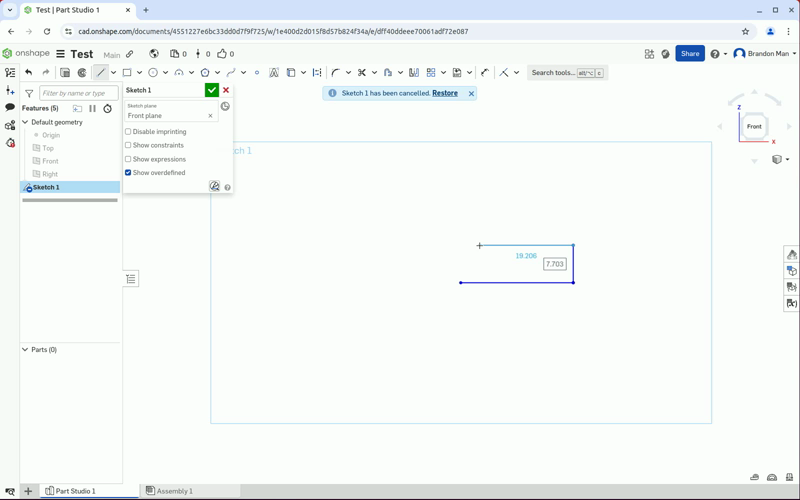
key_down(shift)
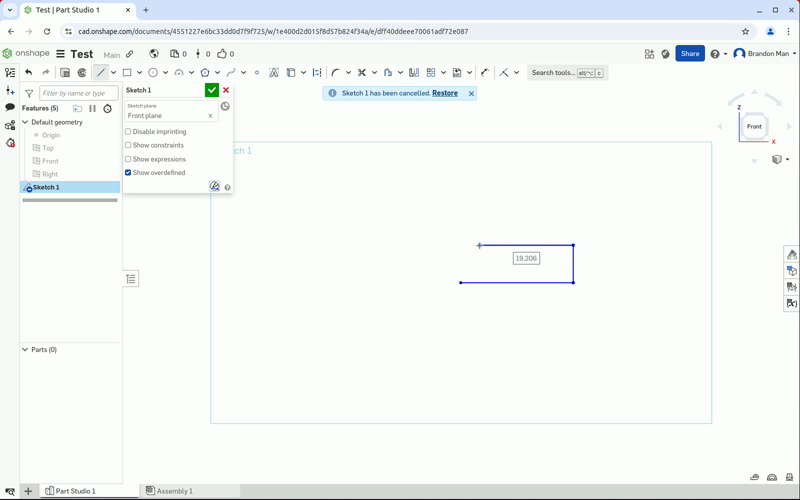
mouse_move(509, 245)
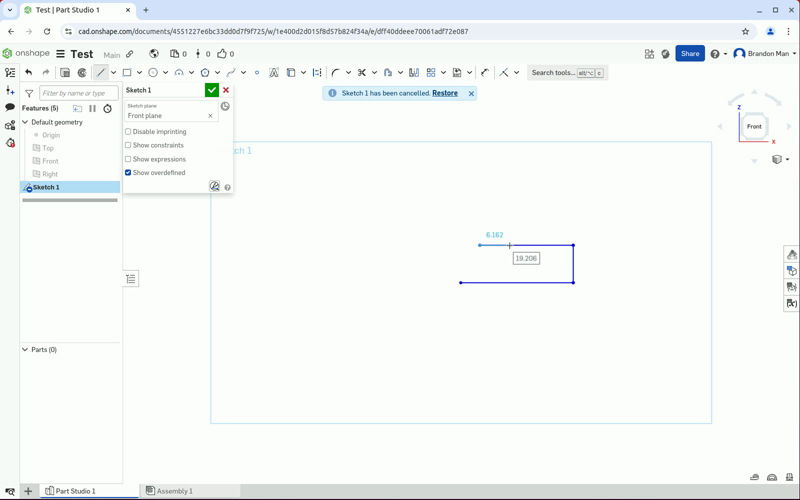
mouse_move(479, 208)
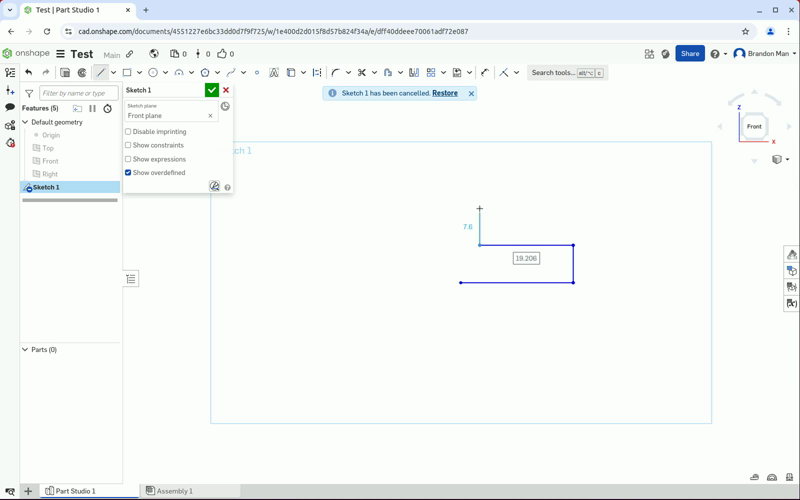
click(479, 208)
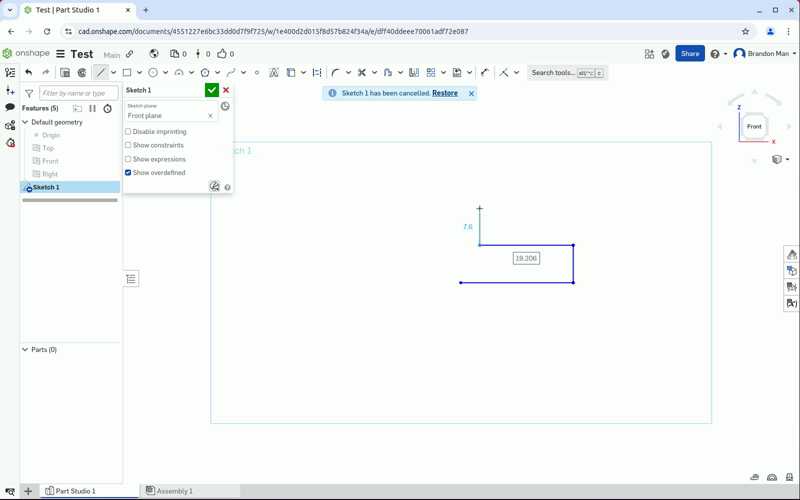
key_up(shift)
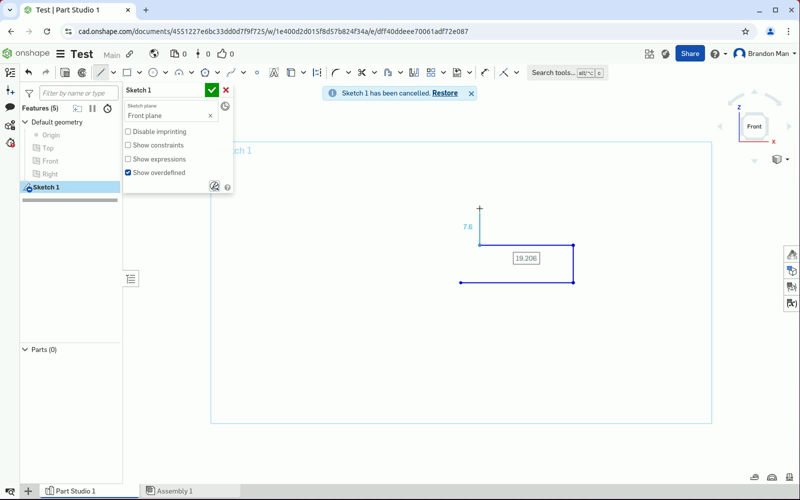
key_down(shift)
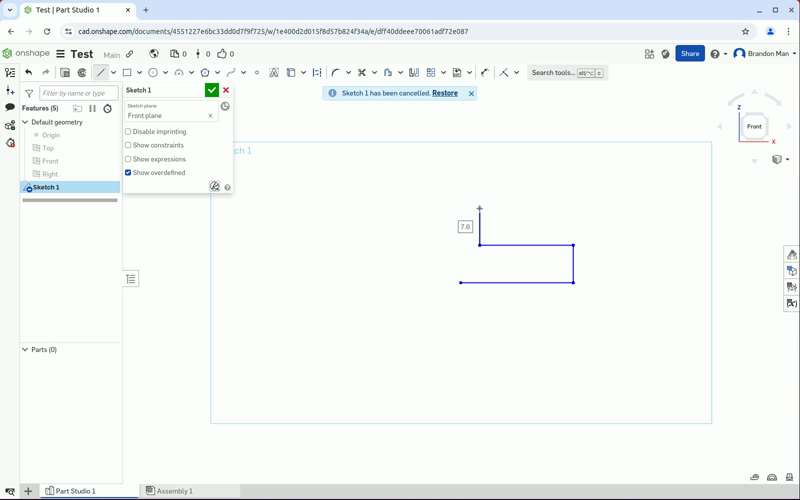
mouse_move(509, 208)
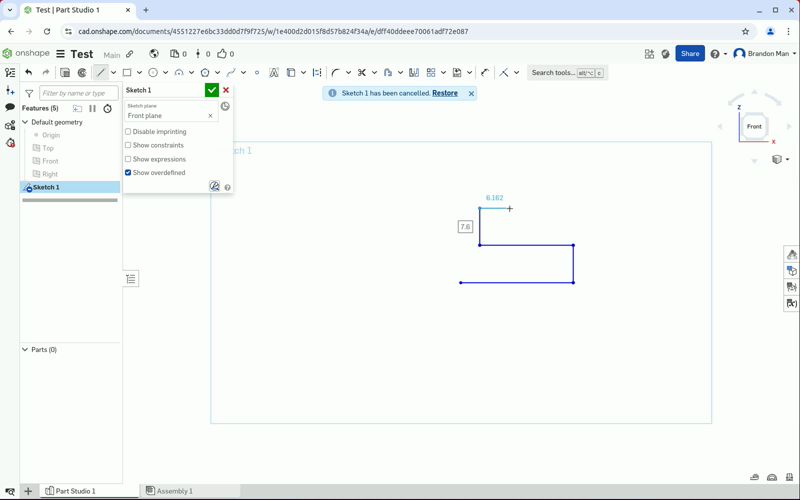
mouse_move(460, 208)
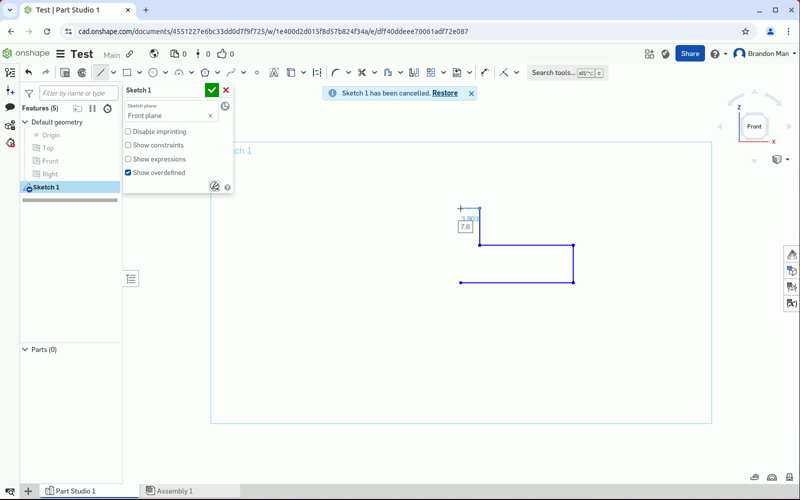
click(460, 208)
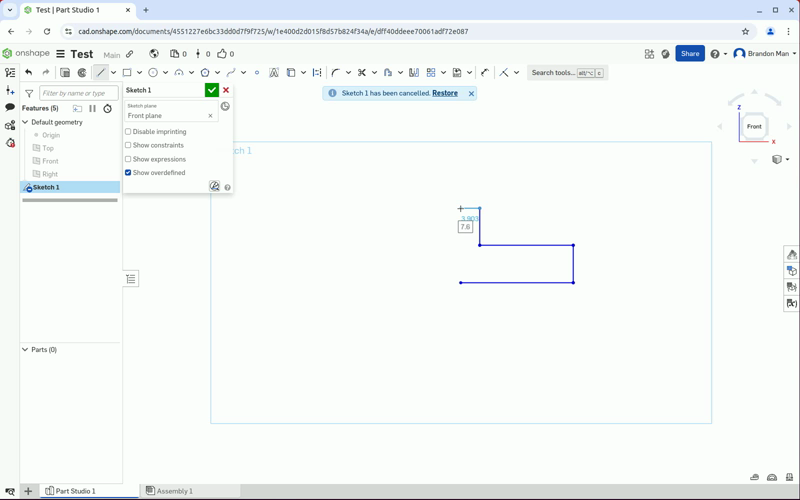
key_up(shift)
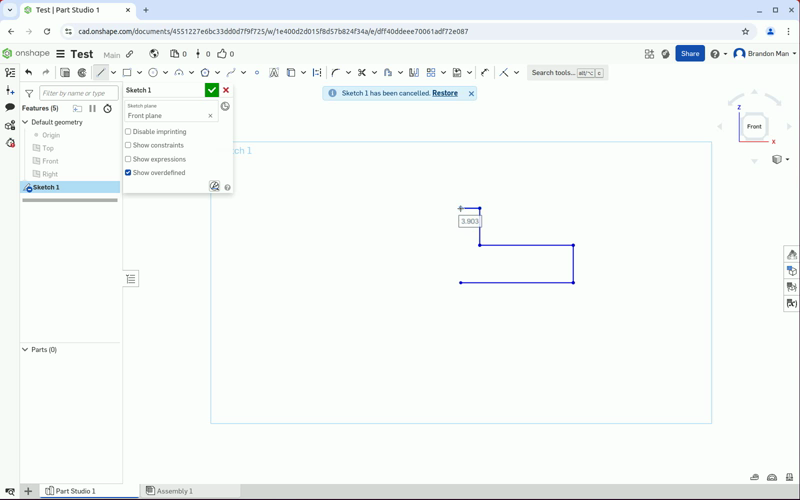
key_down(shift)
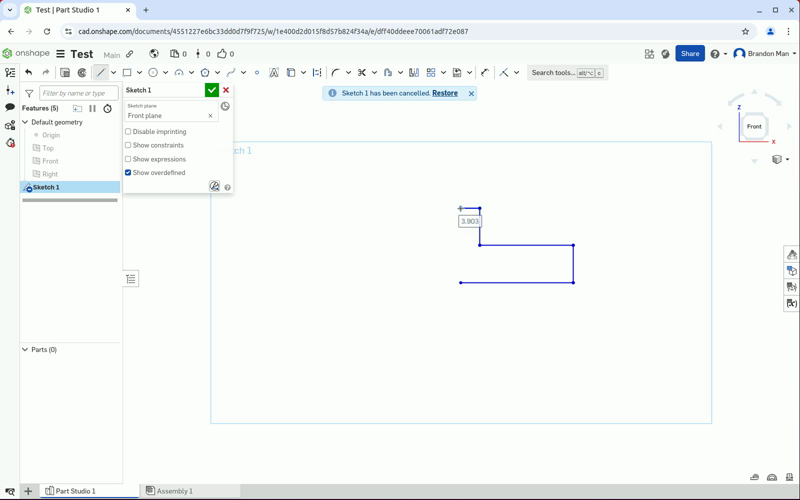
mouse_move(460, 282)
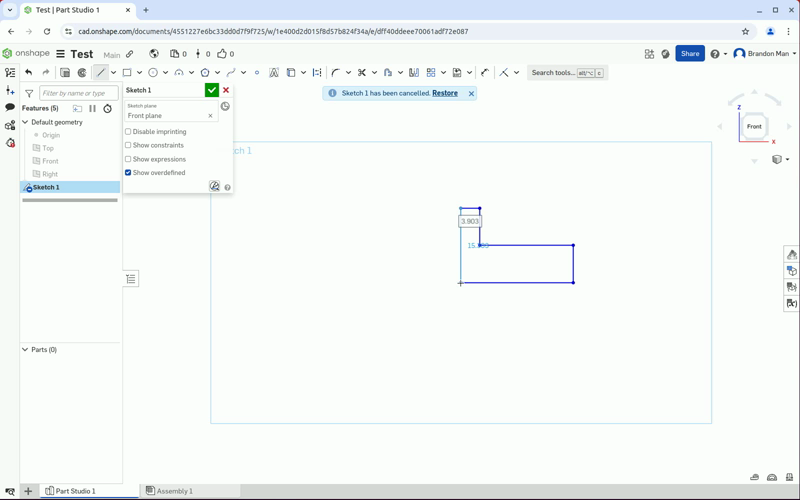
key_up(shift)
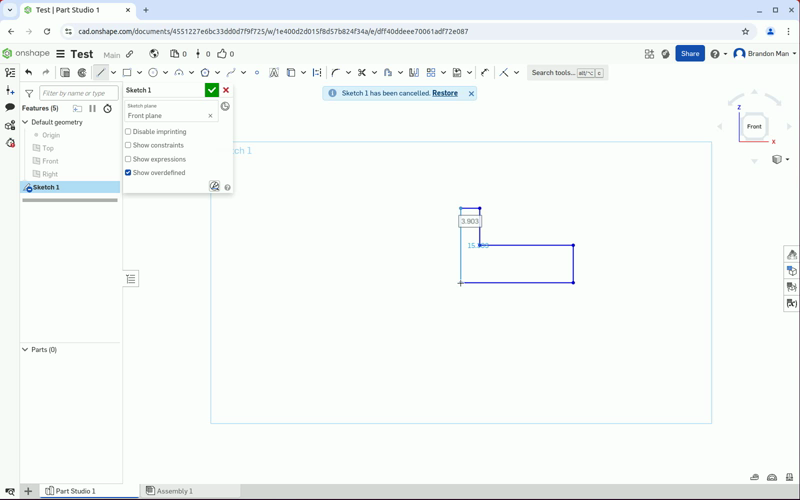
click(460, 282)
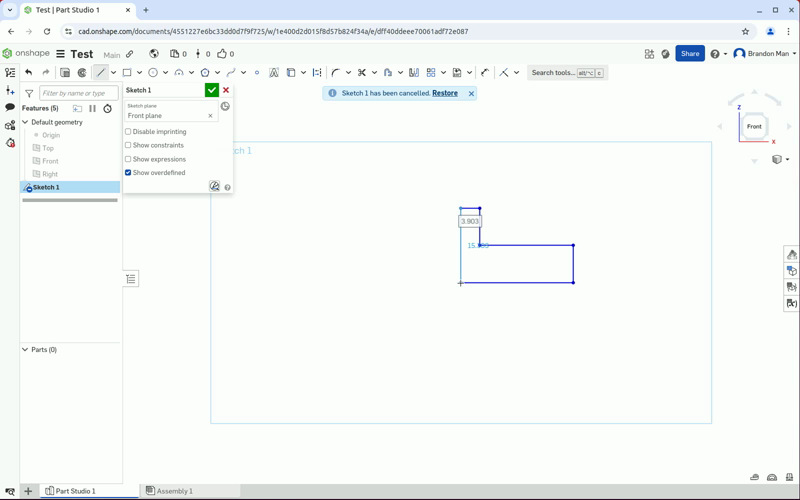
key(esc)
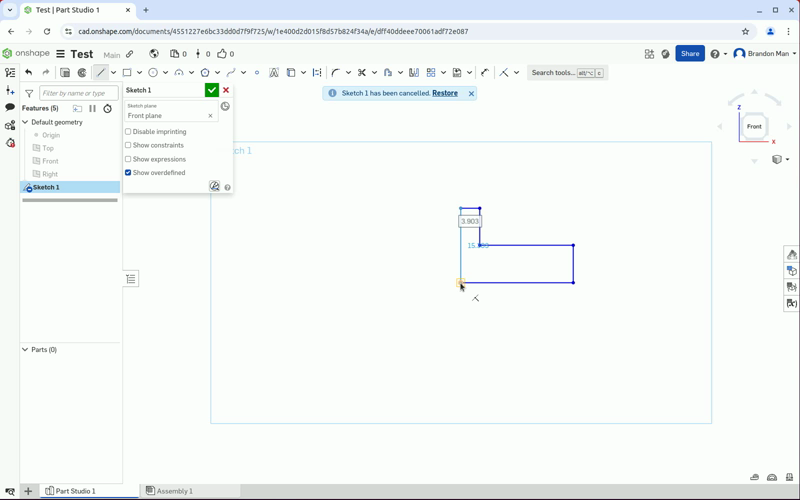
mouse_move(511, 275)
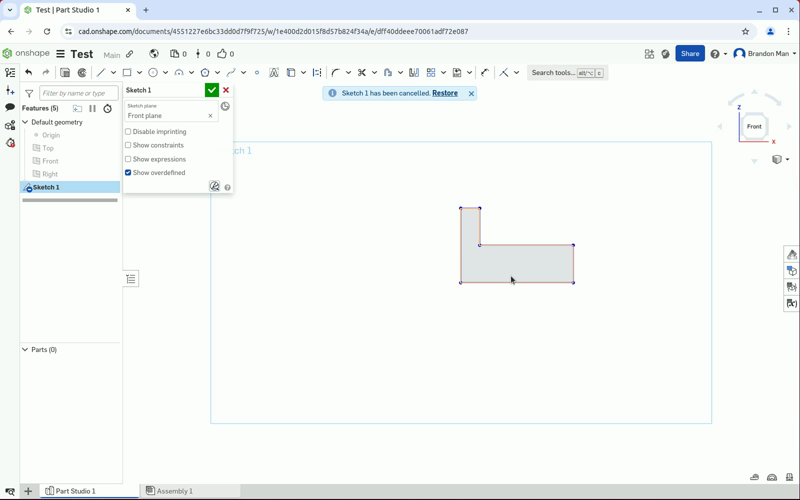
click(511, 275)
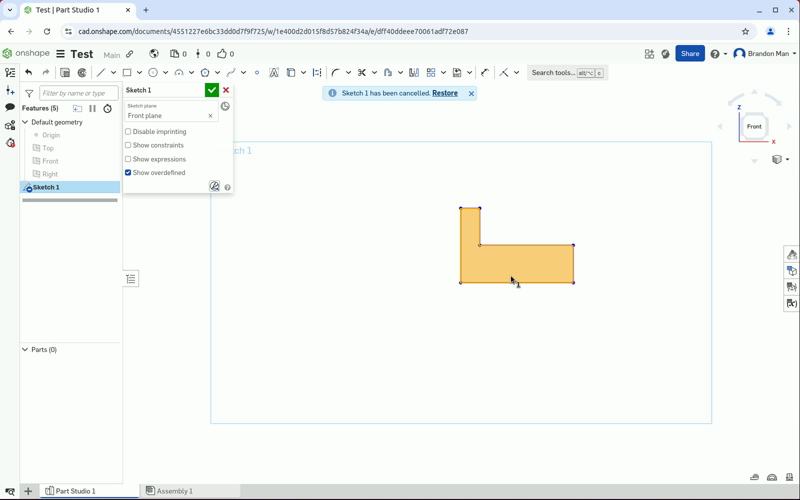
mouse_move(73, 352)
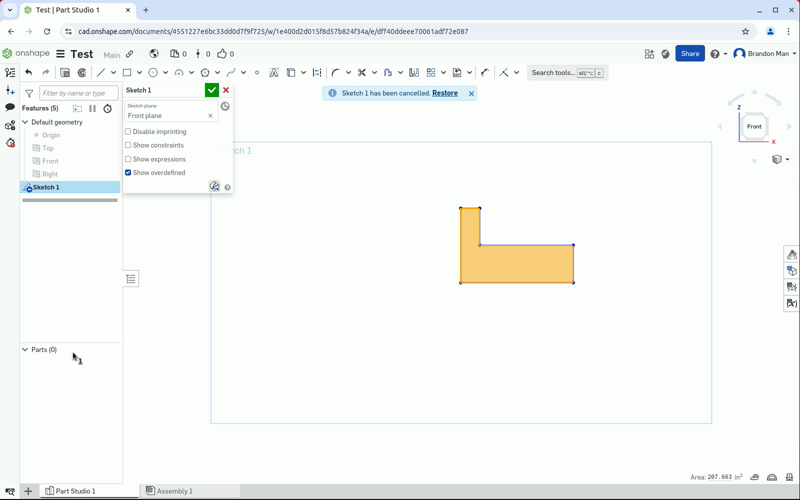
key(shift+y)
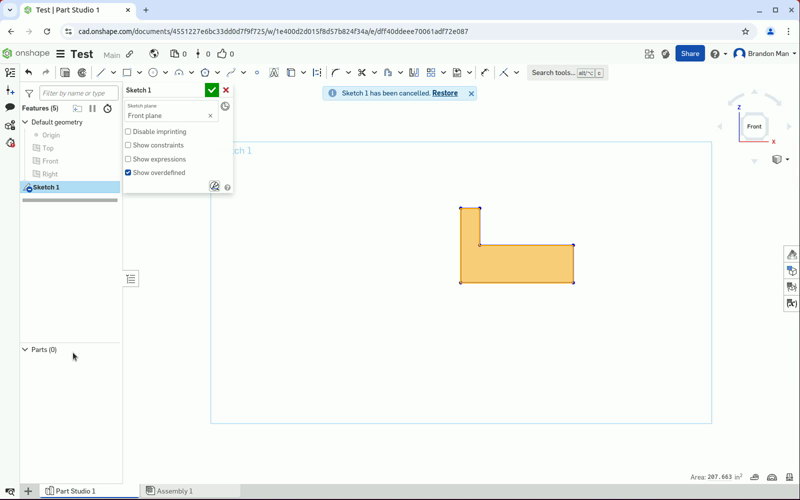
key(shift+e)
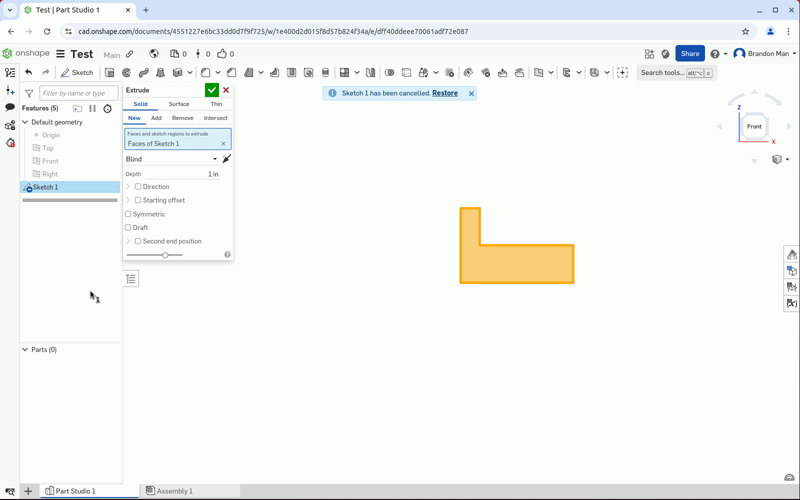
mouse_move(143, 106)
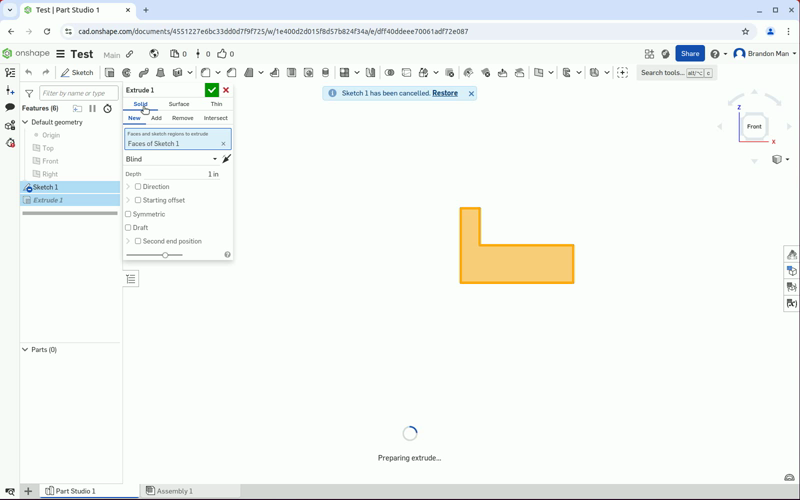
click(143, 106)
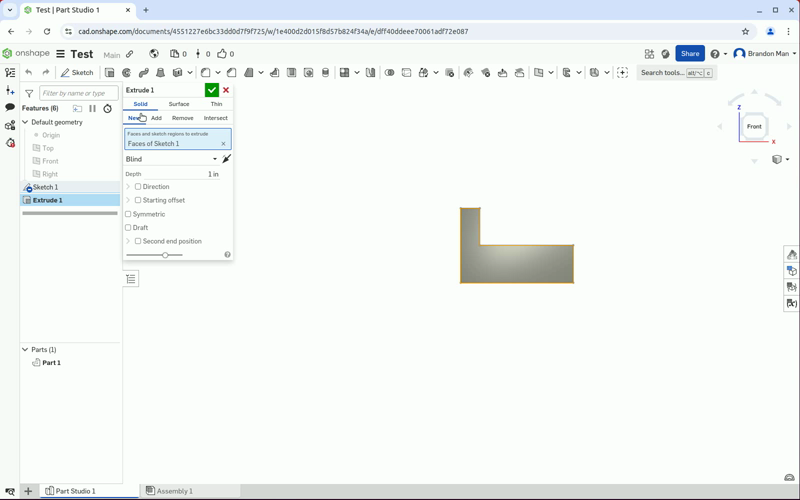
mouse_move(137, 120)
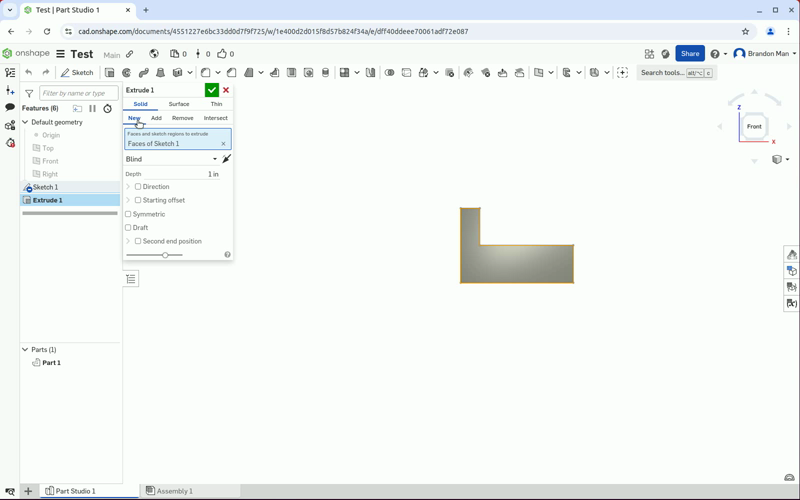
click(137, 120)
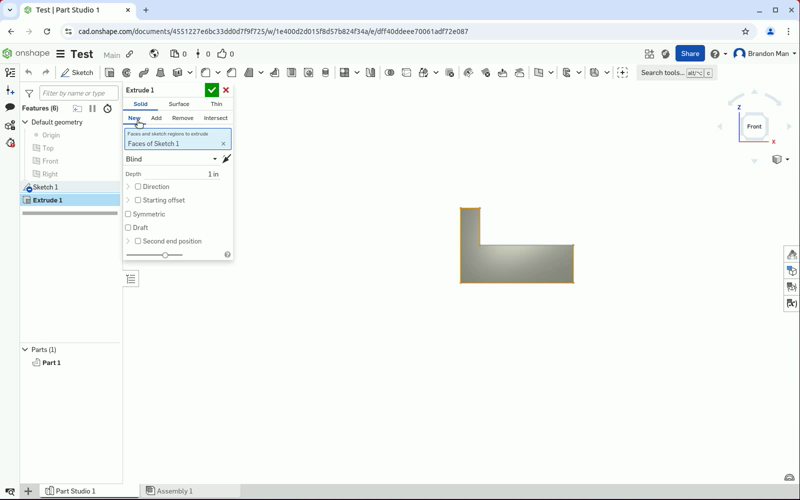
key(tab, 4)
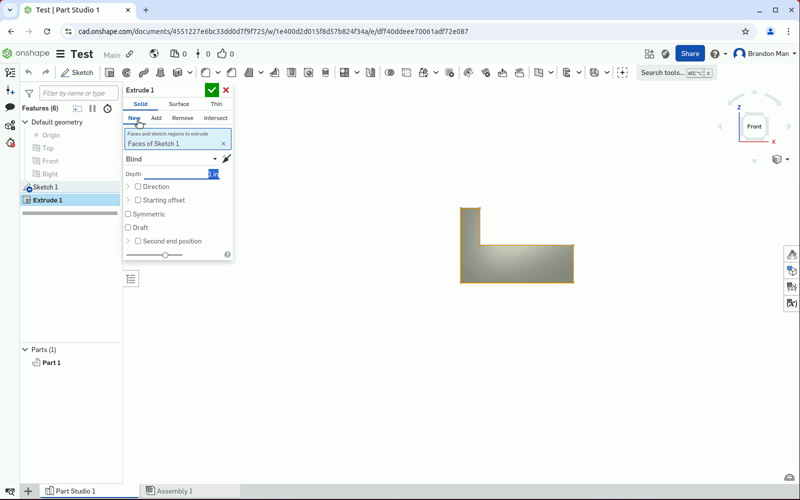
text(15.405)
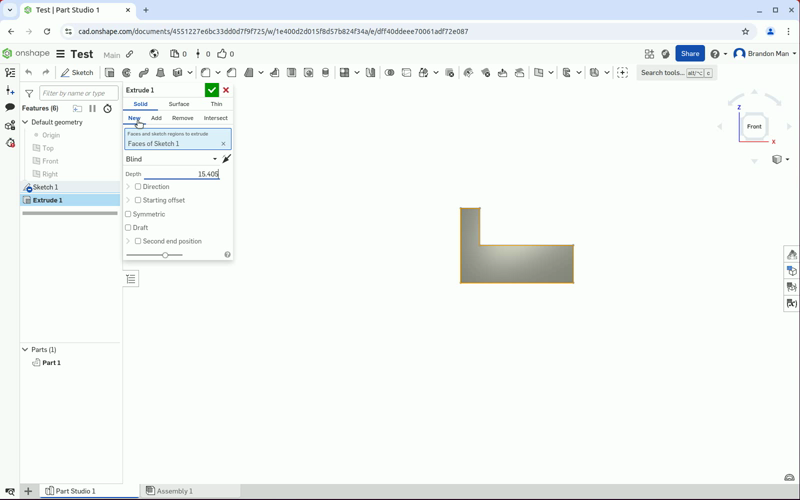
key(enter)
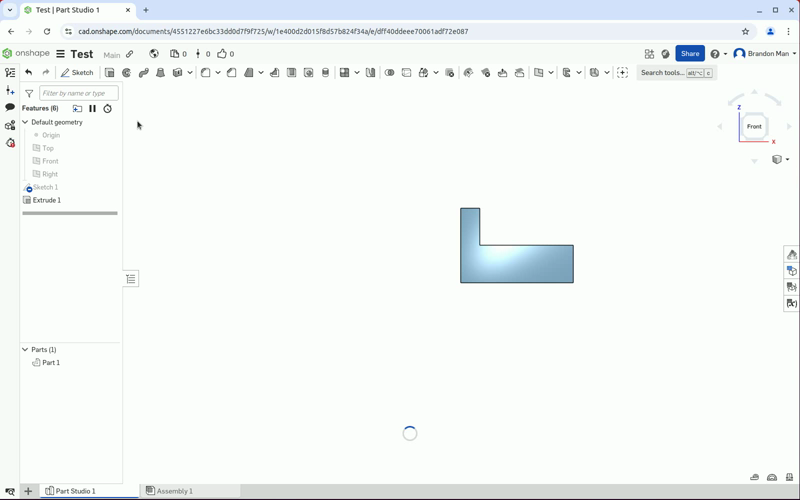
key(shift+h)
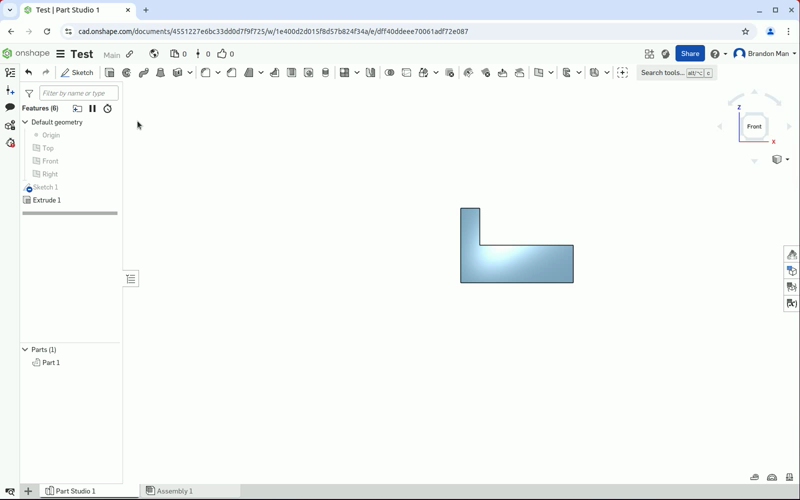
key(shift+h)
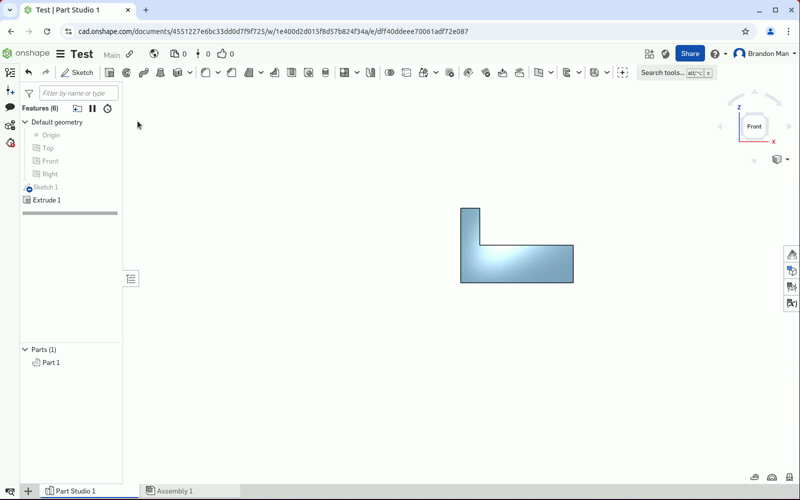
mouse_move(73, 189)
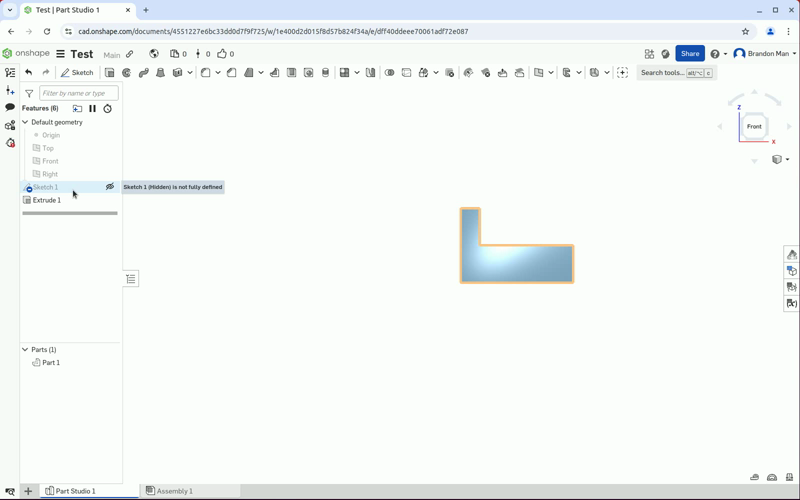
click(73, 189)
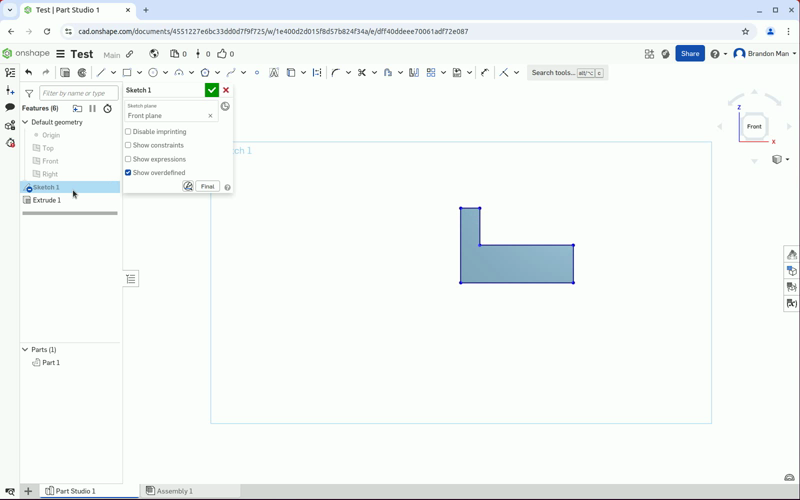
mouse_move(229, 92)
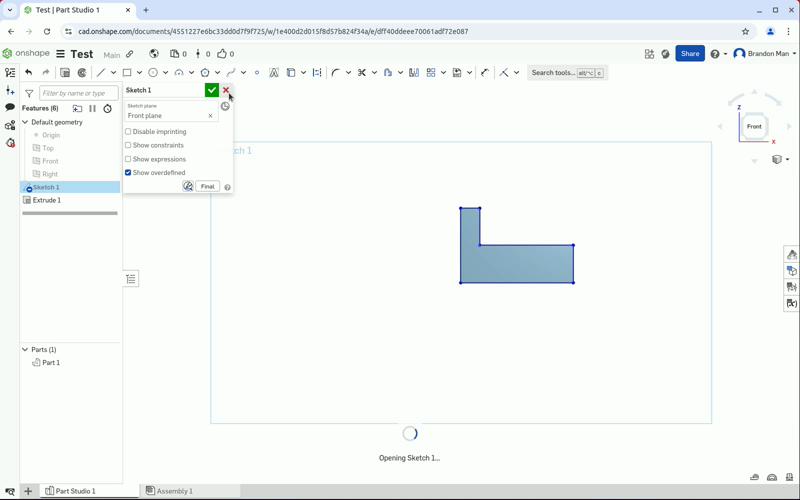
click(229, 92)
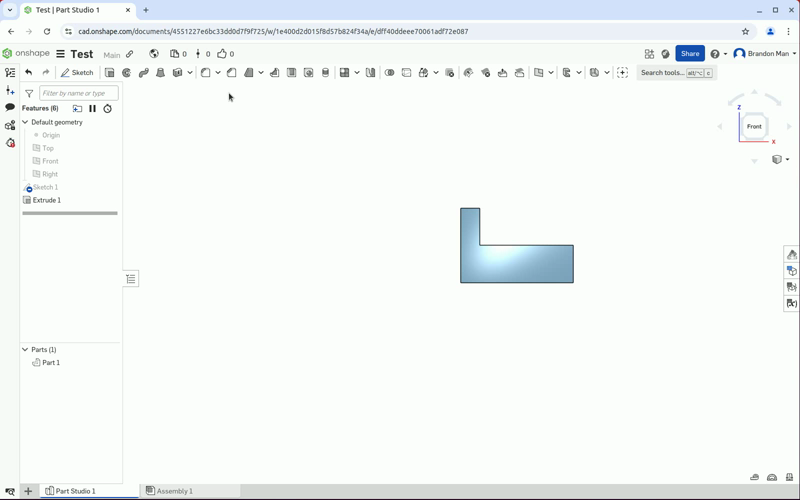
mouse_move(73, 352)
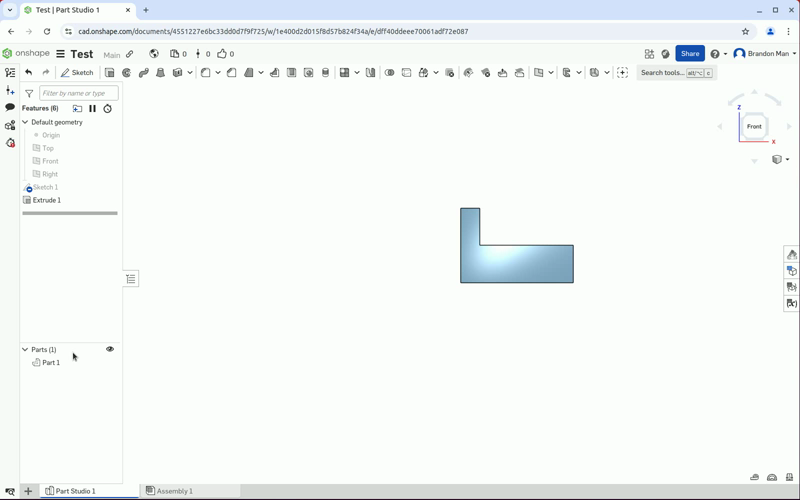
key(y)
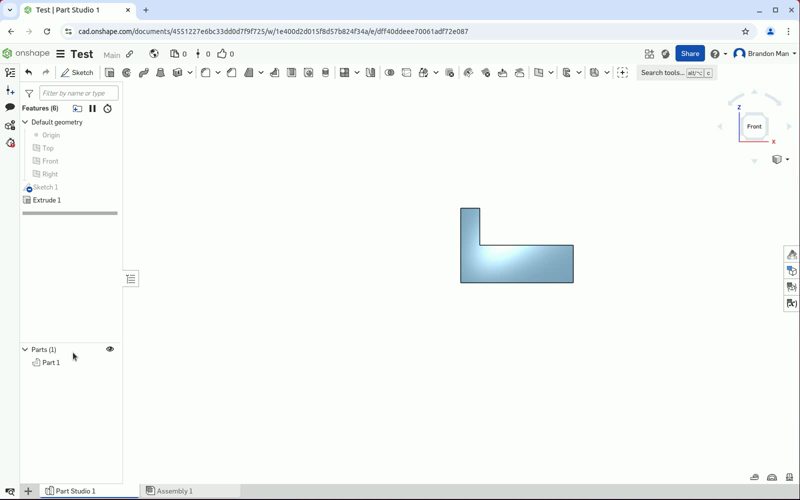
key(shift+p)
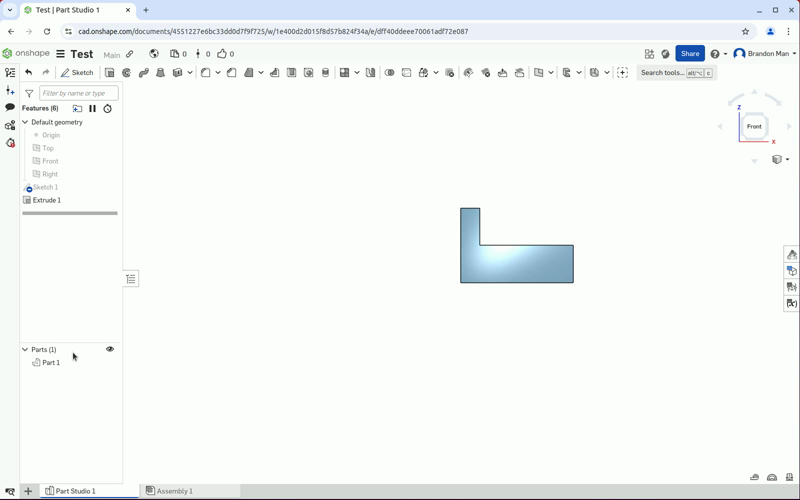
key(space)
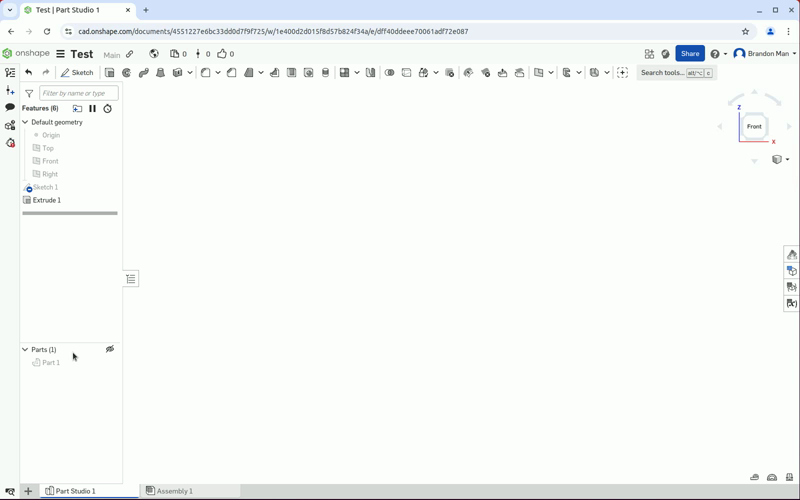
key_down(shift)
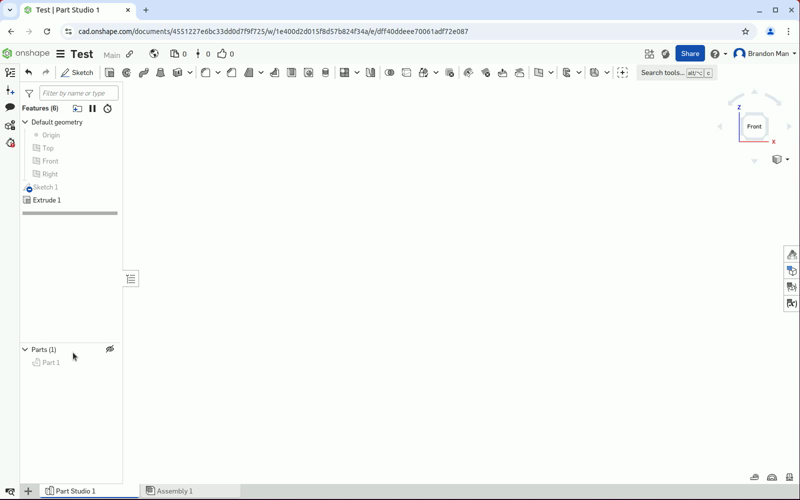
key(left)
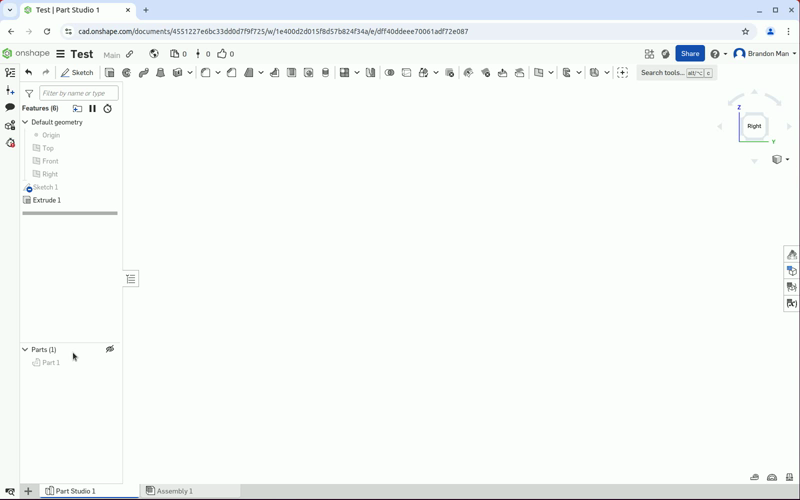
key_up(shift)
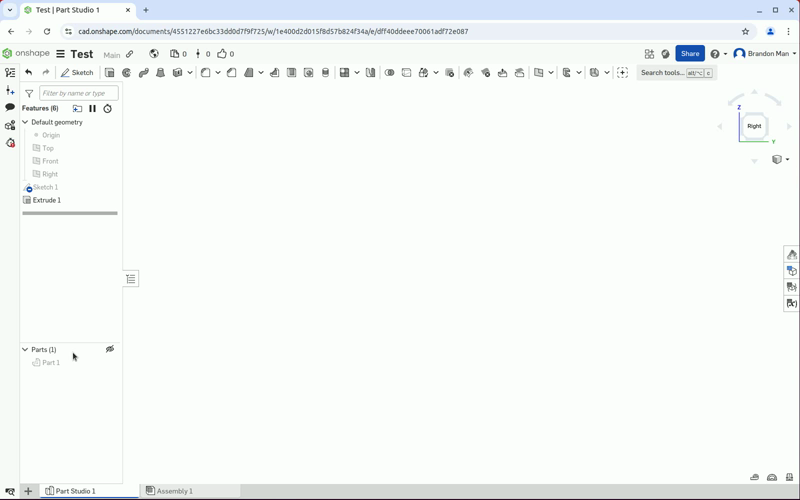
mouse_move(73, 352)
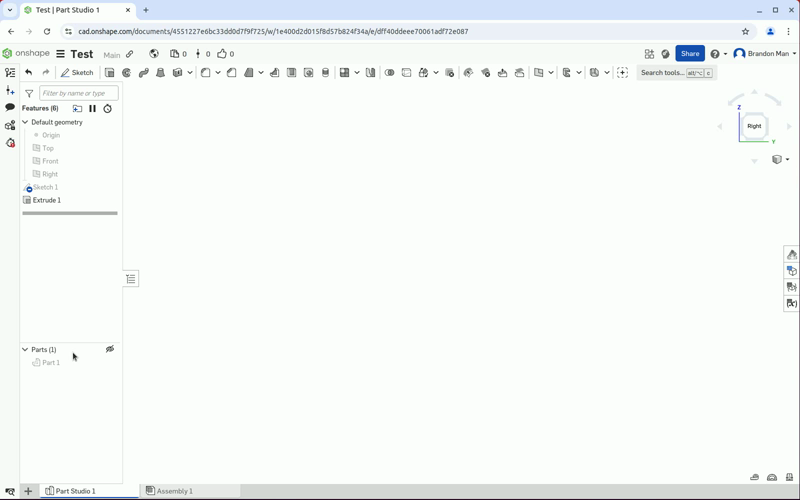
key(shift+y)
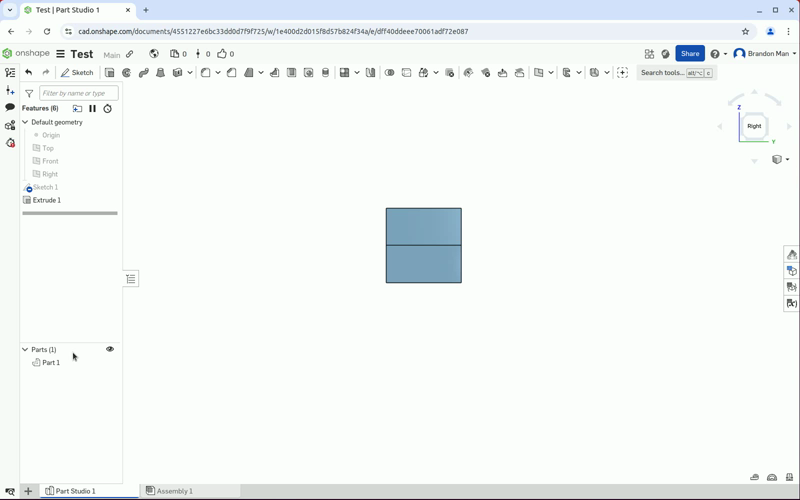
mouse_move(541, 75)
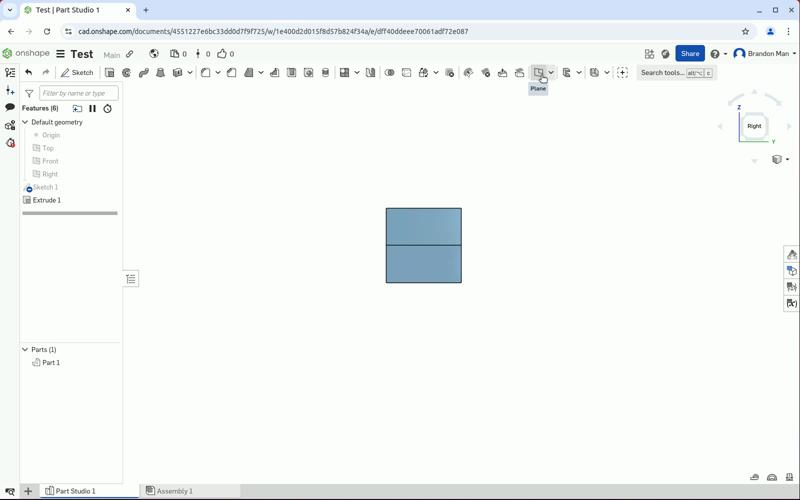
click(541, 75)
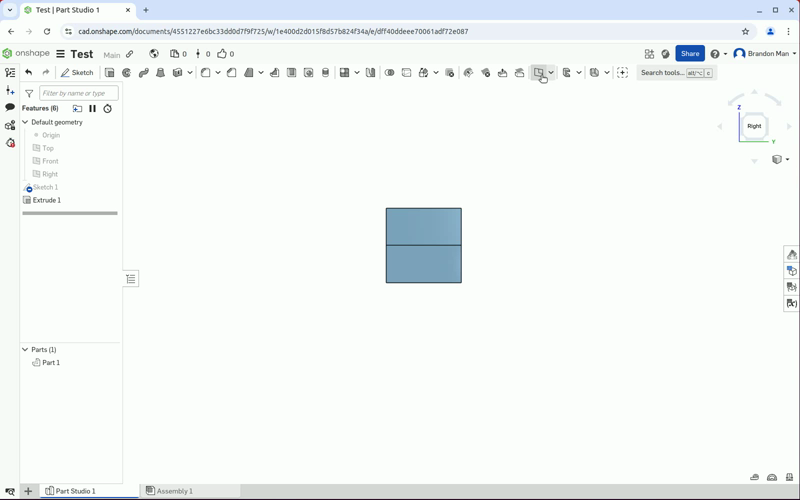
mouse_move(73, 176)
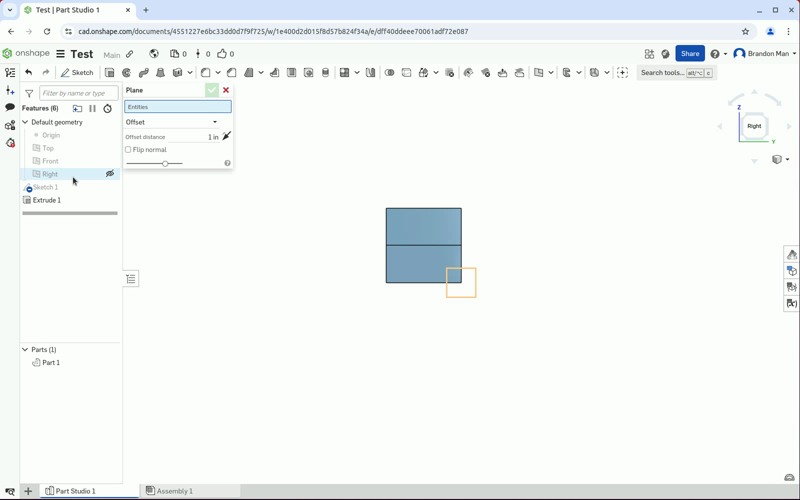
click(73, 176)
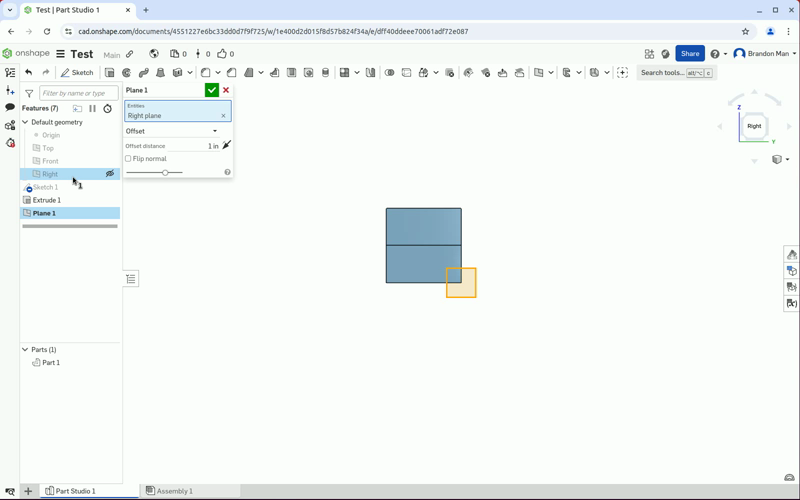
key(tab, 2)
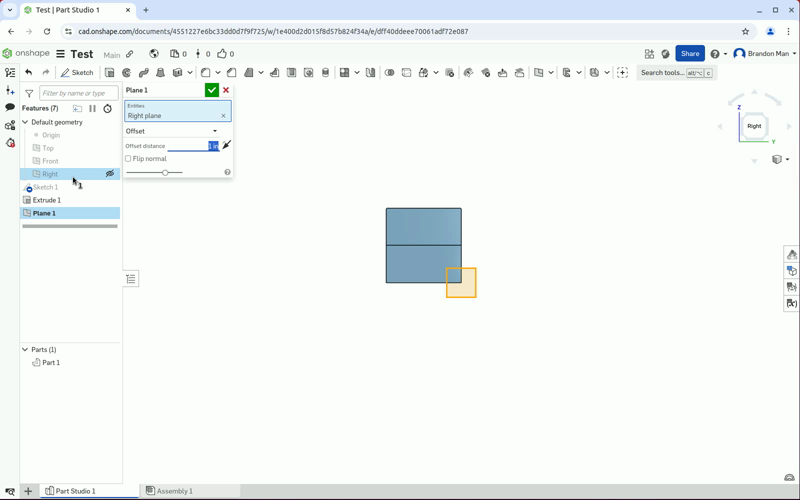
text(3.851)
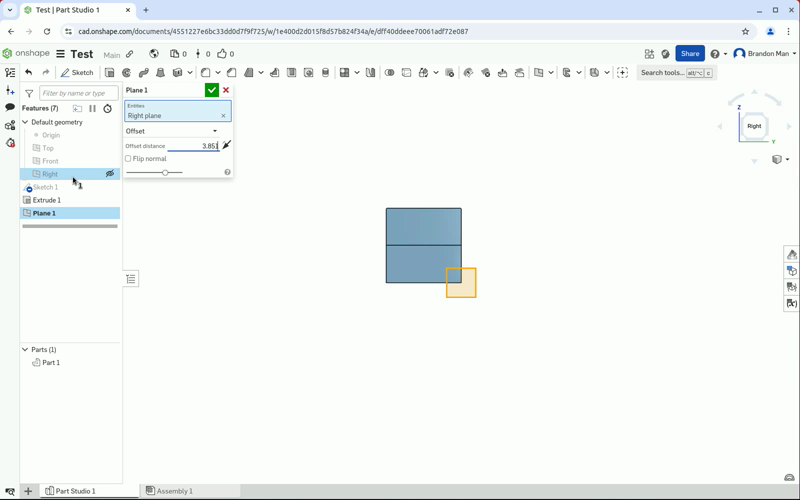
key(enter, 2)
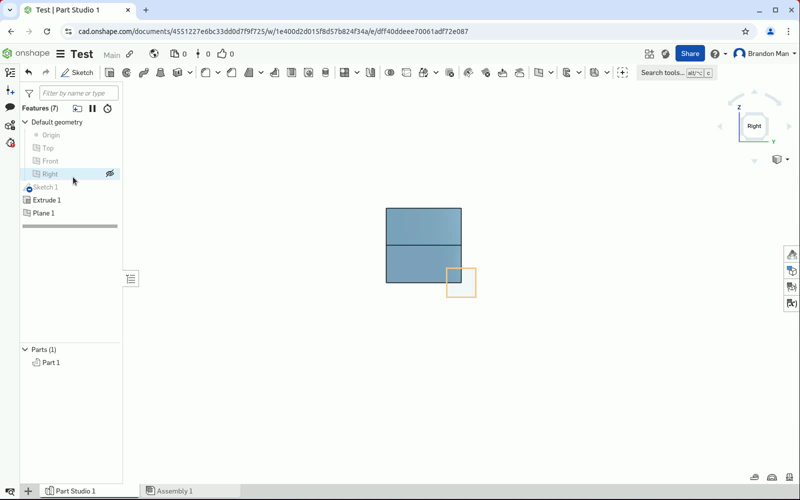
key(shift+s)
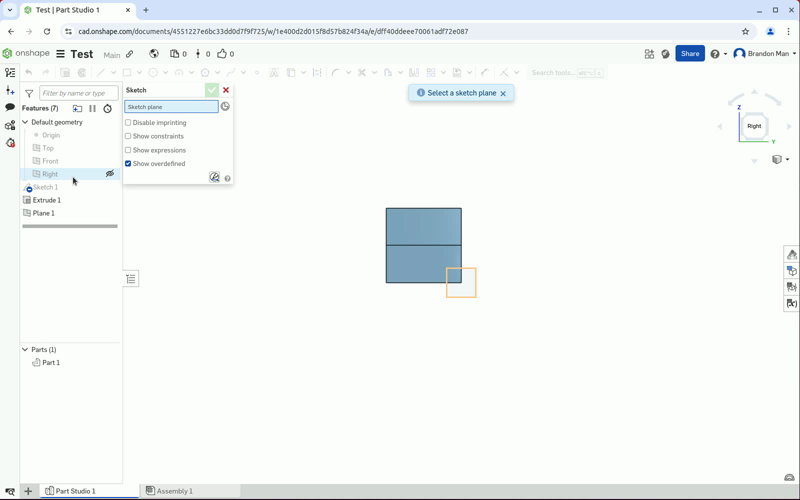
mouse_move(73, 215)
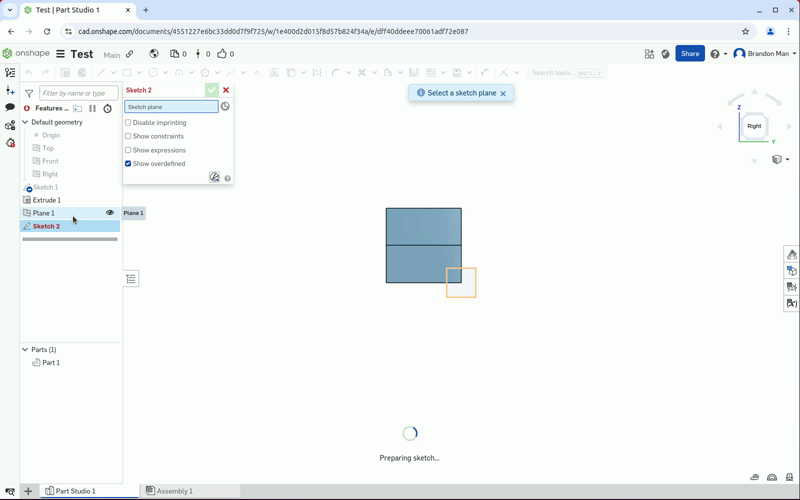
click(73, 215)
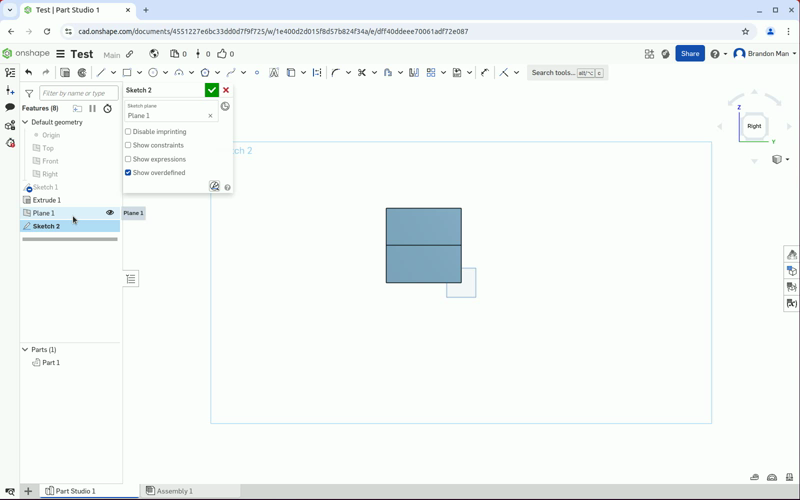
mouse_move(73, 352)
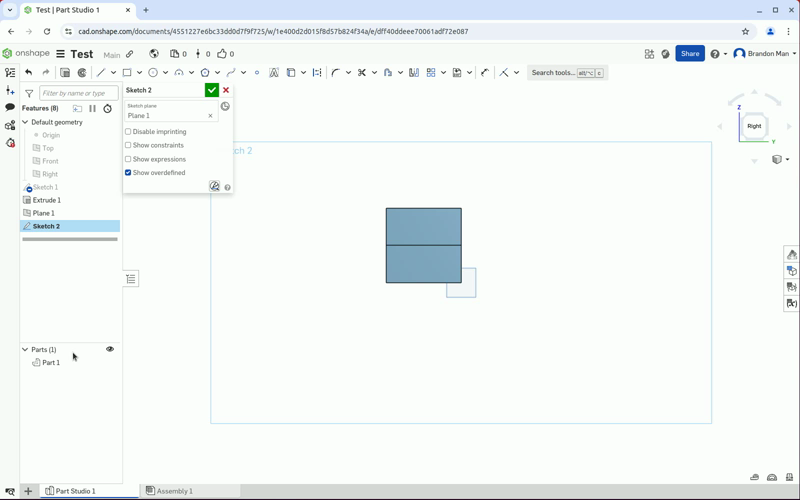
key(y)
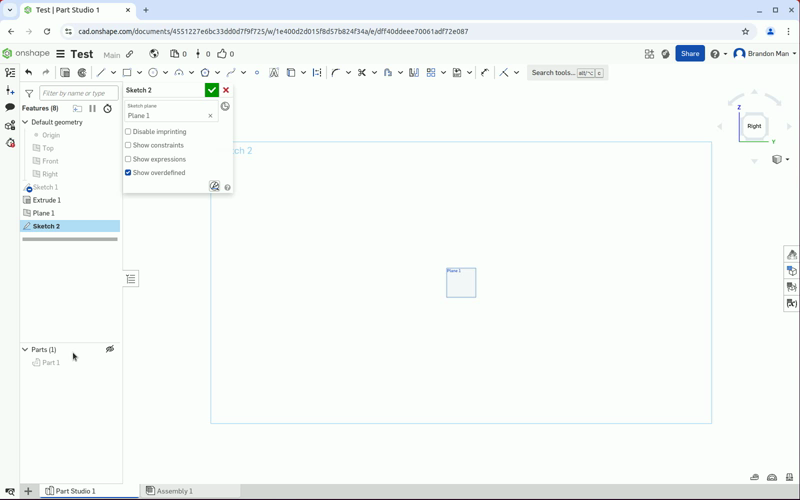
key(l)
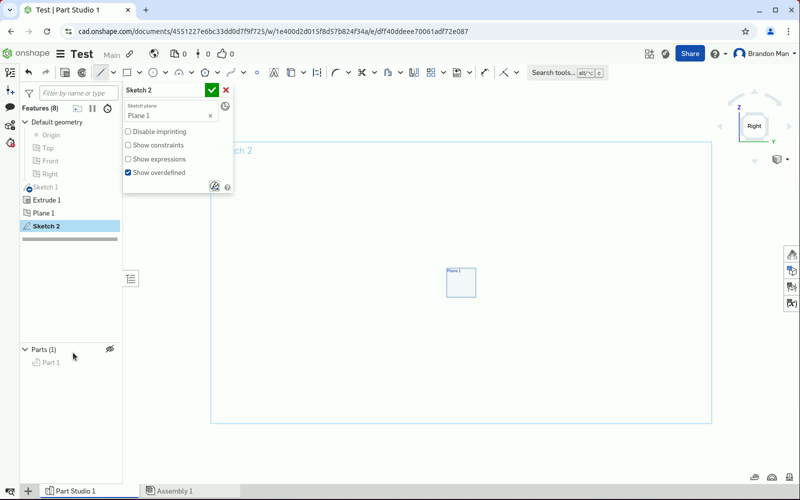
key_down(shift)
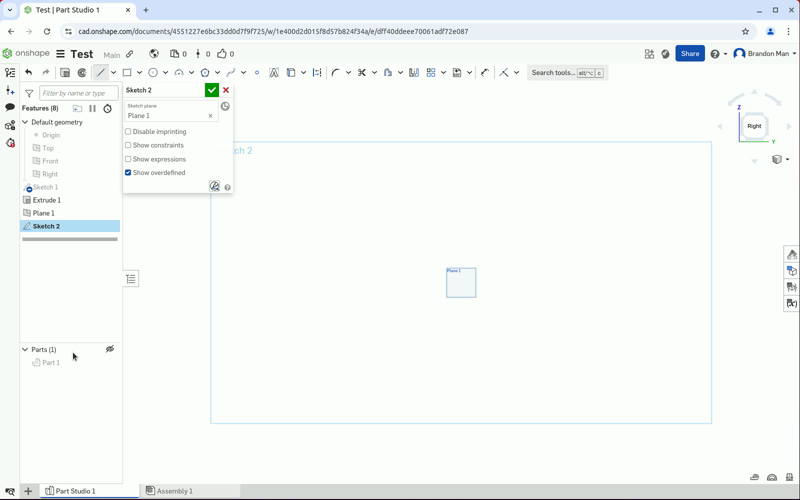
mouse_move(404, 245)
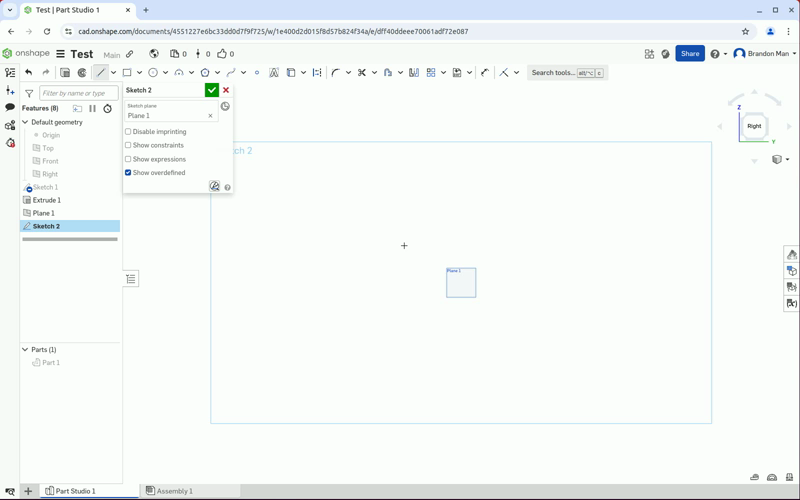
click(404, 245)
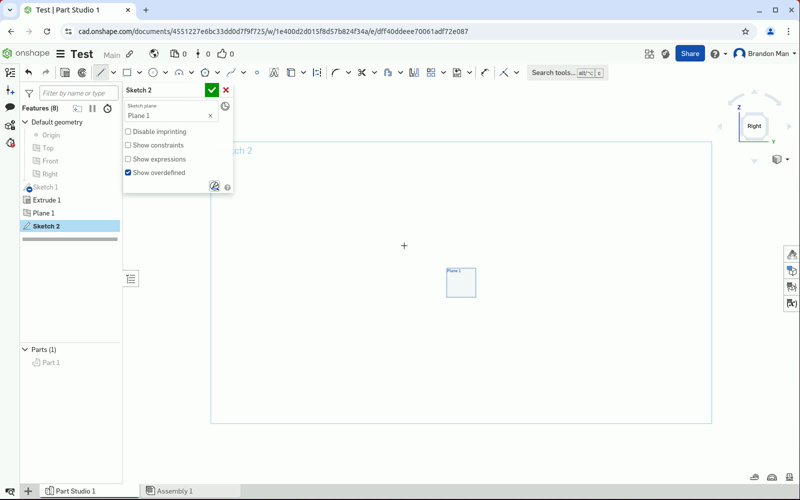
key_up(shift)
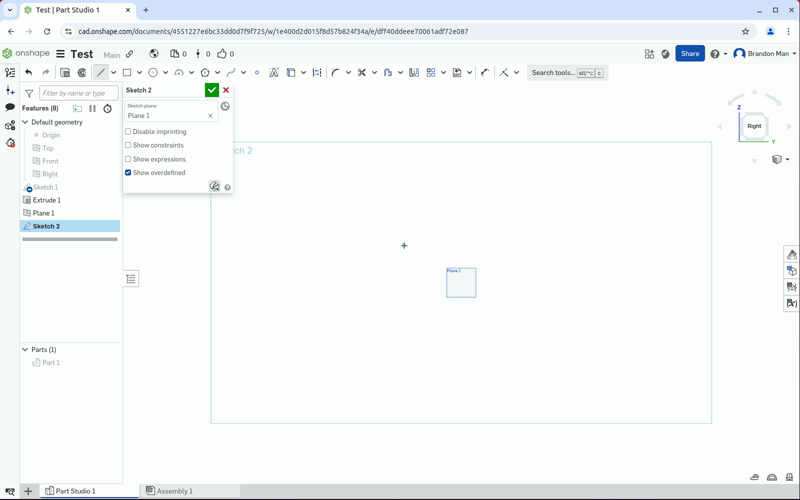
key_down(shift)
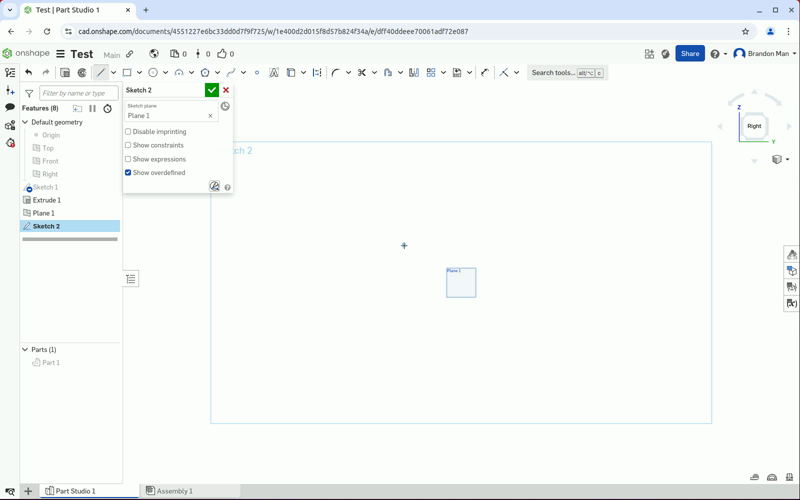
mouse_move(434, 245)
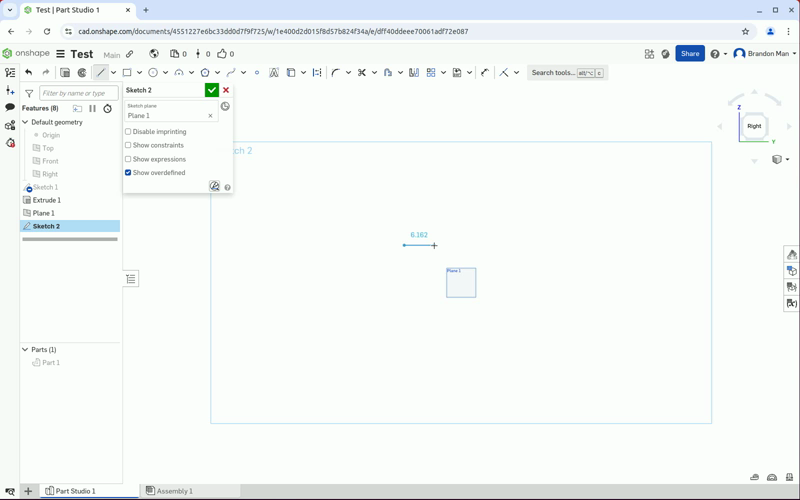
mouse_move(442, 245)
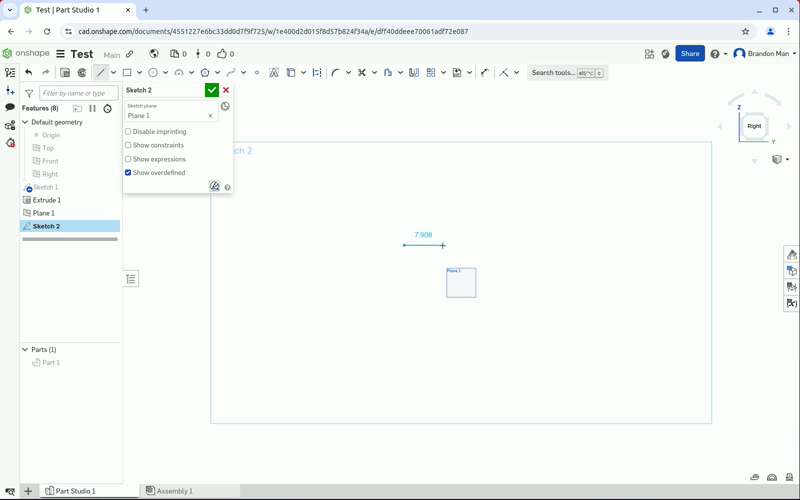
click(442, 245)
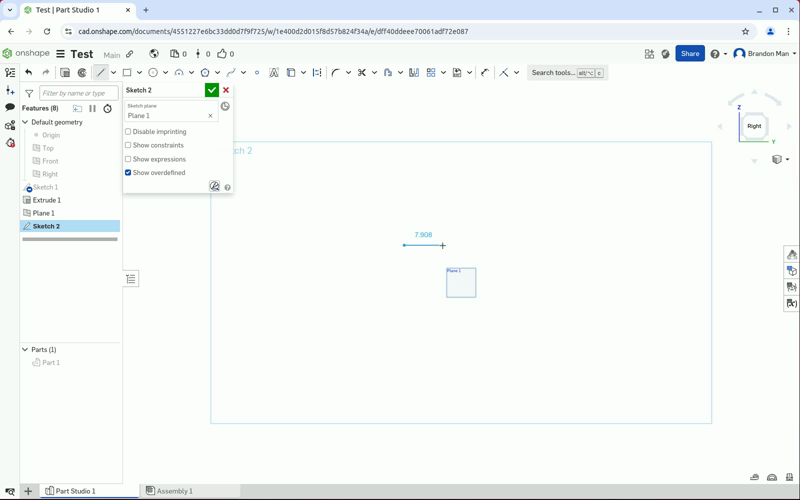
key_up(shift)
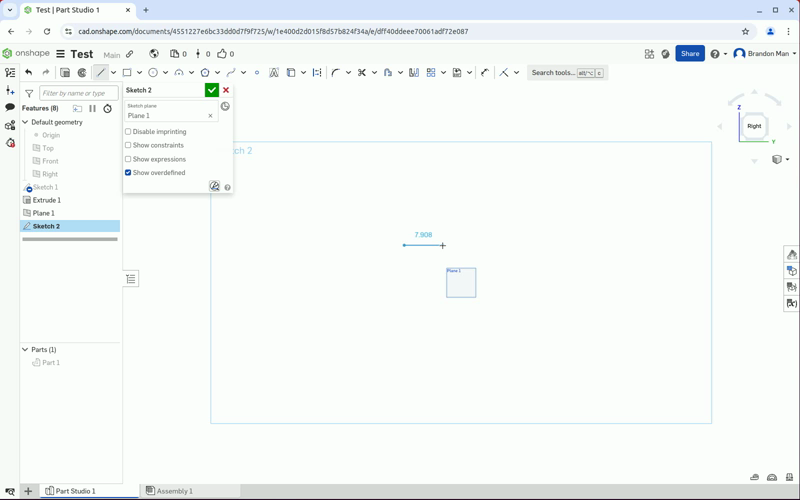
key_down(shift)
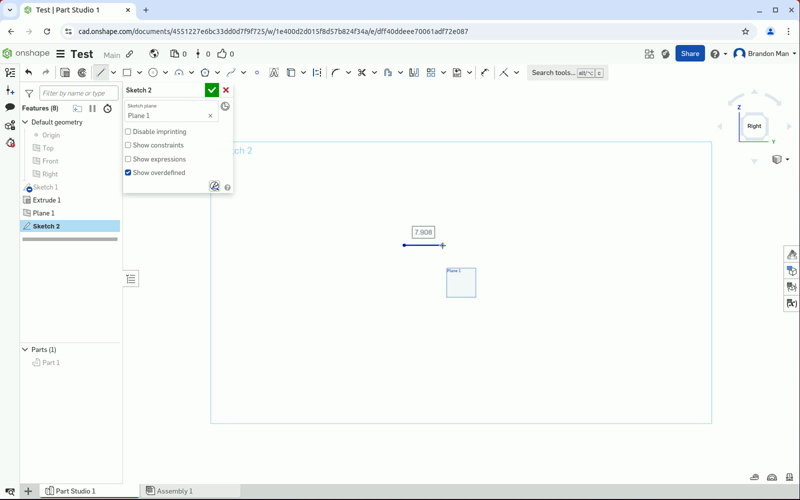
mouse_move(472, 245)
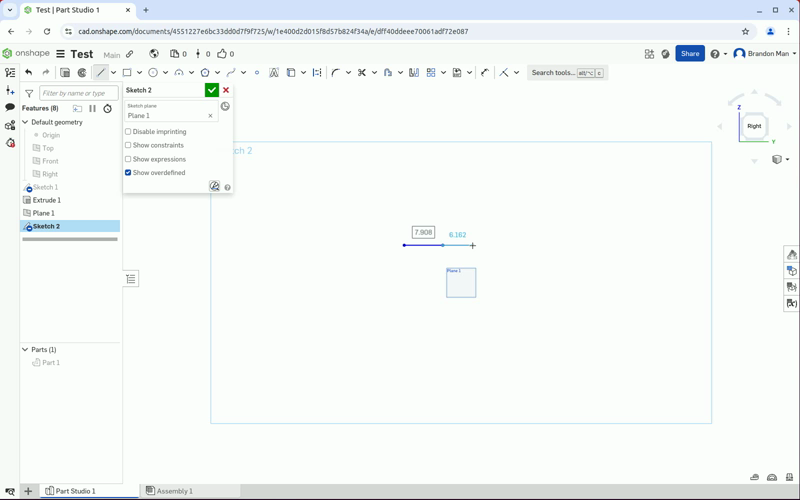
mouse_move(442, 207)
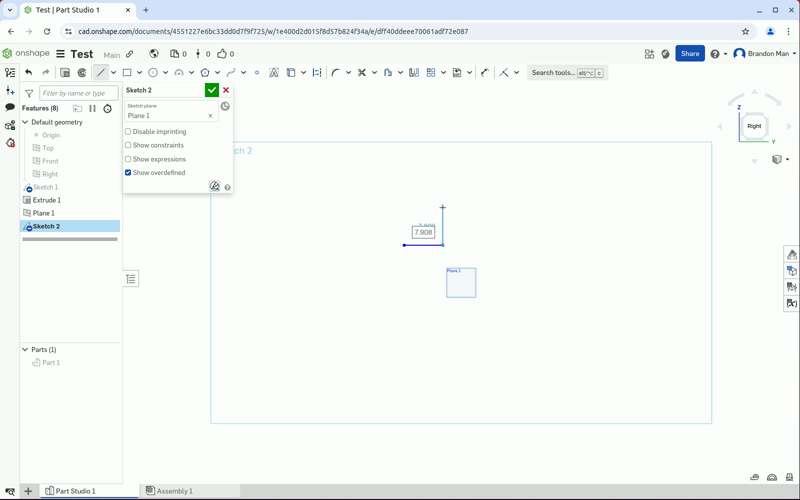
click(442, 207)
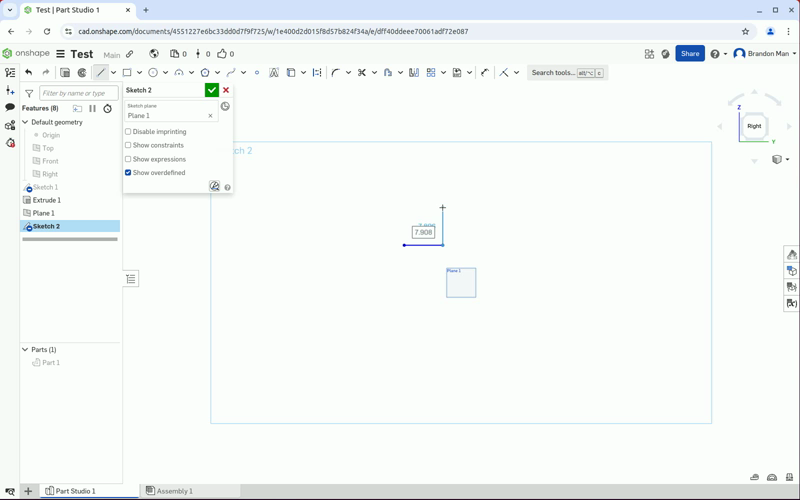
key_up(shift)
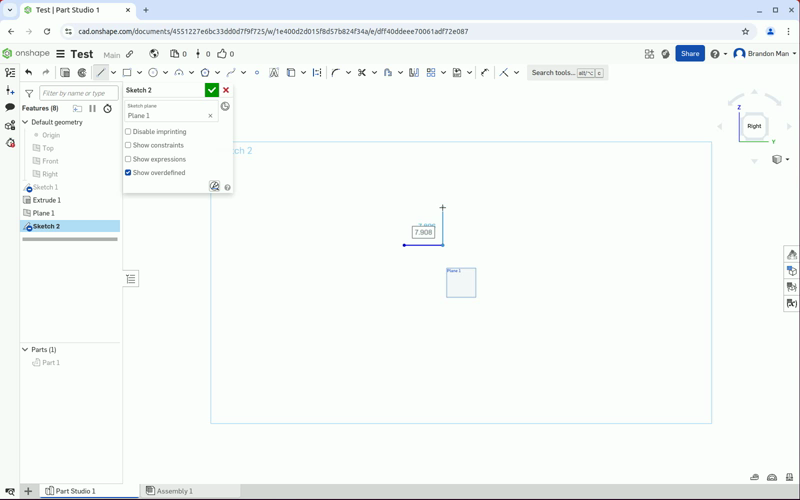
key_down(shift)
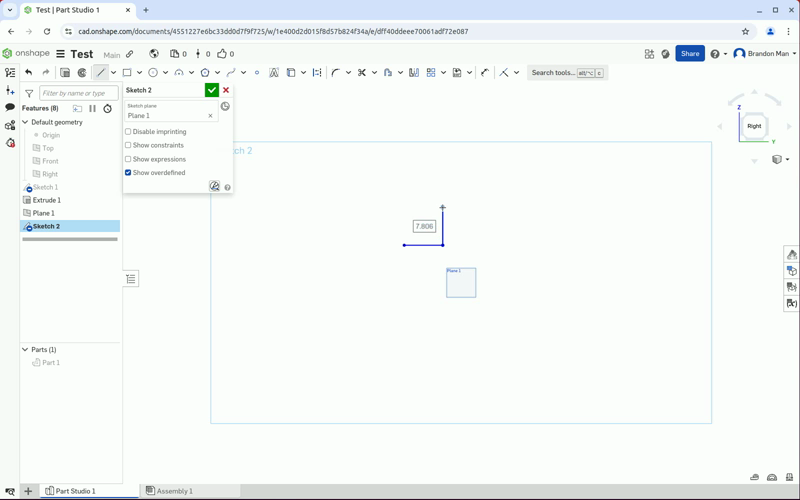
mouse_move(472, 207)
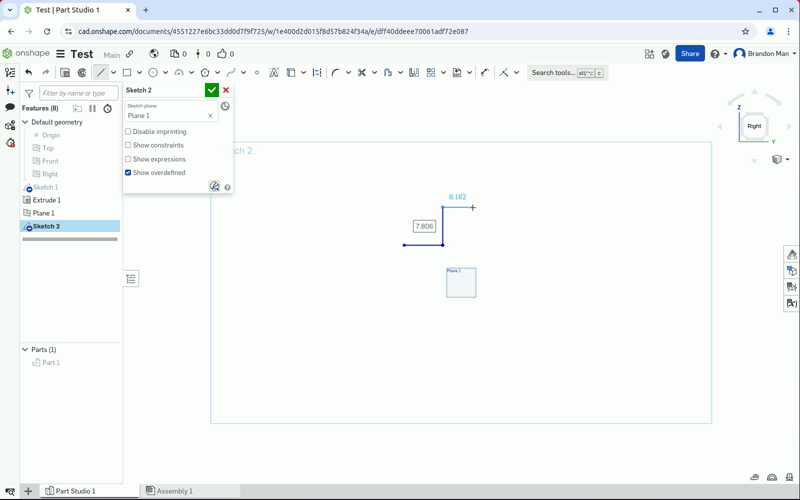
mouse_move(404, 207)
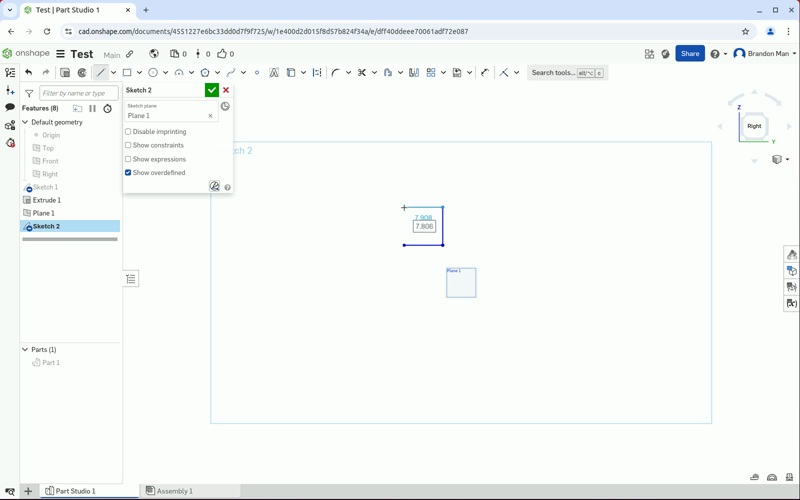
click(404, 207)
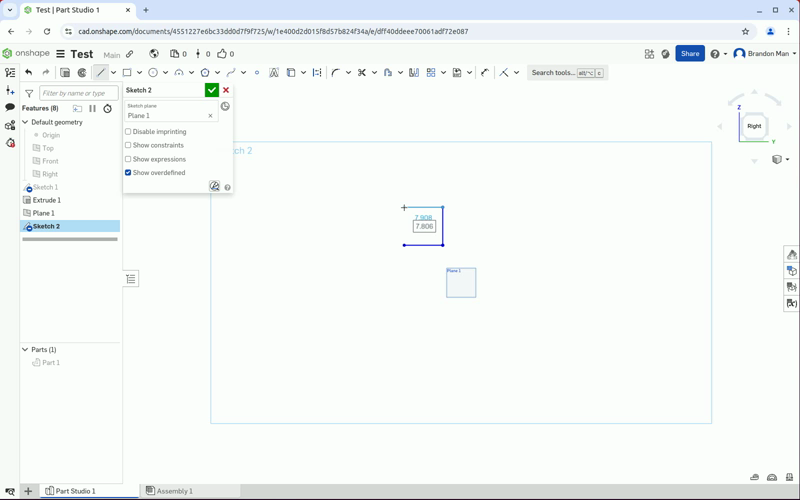
key_up(shift)
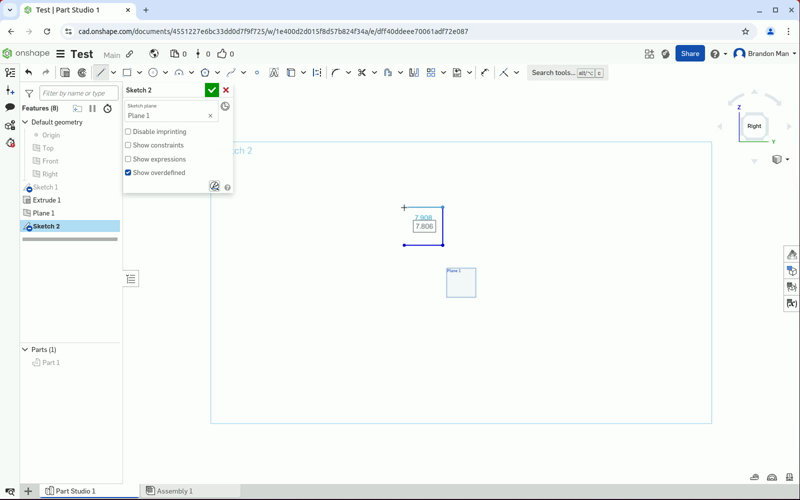
mouse_move(434, 207)
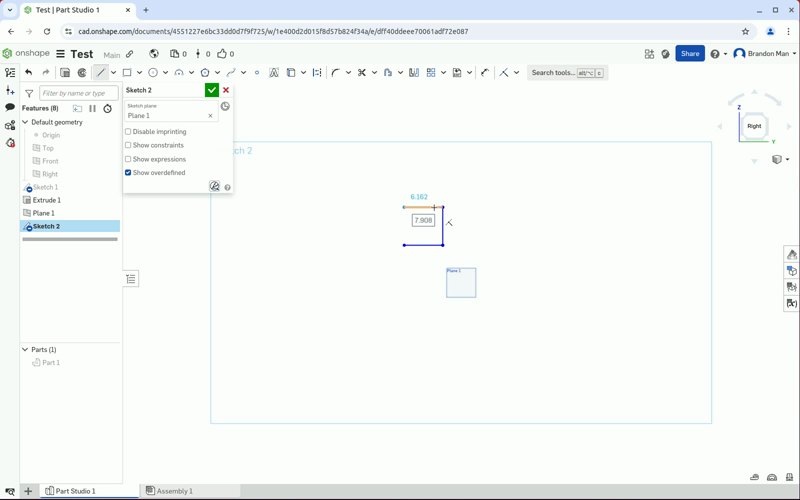
key_down(shift)
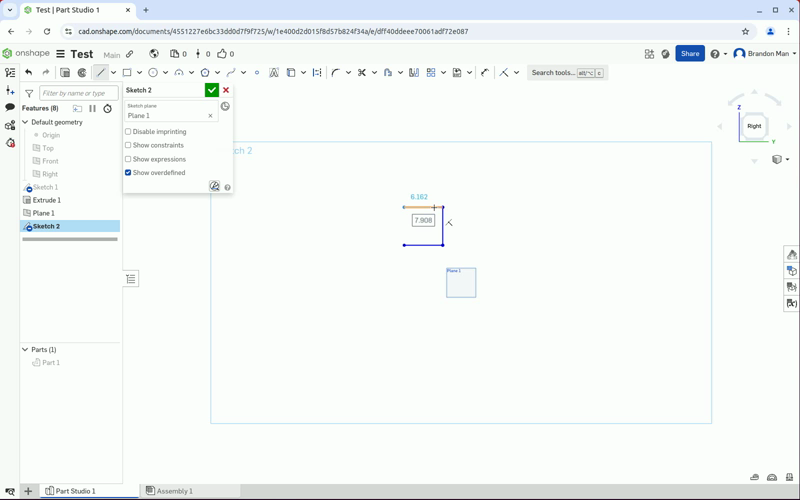
mouse_move(404, 245)
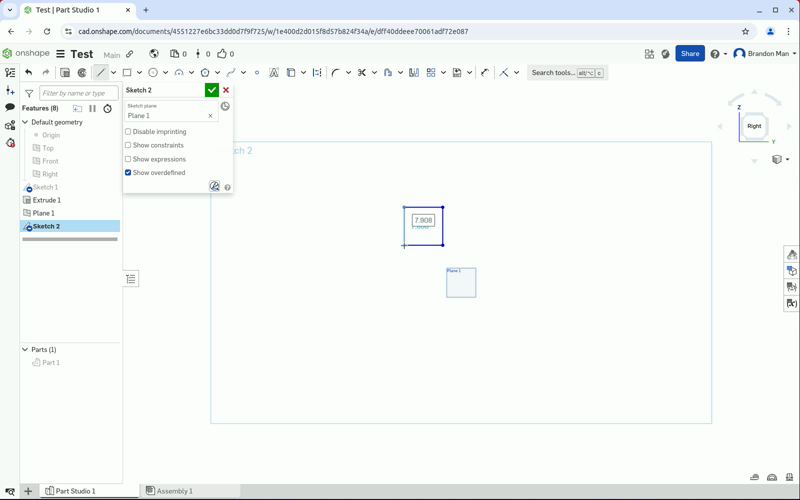
key_up(shift)
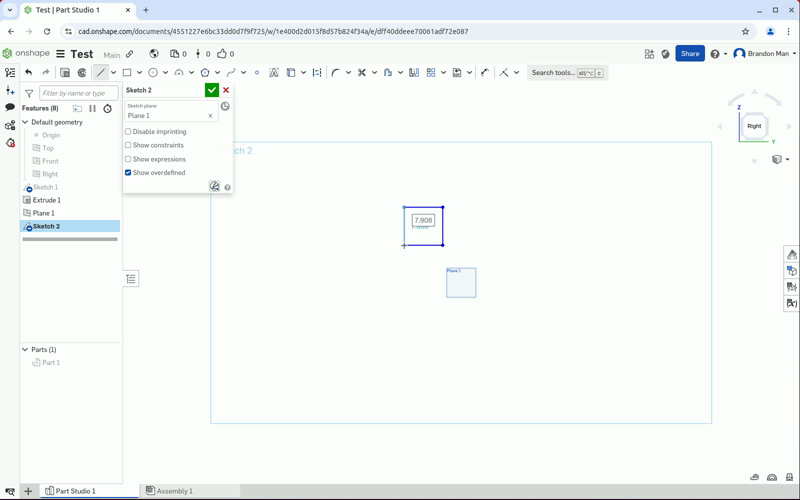
click(404, 245)
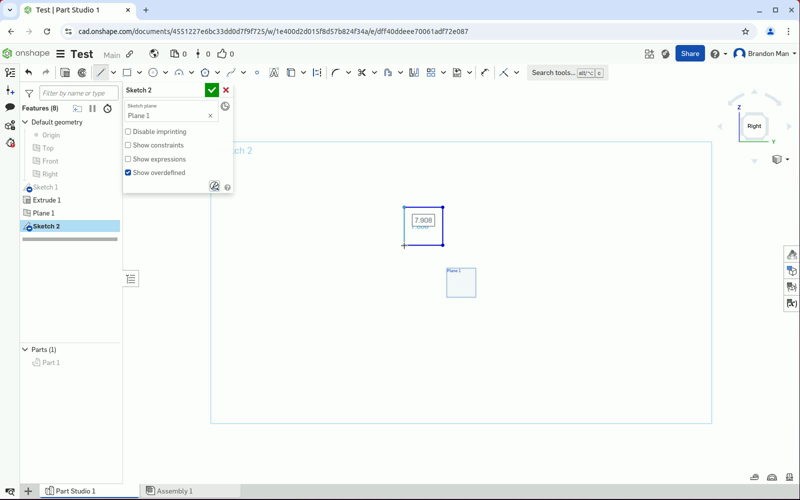
key(esc)
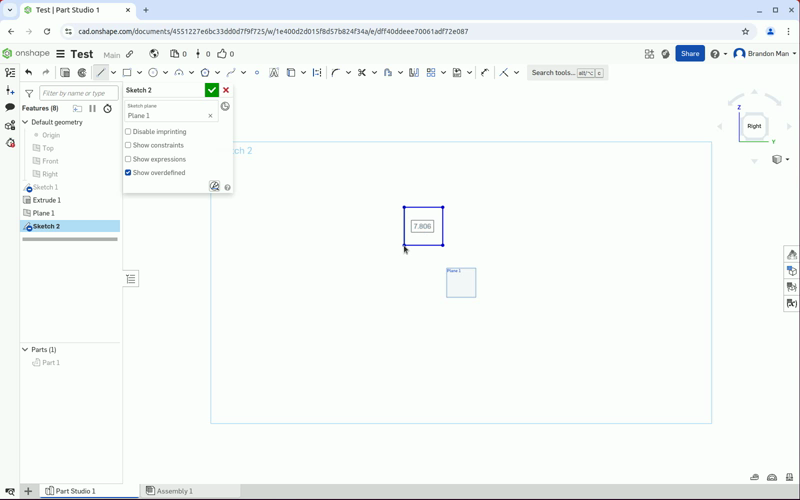
mouse_move(416, 218)
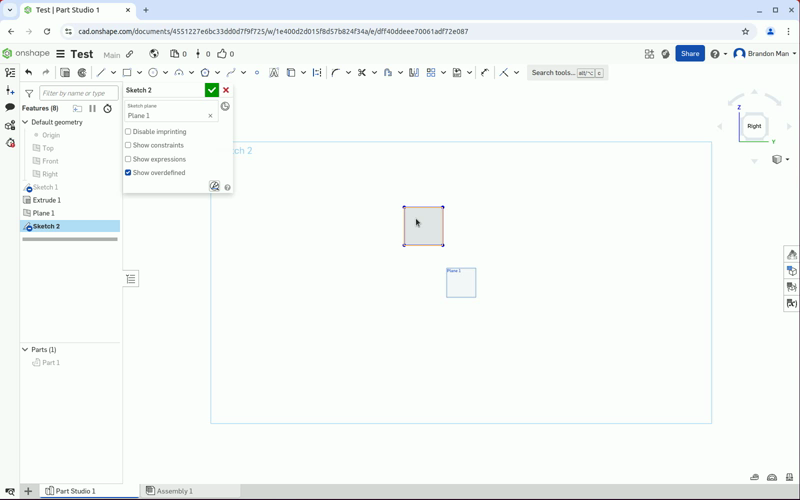
scroll(6)
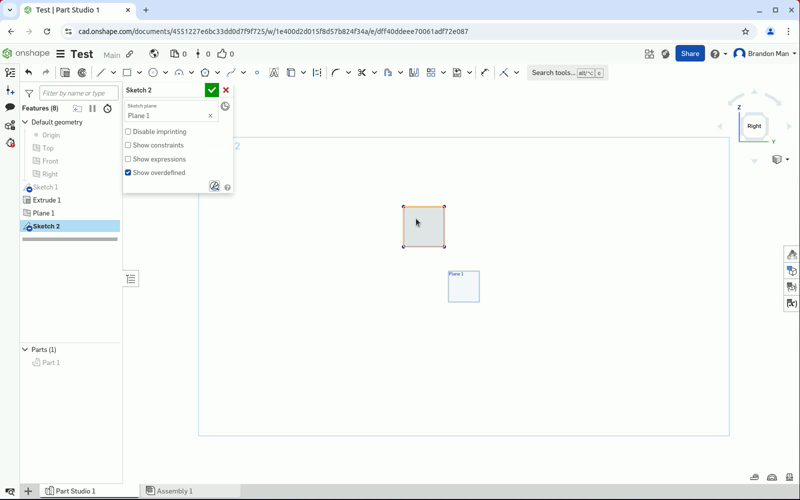
scroll(6)
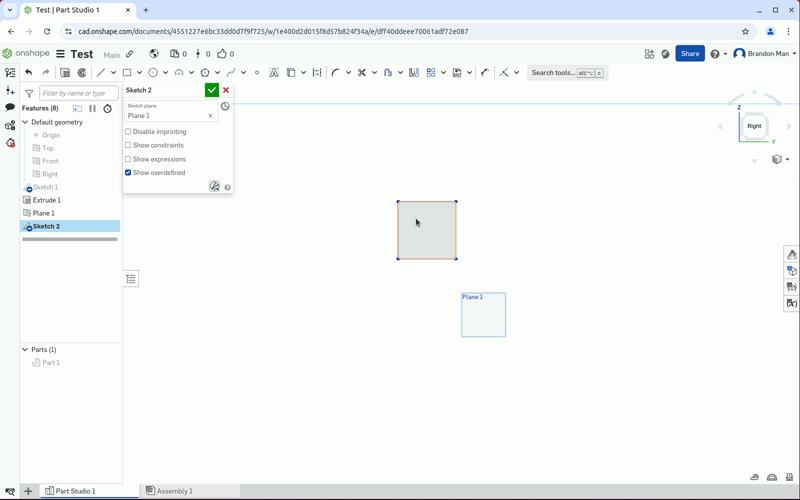
scroll(6)
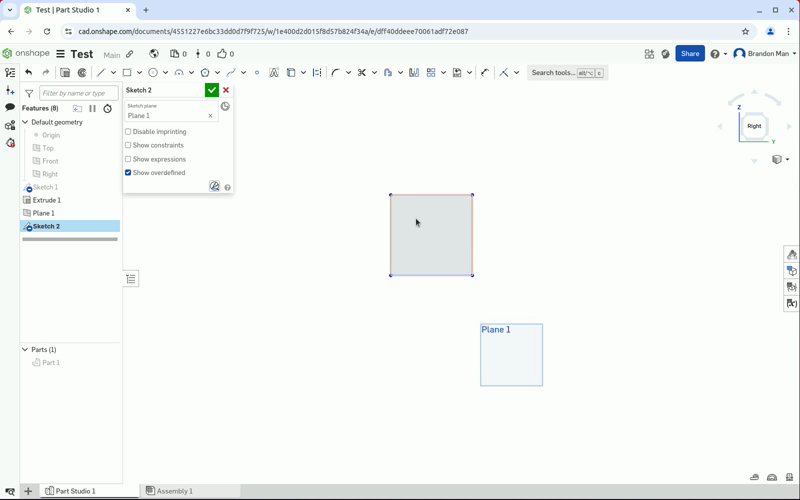
scroll(6)
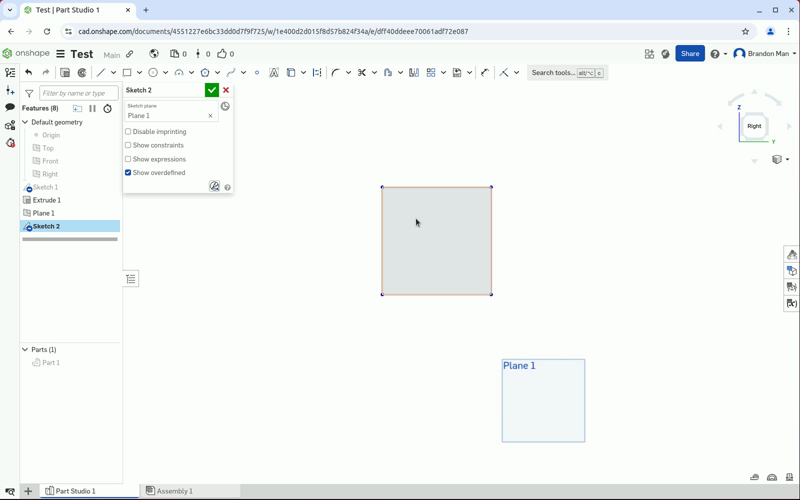
scroll(6)
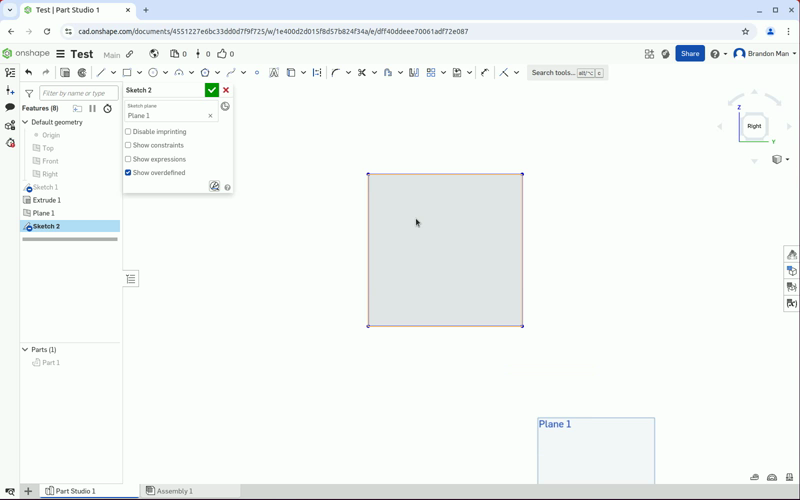
scroll(6)
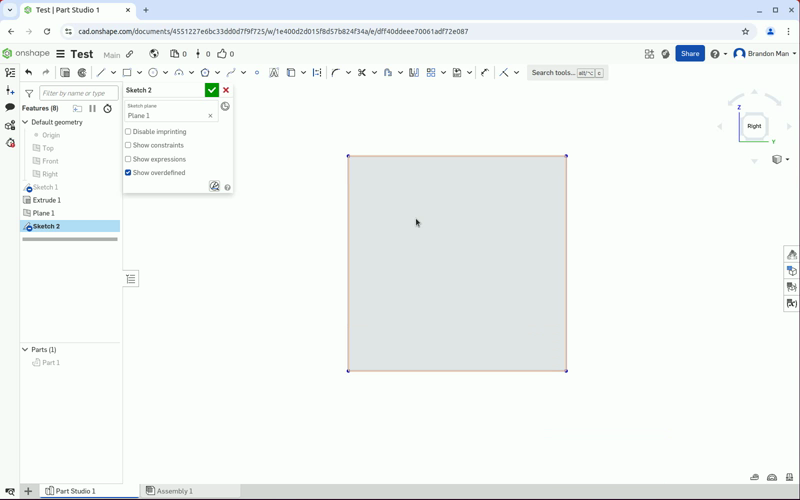
scroll(6)
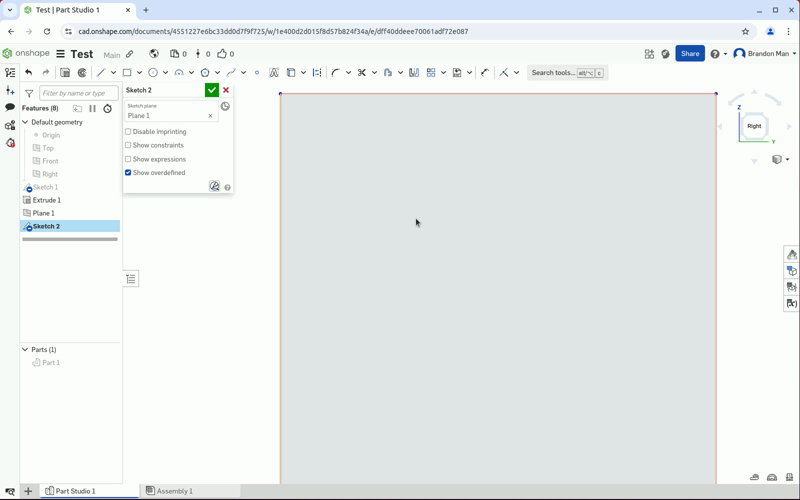
click(416, 218)
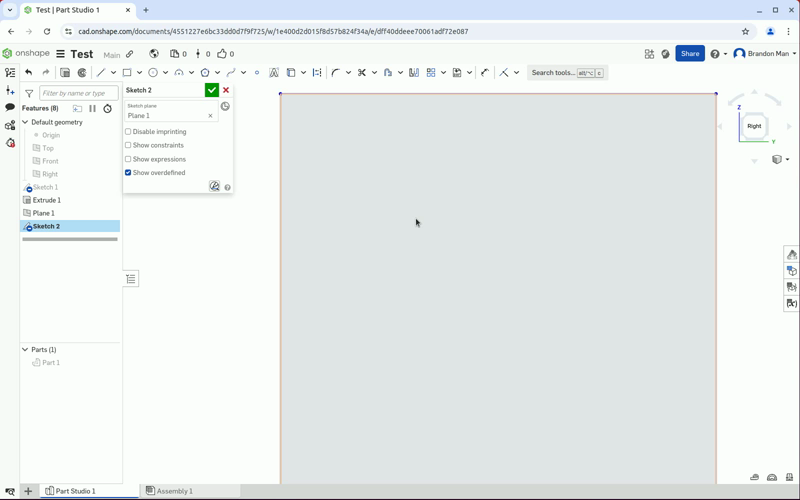
scroll(-6)
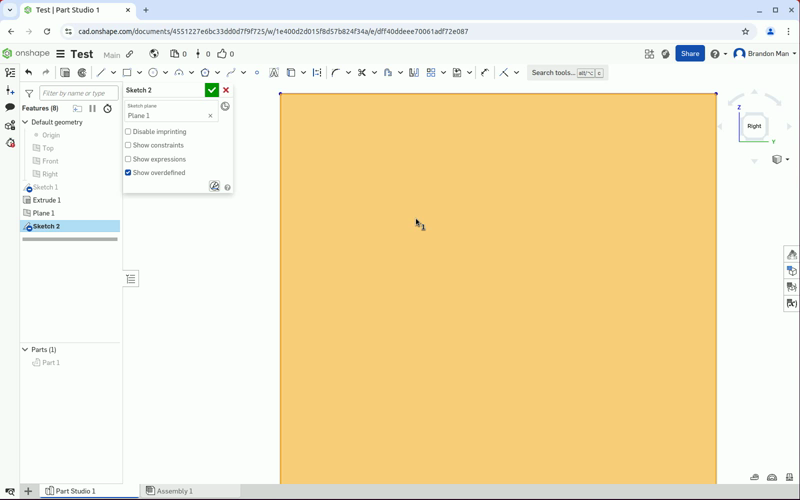
scroll(-6)
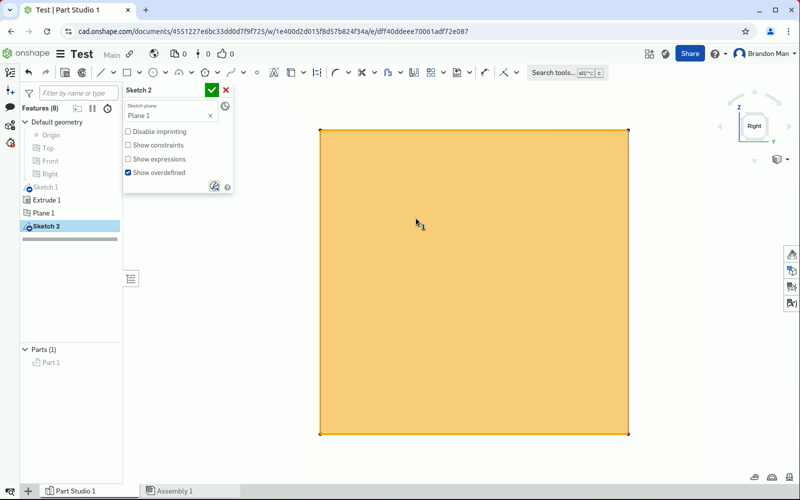
scroll(-6)
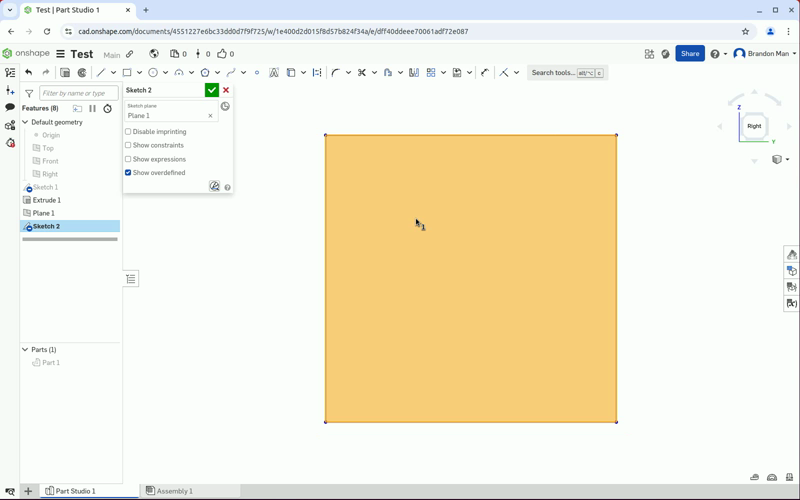
scroll(-6)
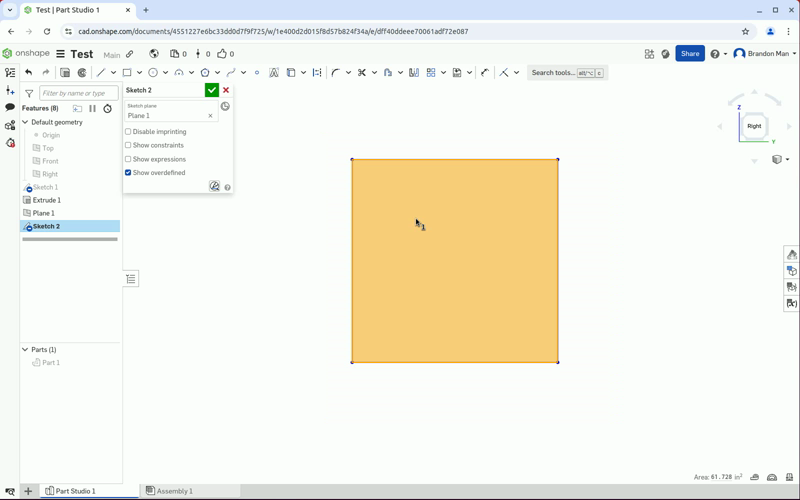
scroll(-6)
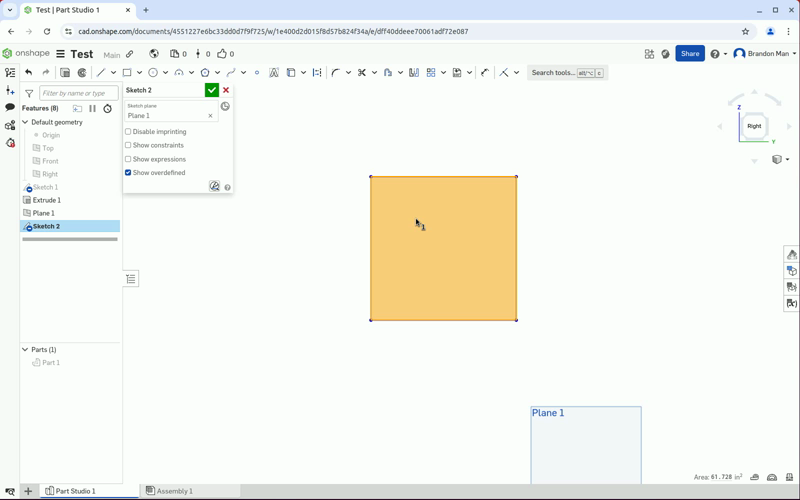
scroll(-6)
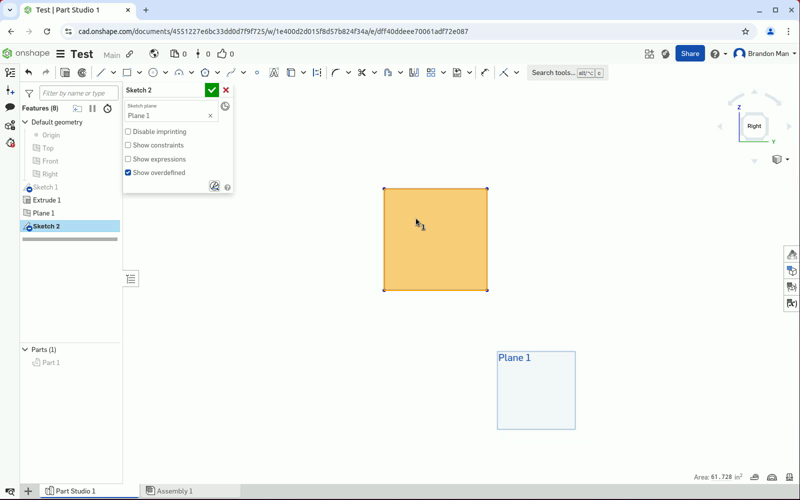
scroll(-6)
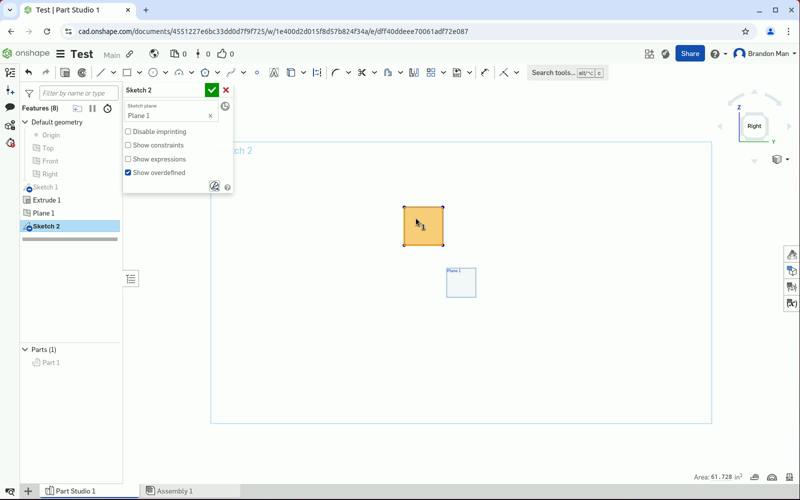
mouse_move(73, 352)
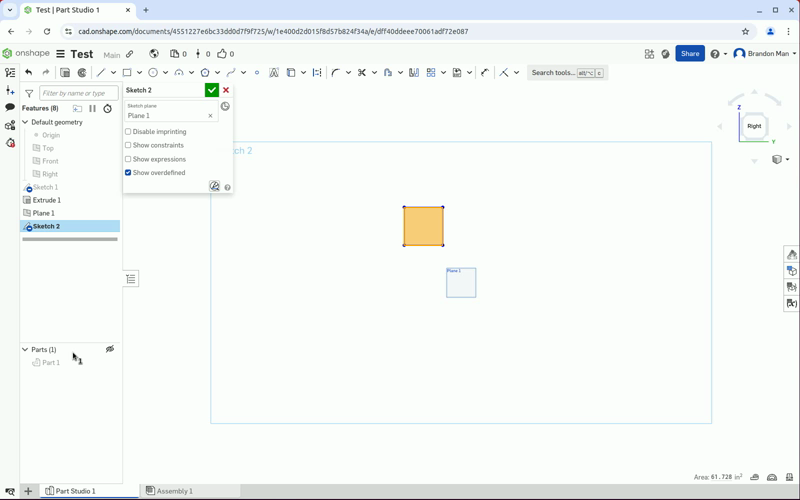
key(shift+y)
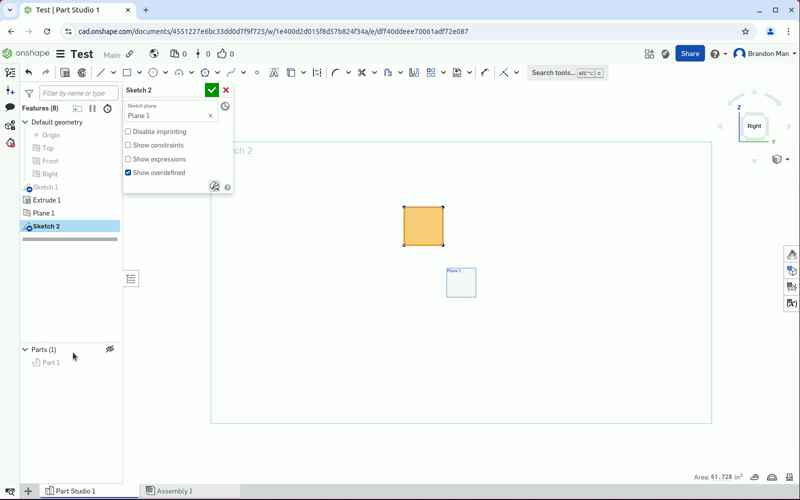
key(shift+e)
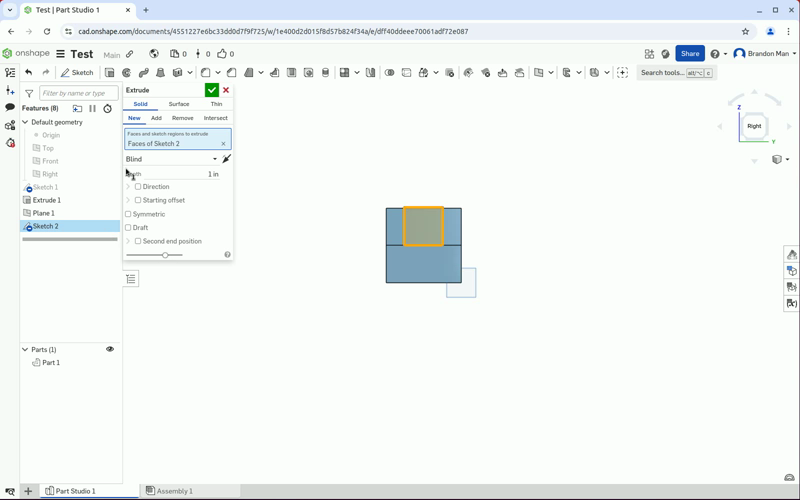
mouse_move(143, 106)
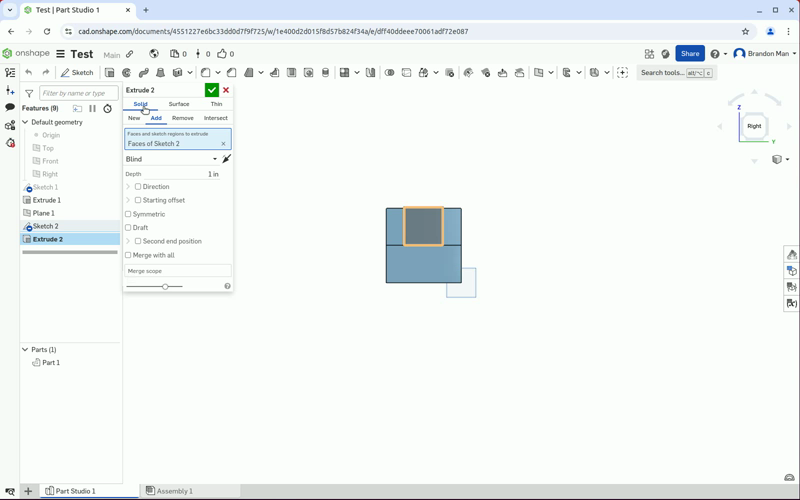
click(143, 106)
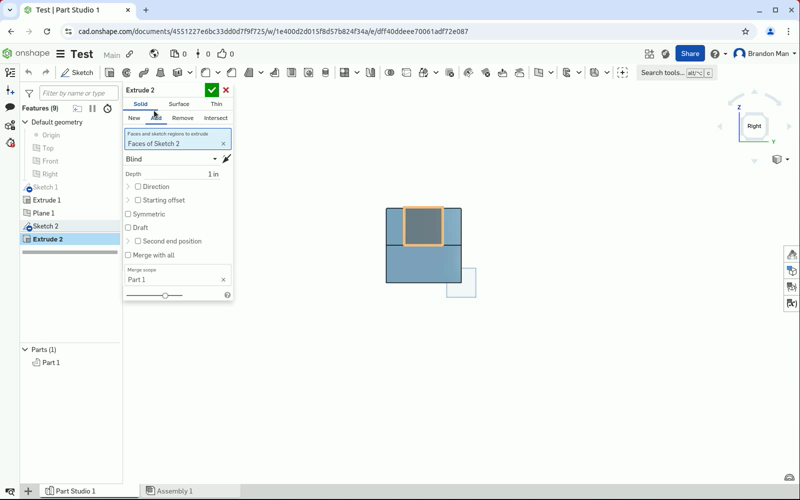
mouse_move(186, 120)
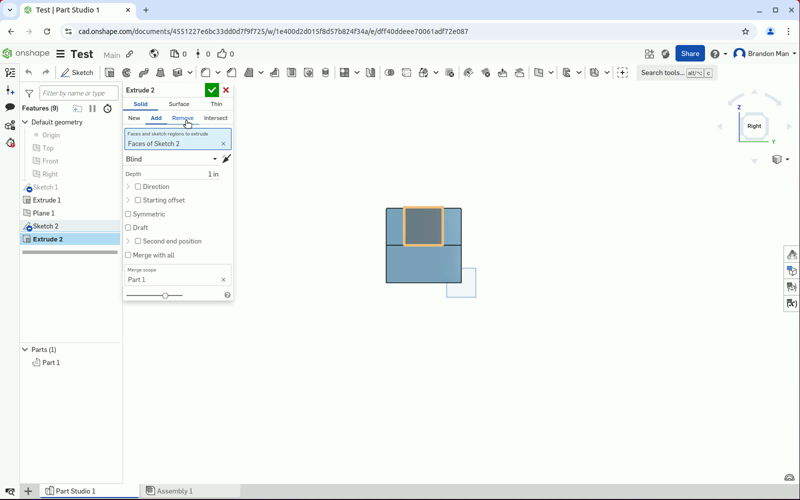
click(186, 120)
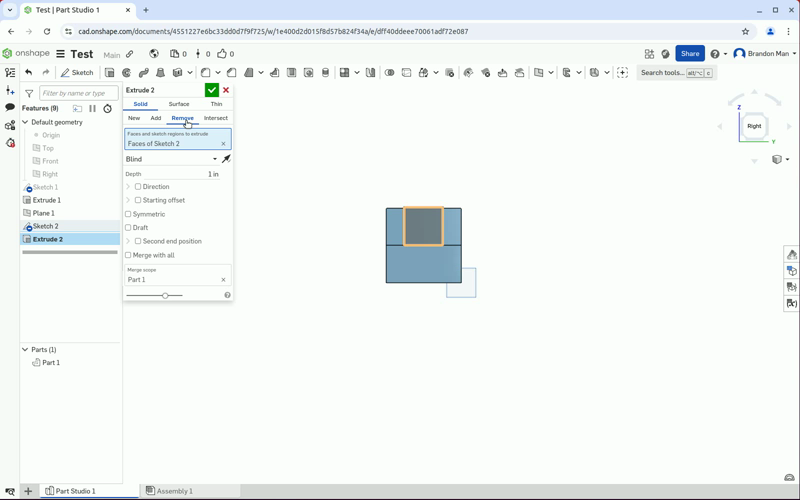
key(tab, 4)
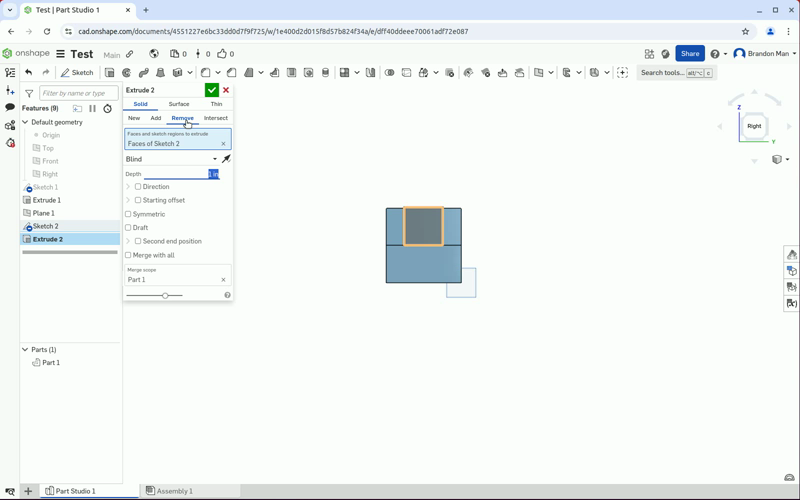
text(15.405)
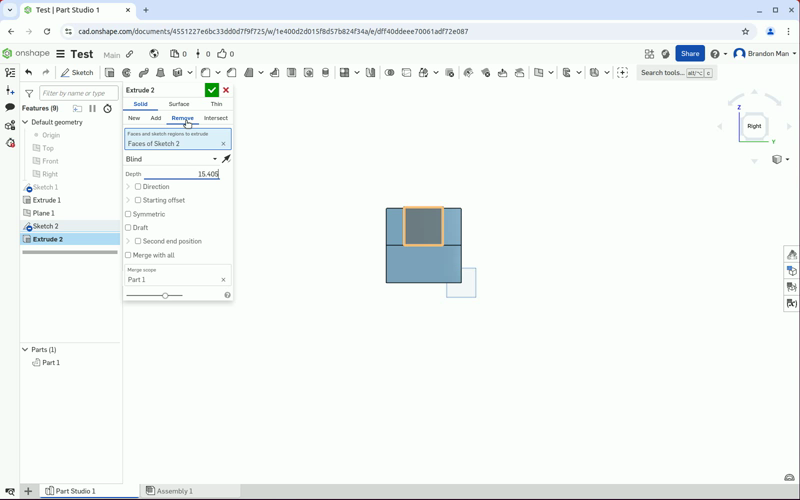
key(tab, 6)
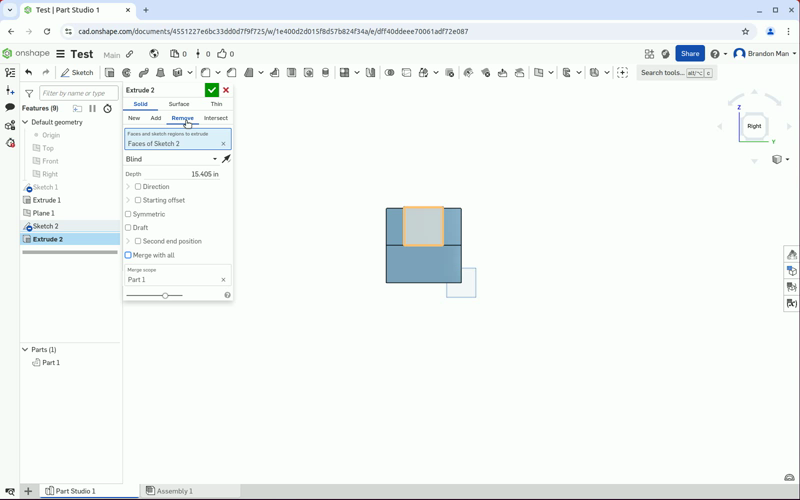
key(space)
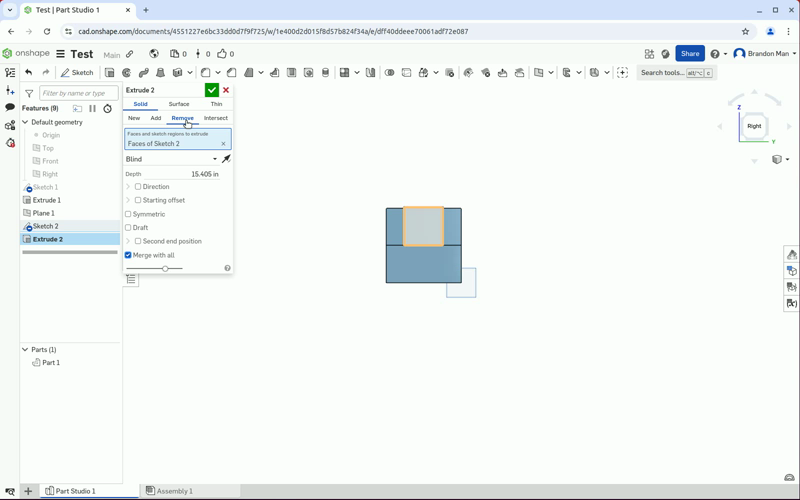
key(enter)
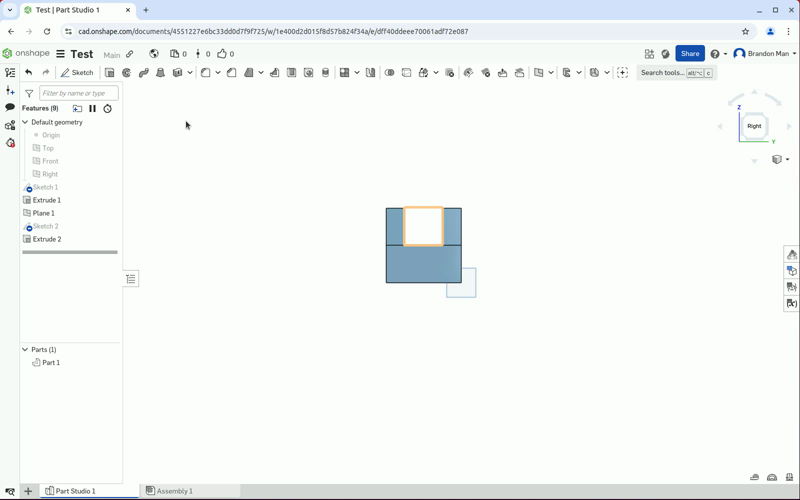
key(shift+h)
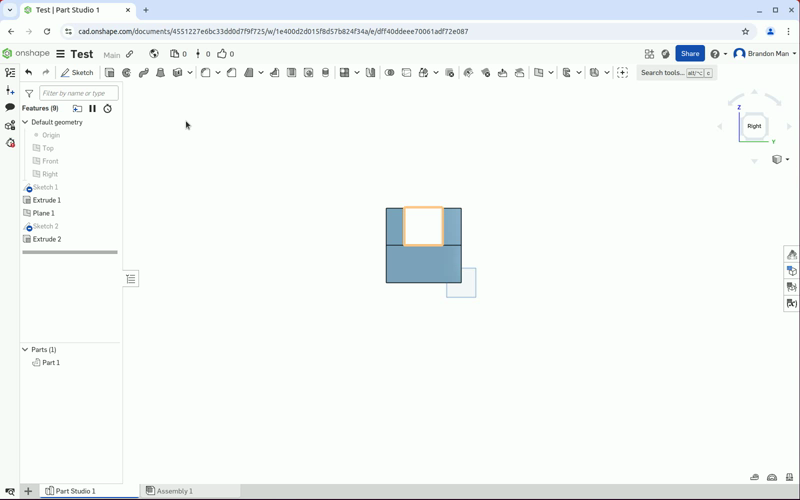
key(shift+h)
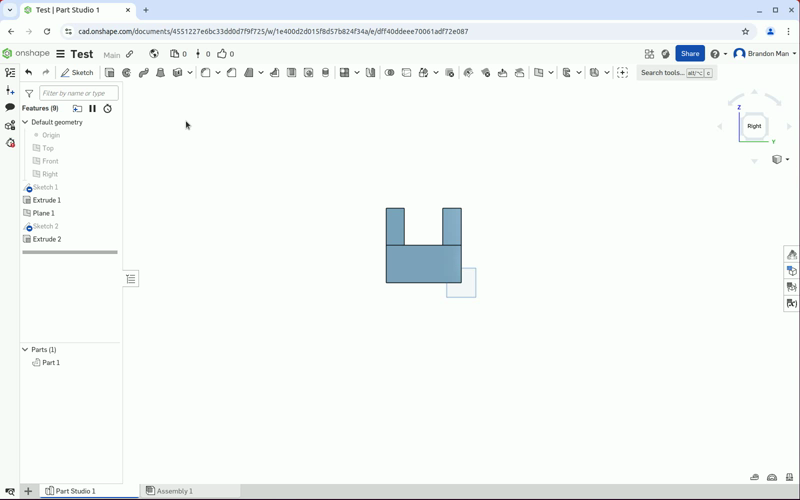
mouse_move(73, 189)
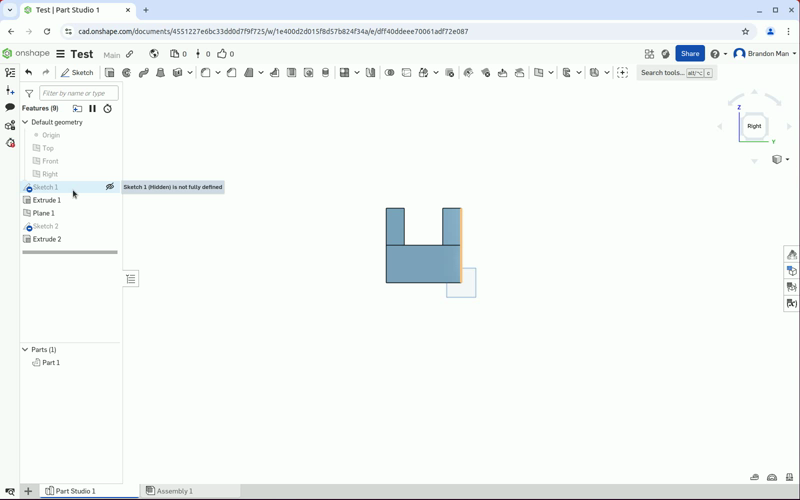
click(73, 189)
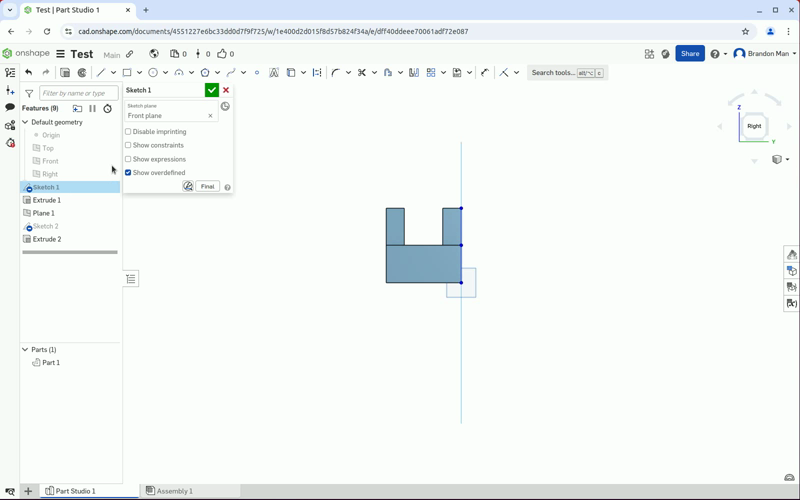
mouse_move(229, 92)
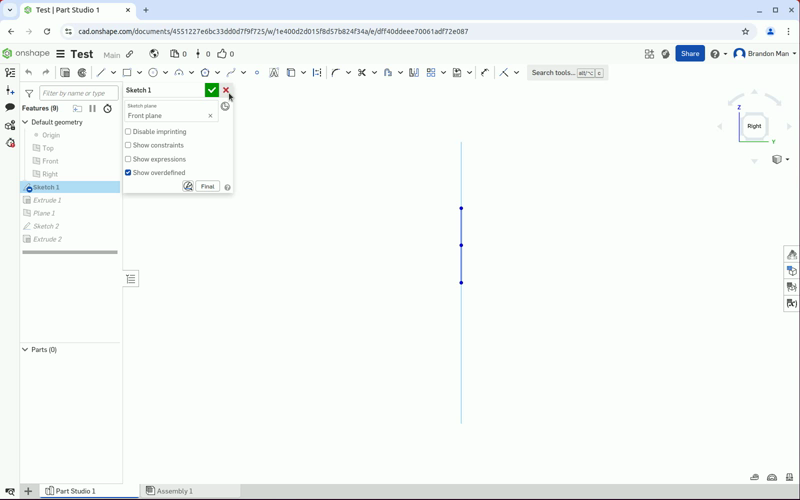
click(229, 92)
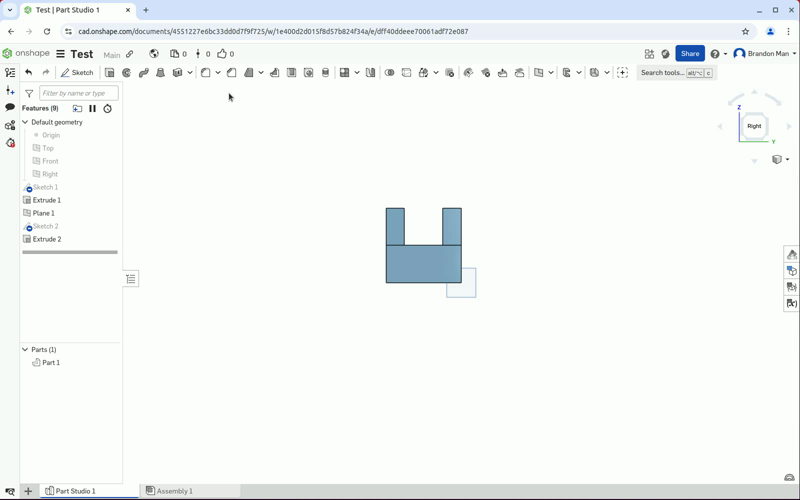
mouse_move(541, 75)
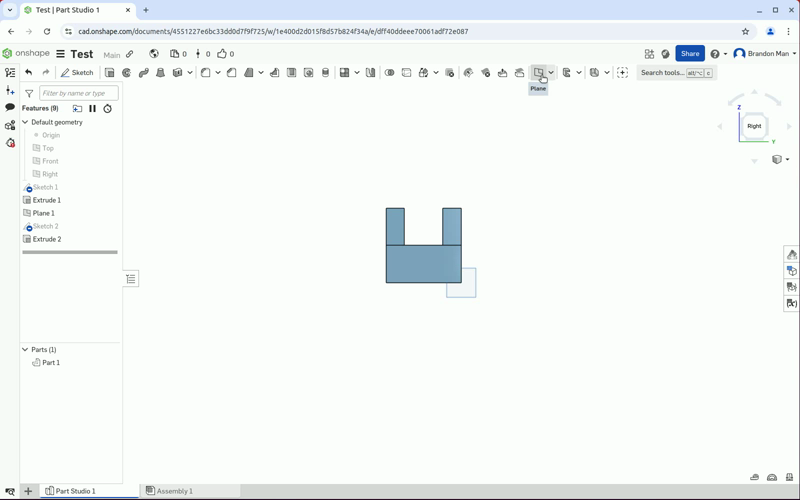
click(541, 75)
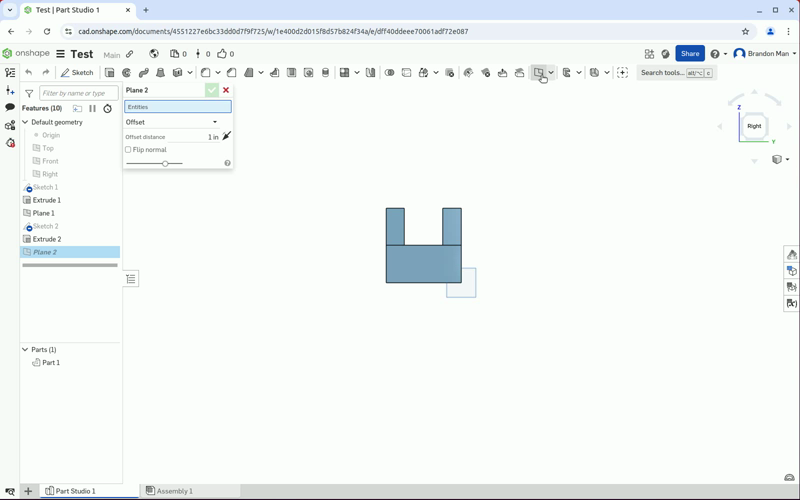
mouse_move(73, 176)
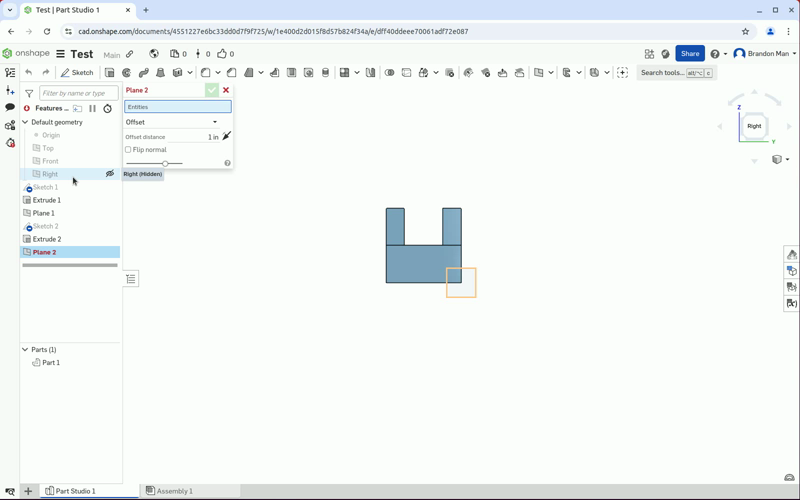
click(73, 176)
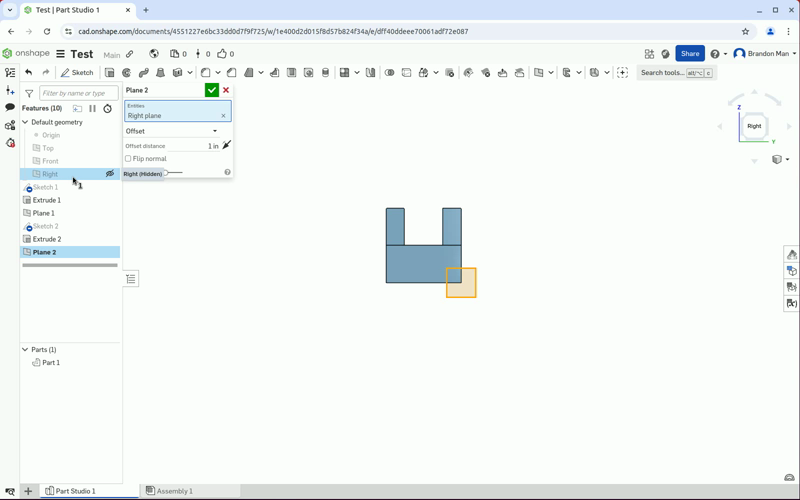
key(tab, 2)
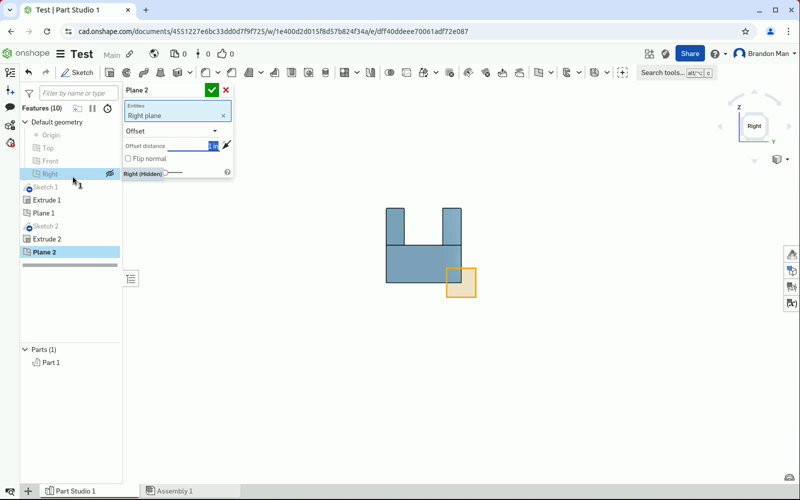
text(23.108)
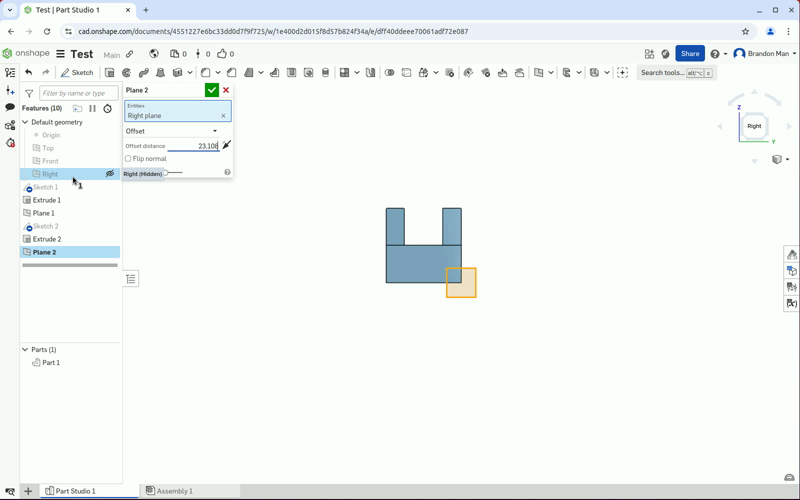
key(enter, 2)
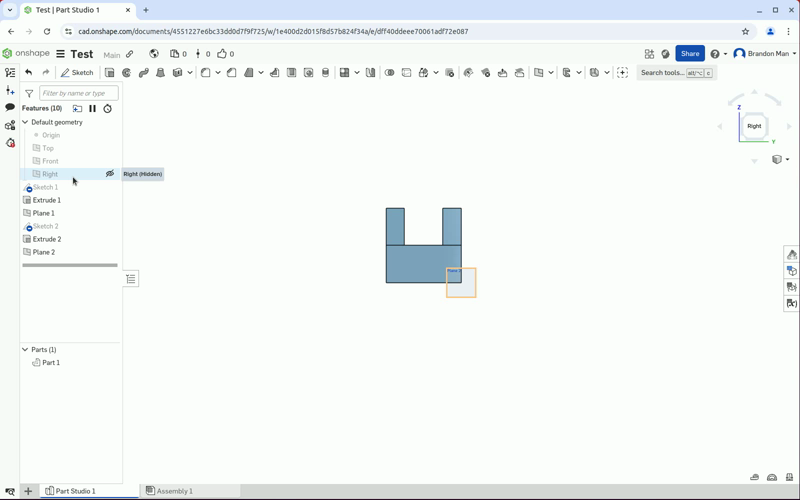
key(shift+s)
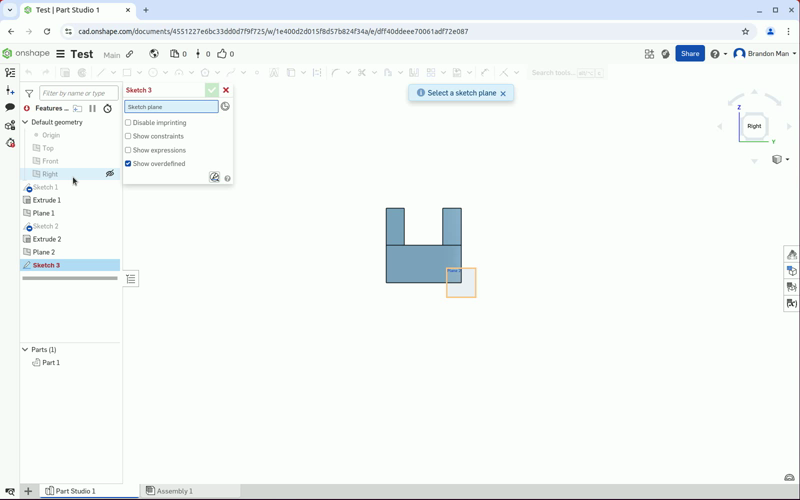
mouse_move(73, 254)
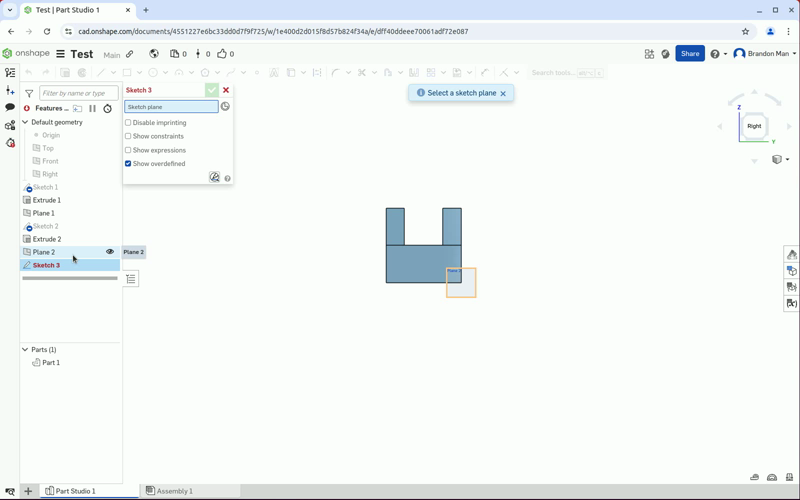
click(73, 254)
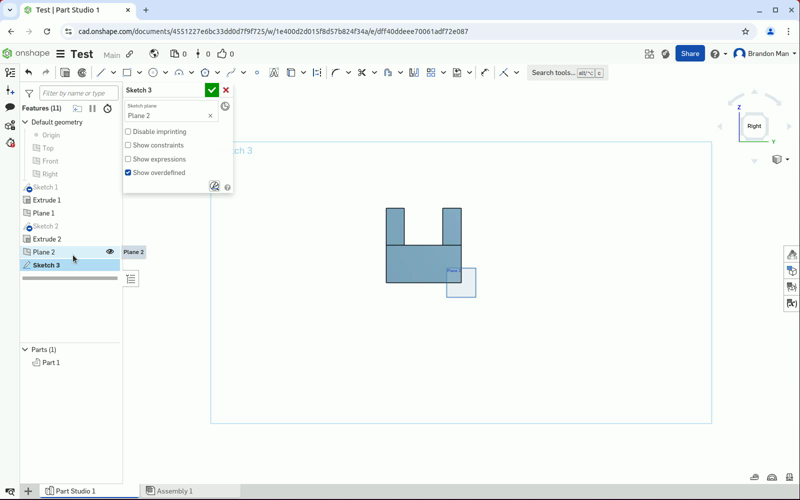
mouse_move(73, 352)
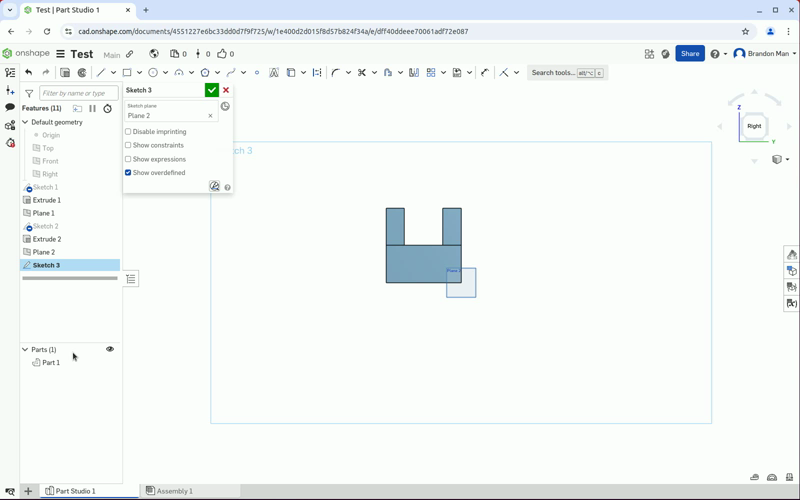
key(y)
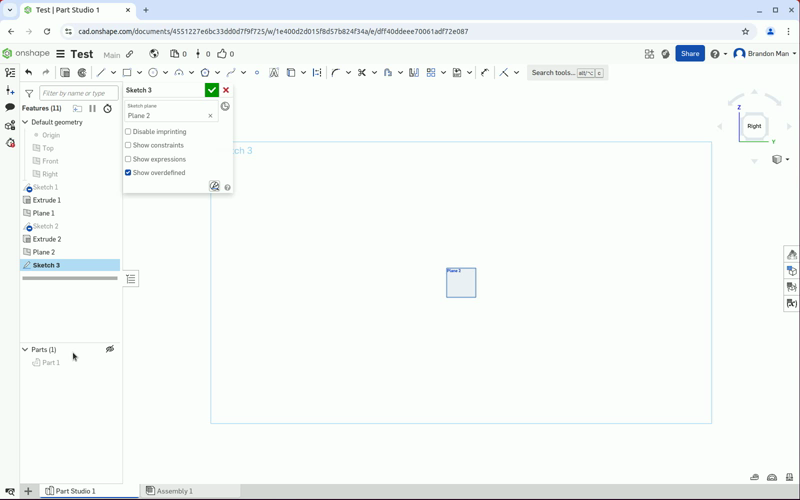
key(l)
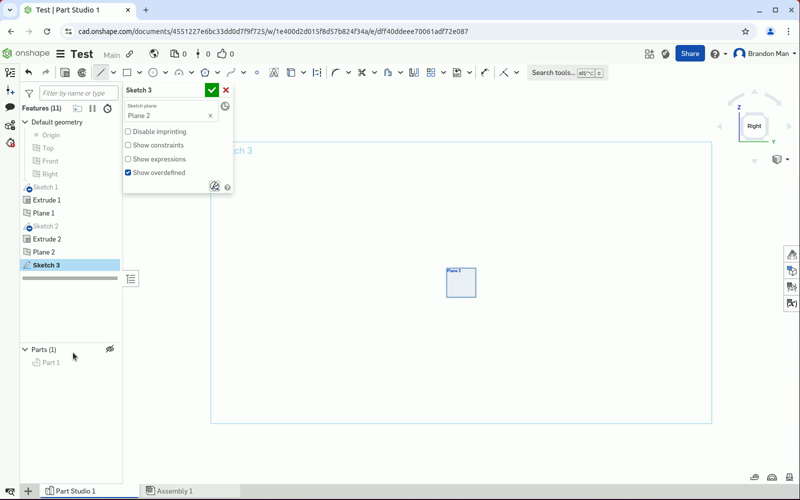
key_down(shift)
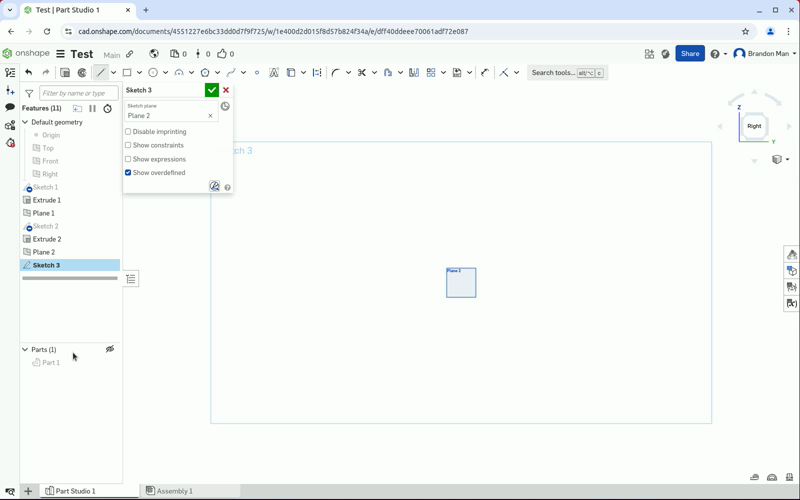
mouse_move(405, 282)
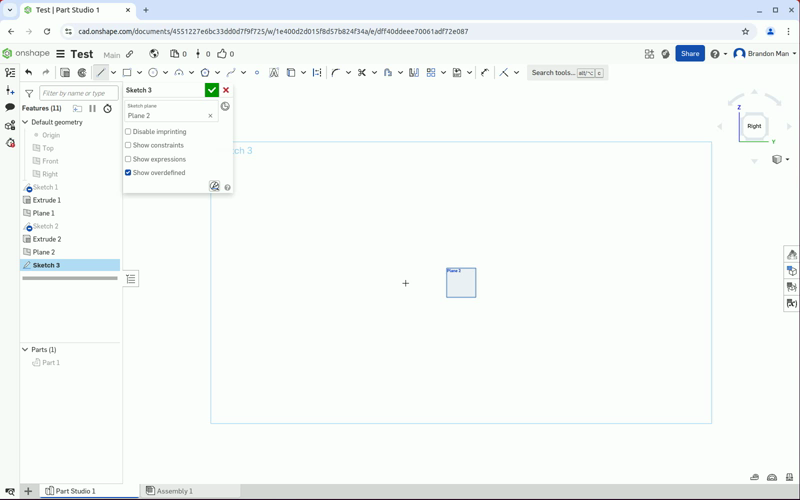
click(405, 282)
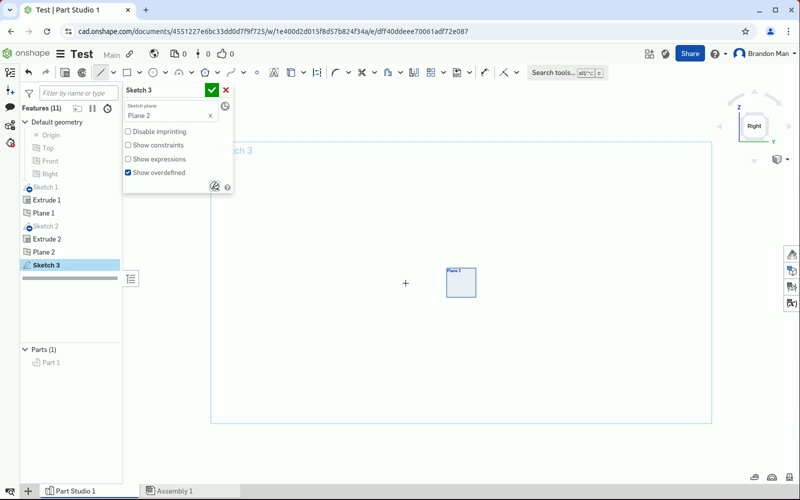
key_up(shift)
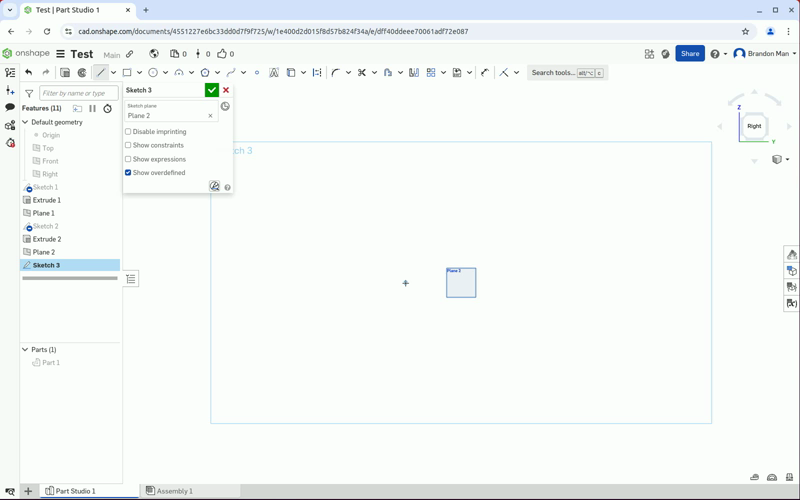
key_down(shift)
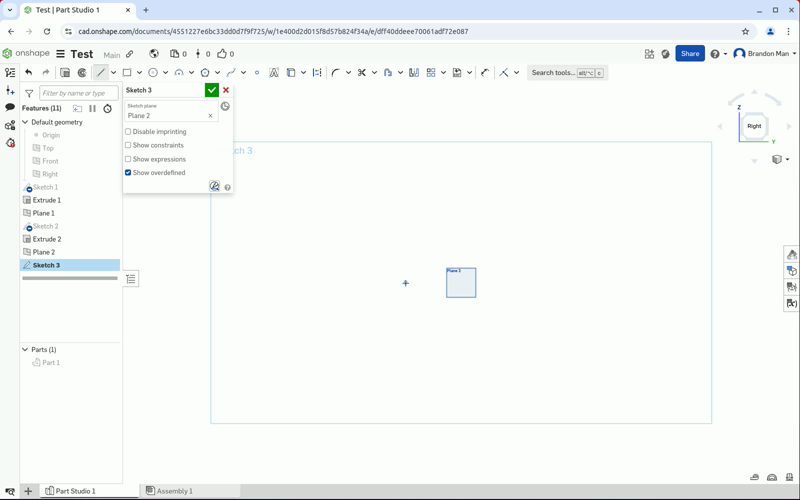
mouse_move(435, 282)
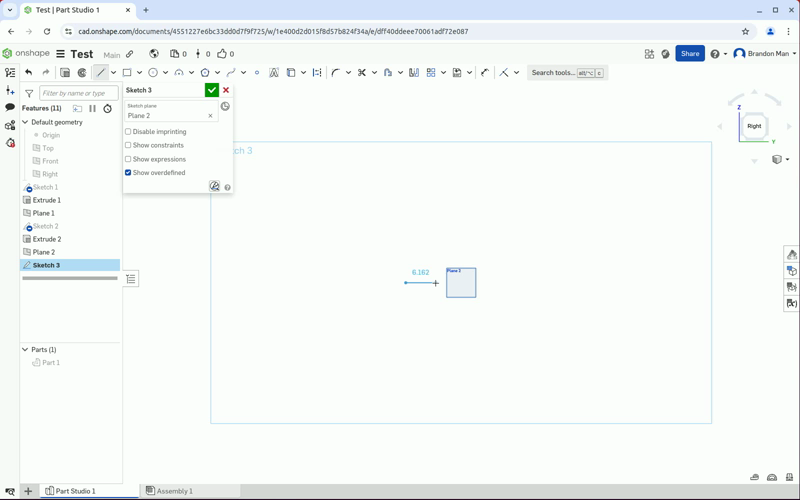
mouse_move(444, 282)
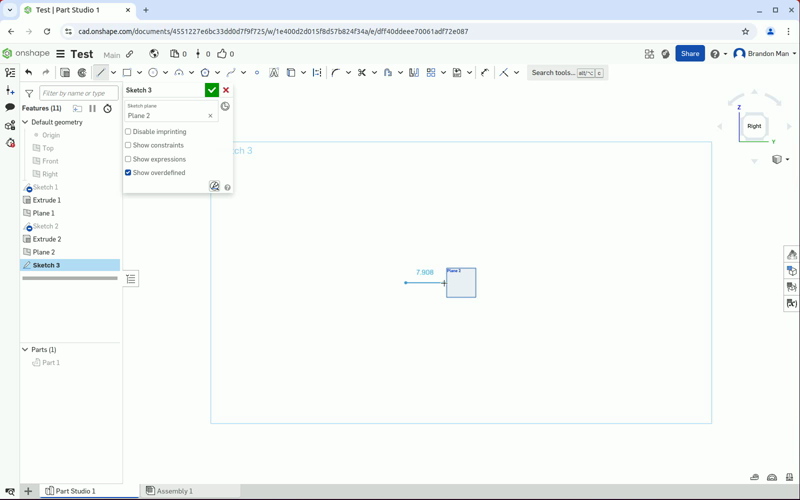
click(444, 282)
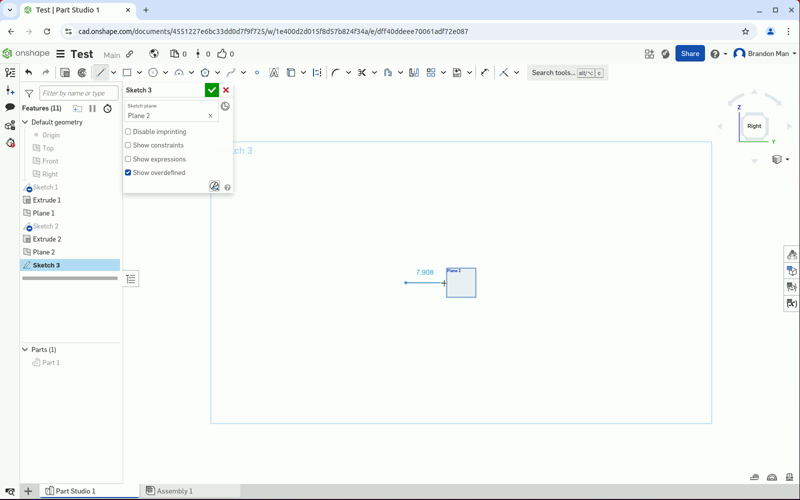
key_up(shift)
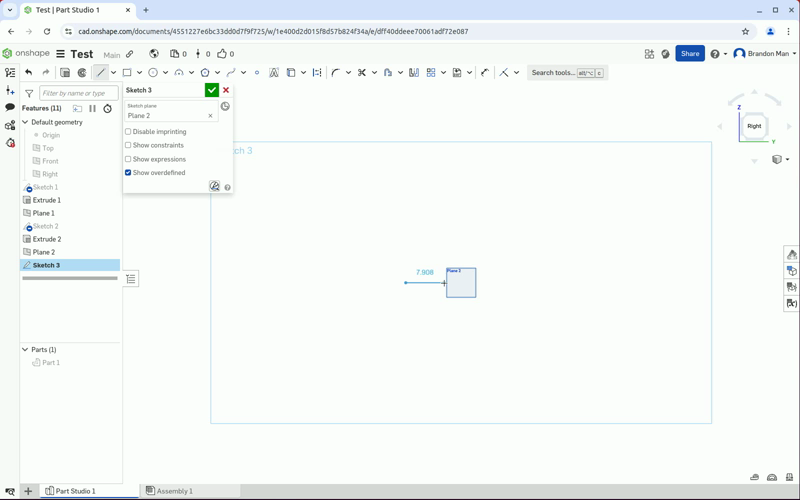
key_down(shift)
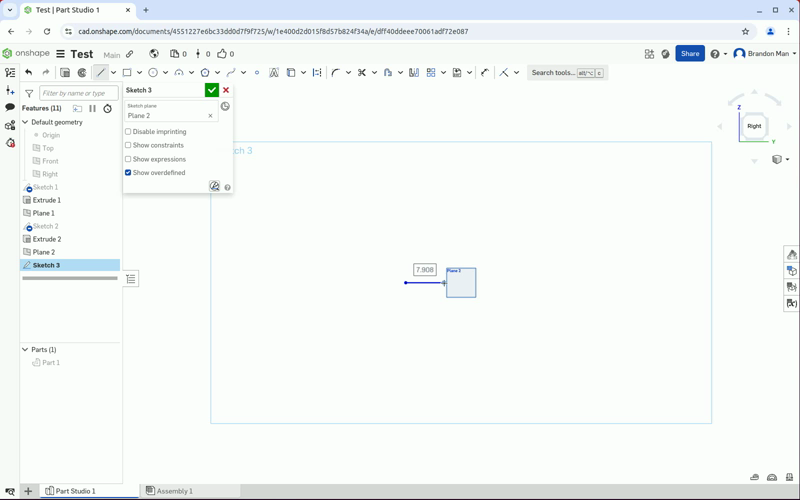
mouse_move(474, 282)
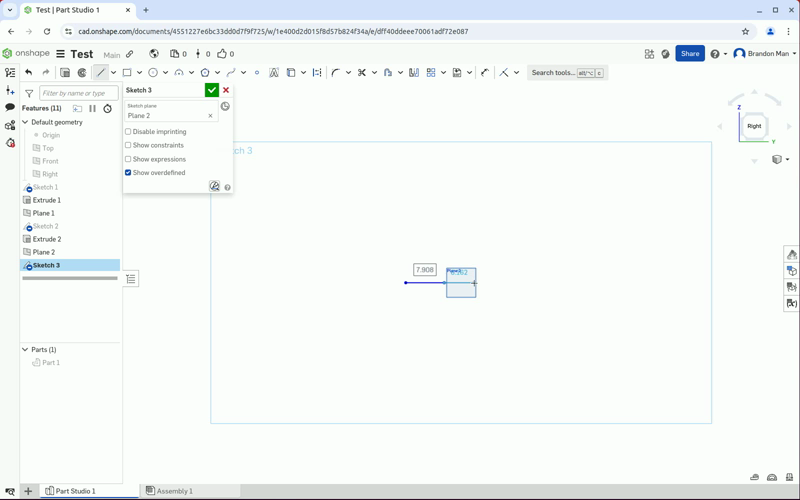
mouse_move(444, 244)
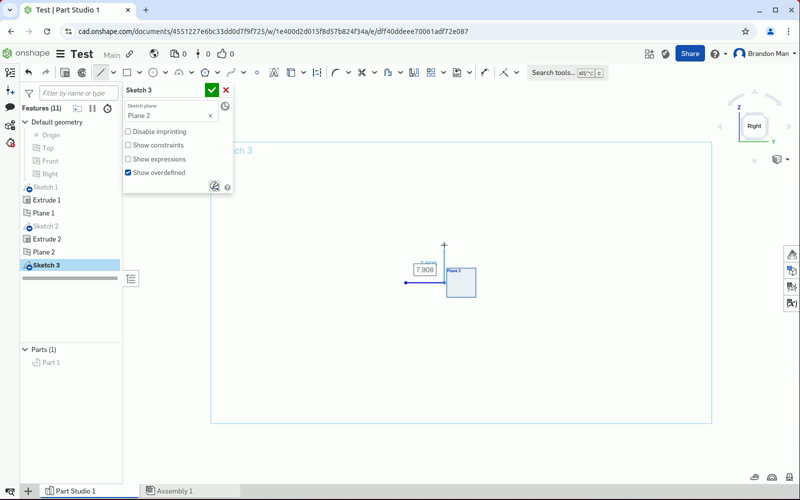
click(444, 244)
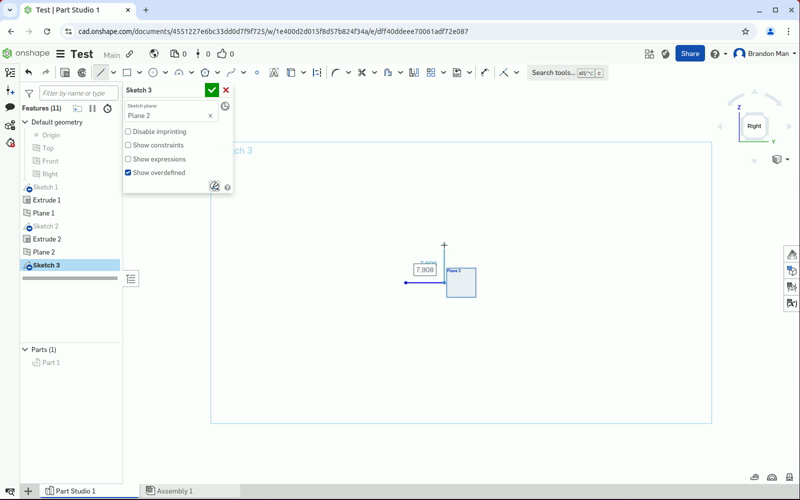
key_up(shift)
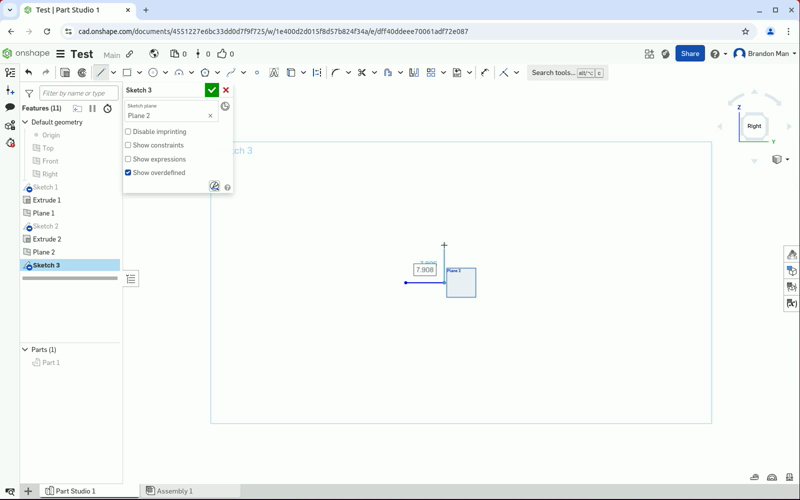
key_down(shift)
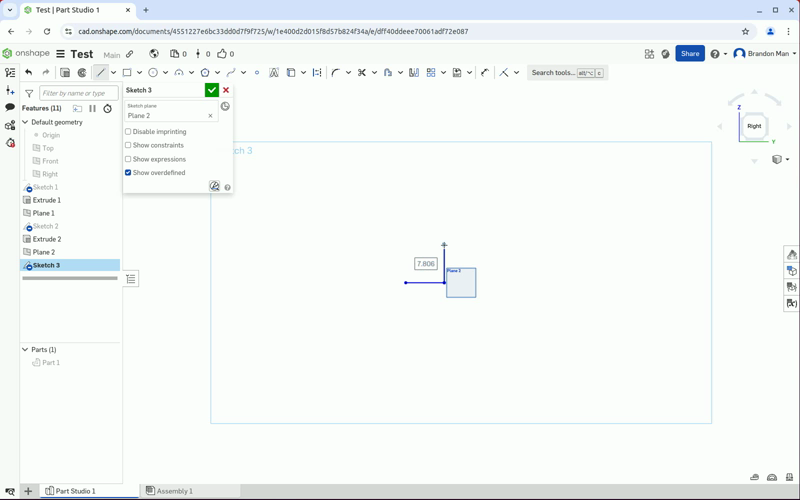
mouse_move(474, 244)
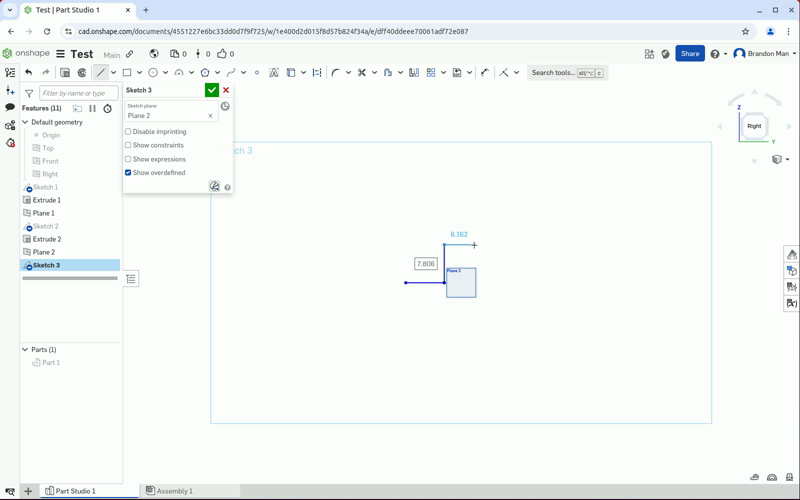
mouse_move(405, 244)
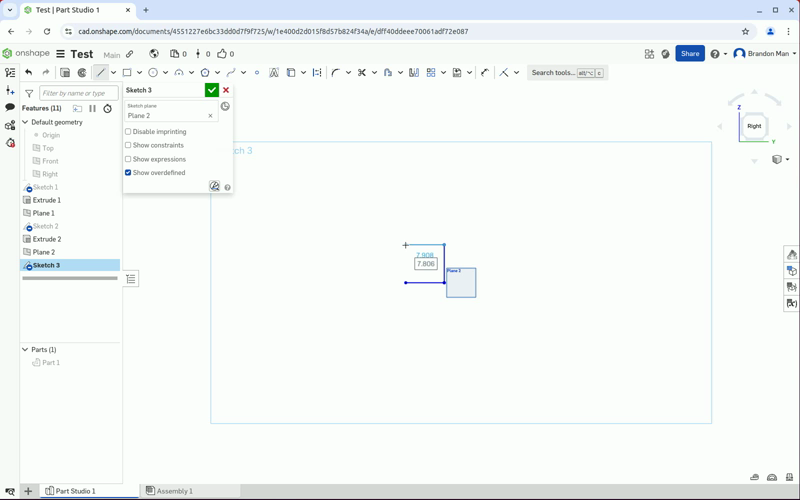
click(405, 244)
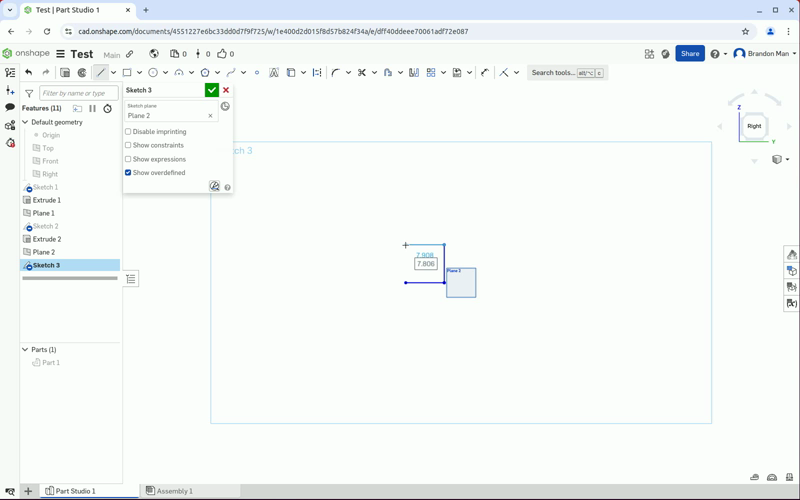
key_up(shift)
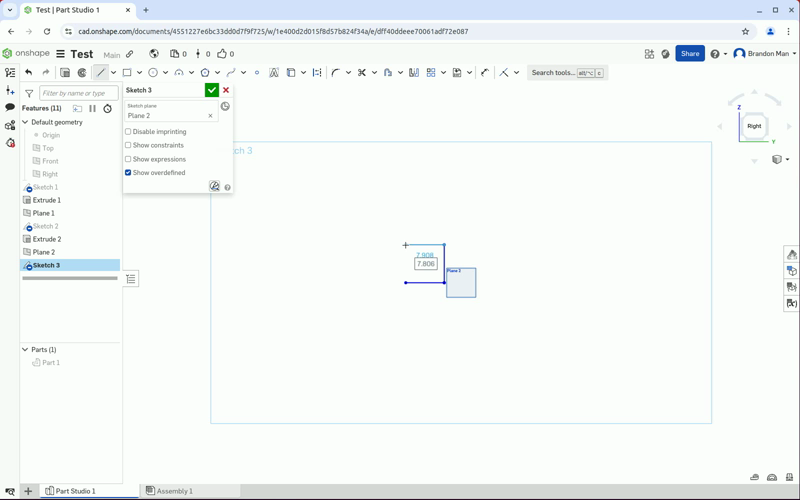
mouse_move(435, 244)
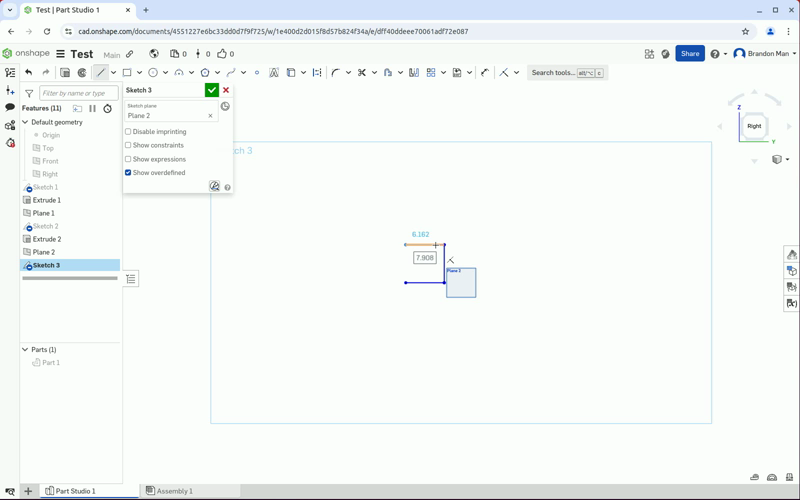
key_down(shift)
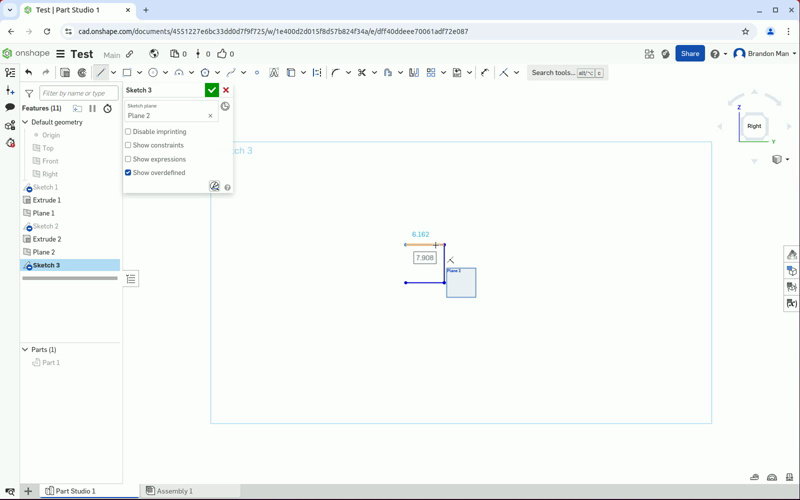
mouse_move(405, 282)
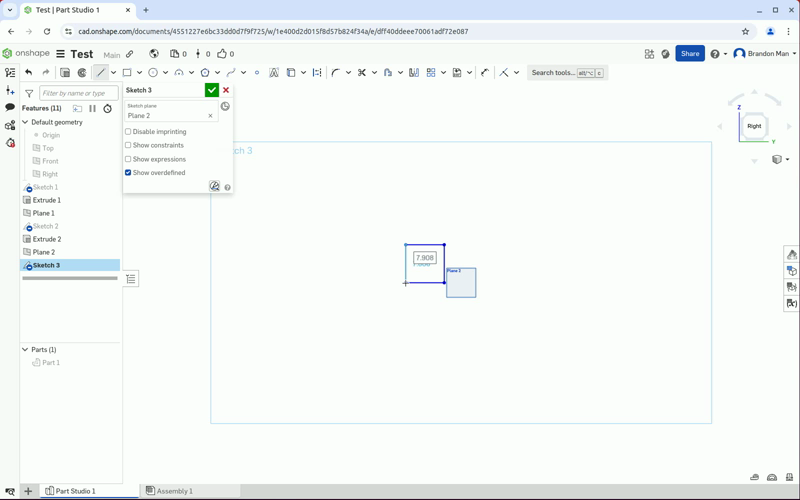
key_up(shift)
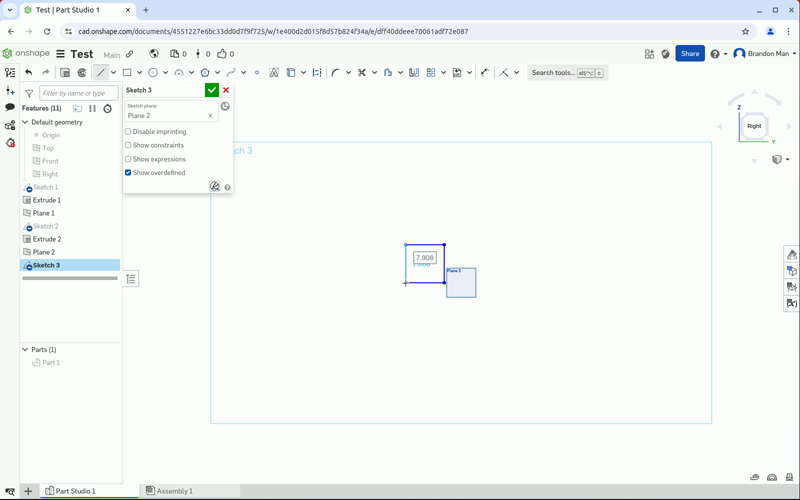
click(405, 282)
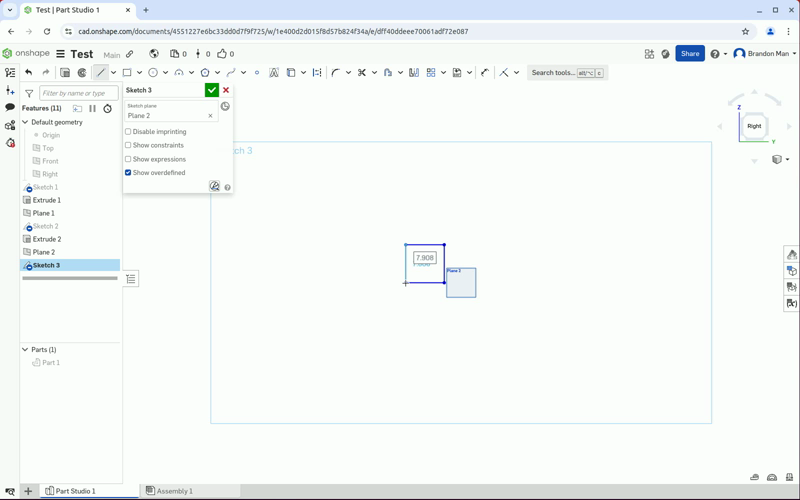
key(esc)
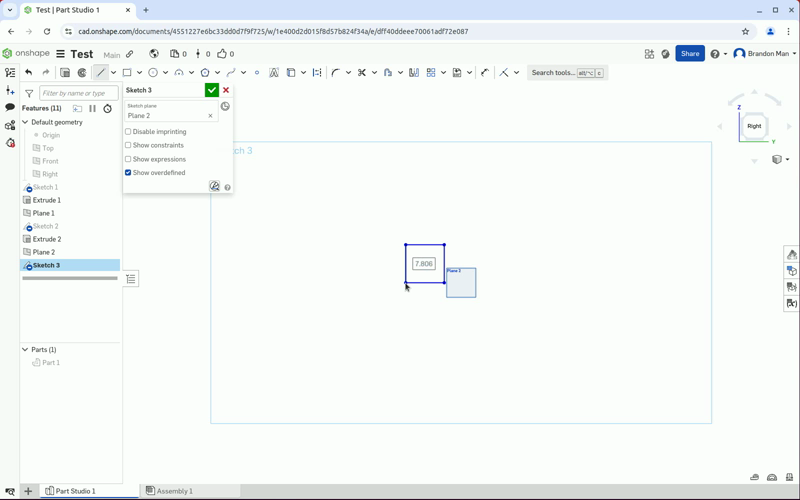
mouse_move(420, 252)
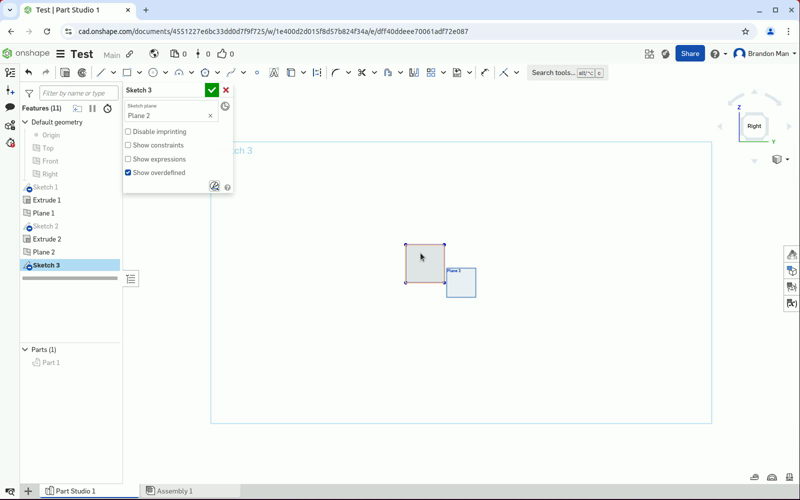
scroll(6)
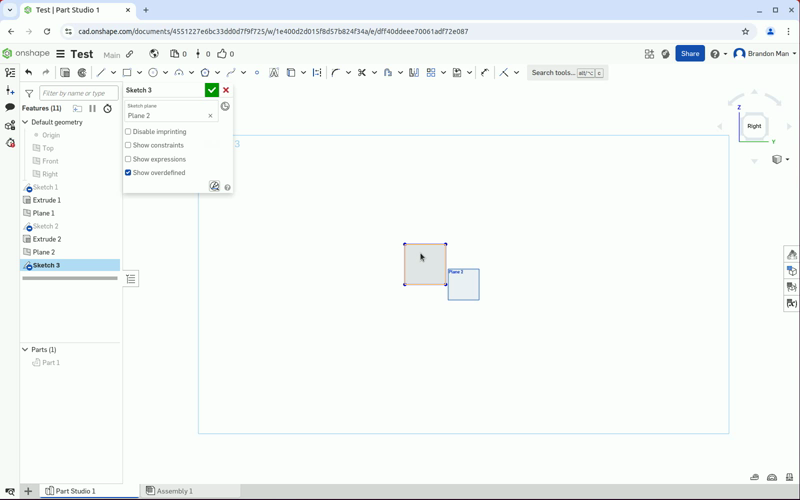
scroll(6)
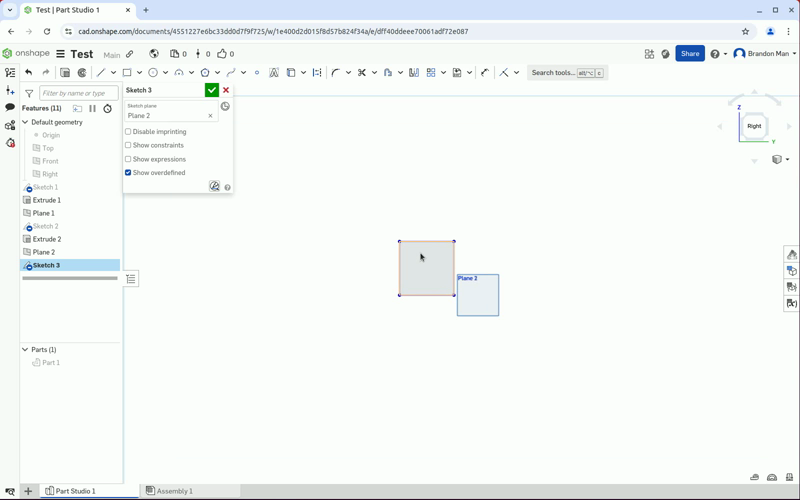
scroll(6)
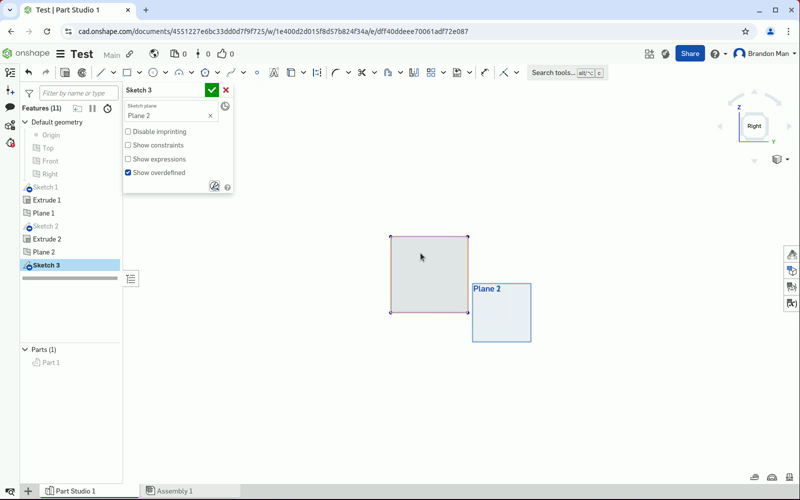
scroll(6)
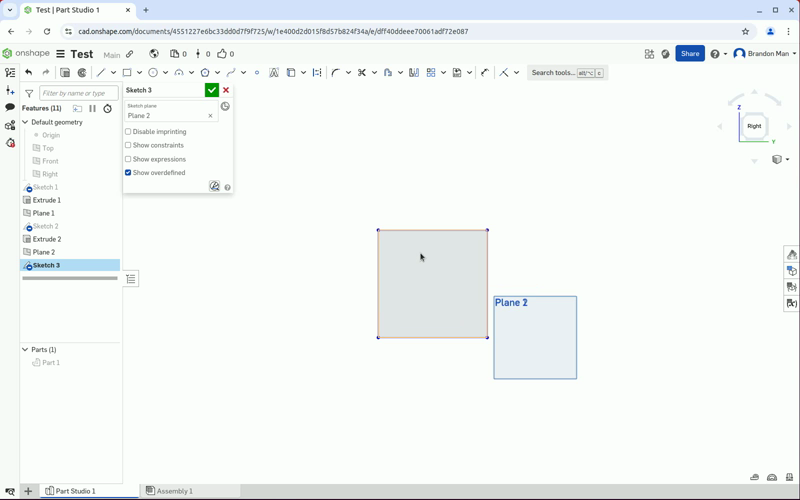
scroll(6)
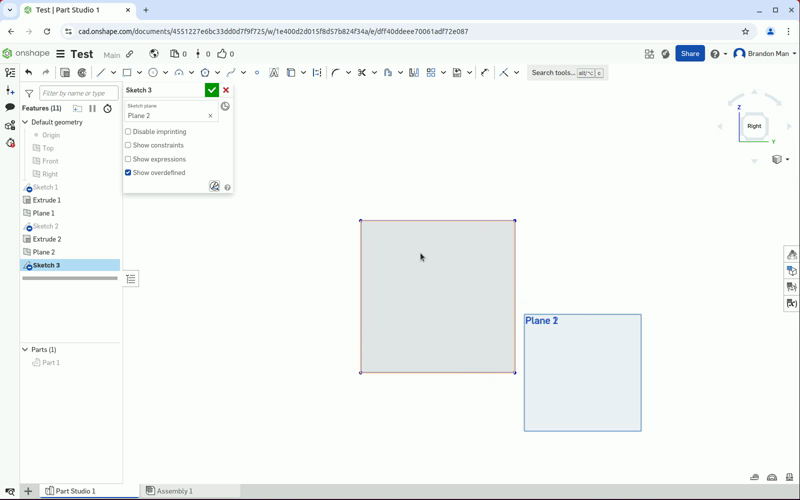
scroll(6)
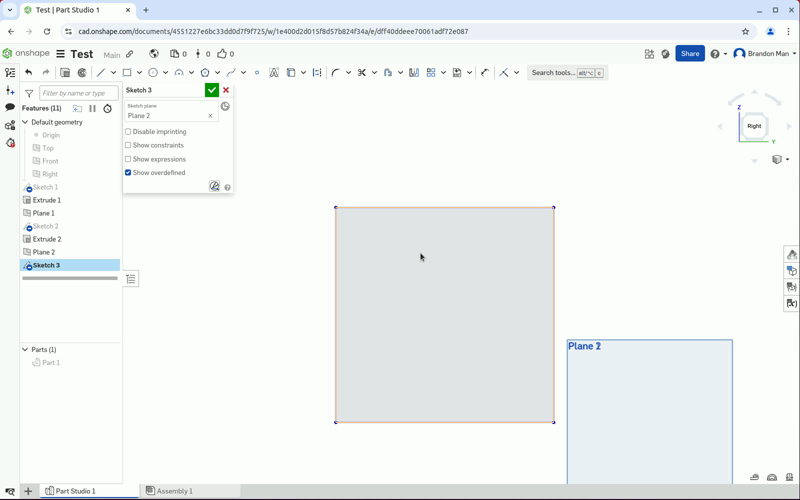
scroll(6)
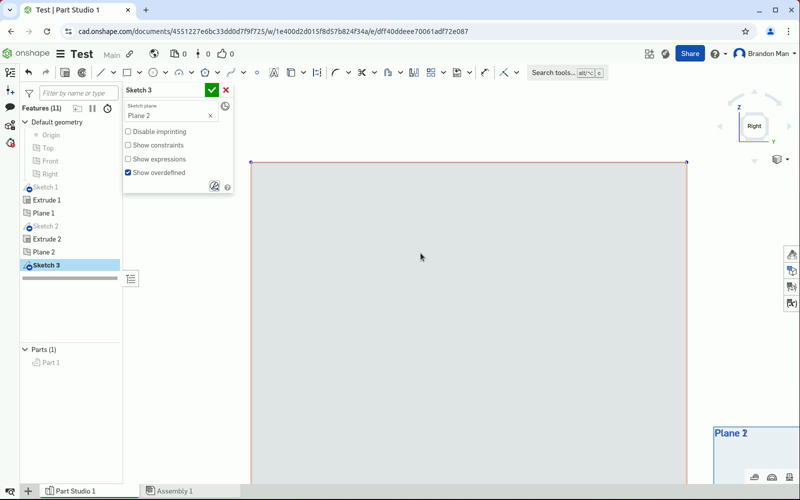
click(420, 252)
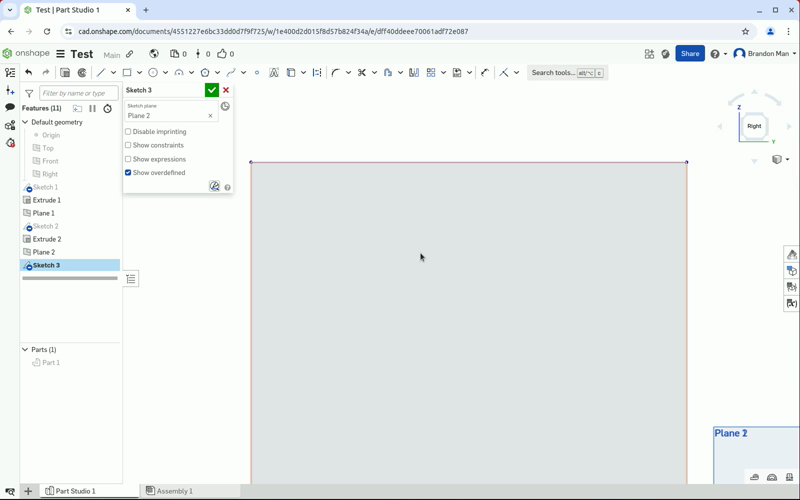
scroll(-6)
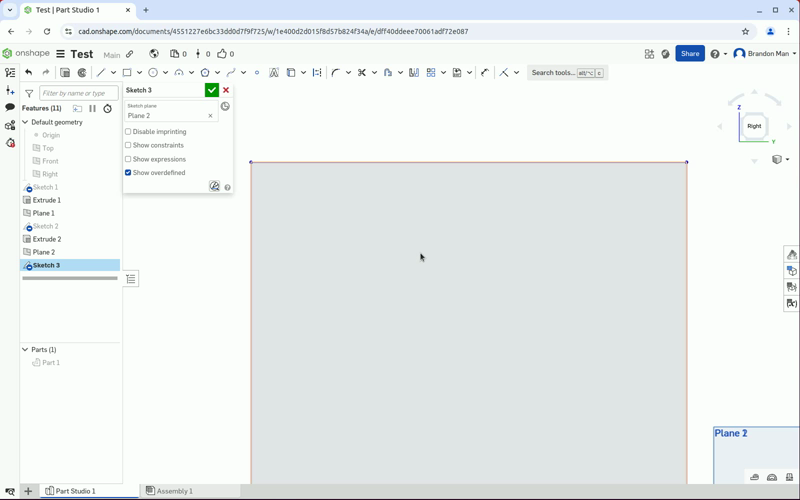
scroll(-6)
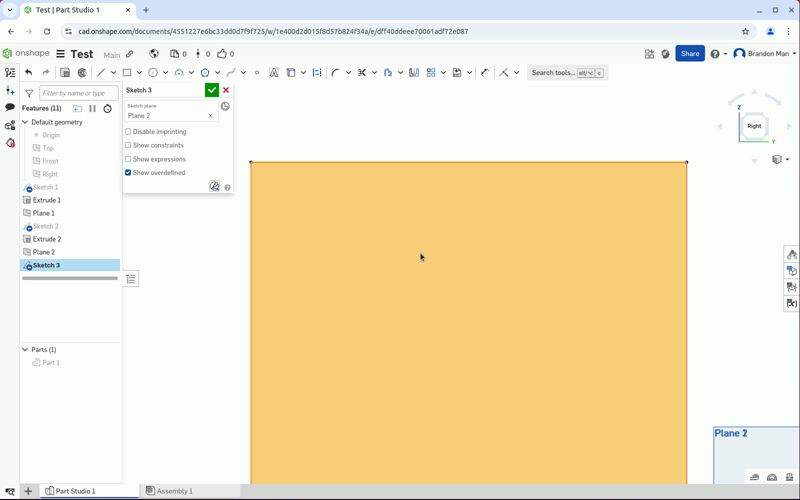
scroll(-6)
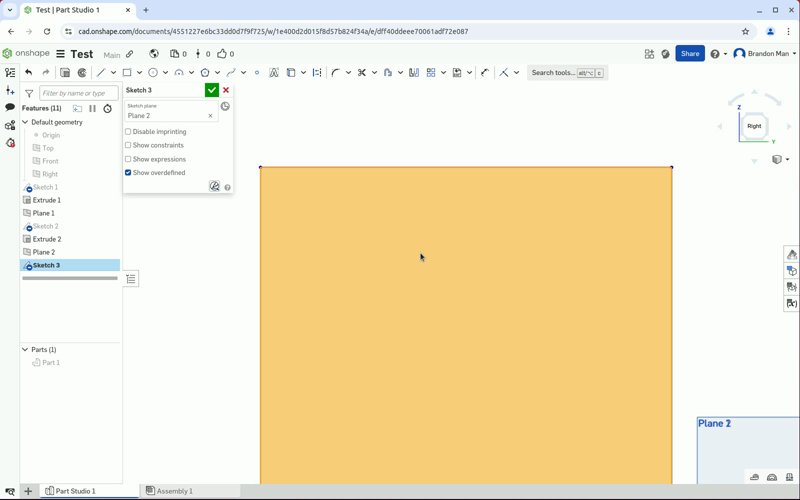
scroll(-6)
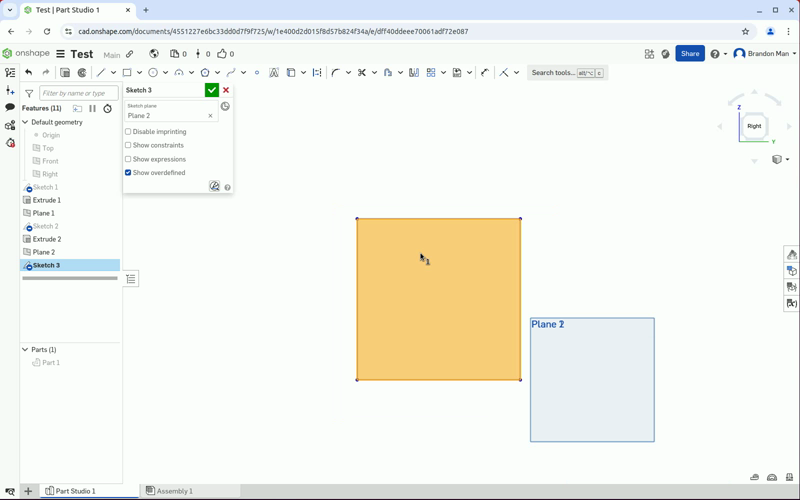
scroll(-6)
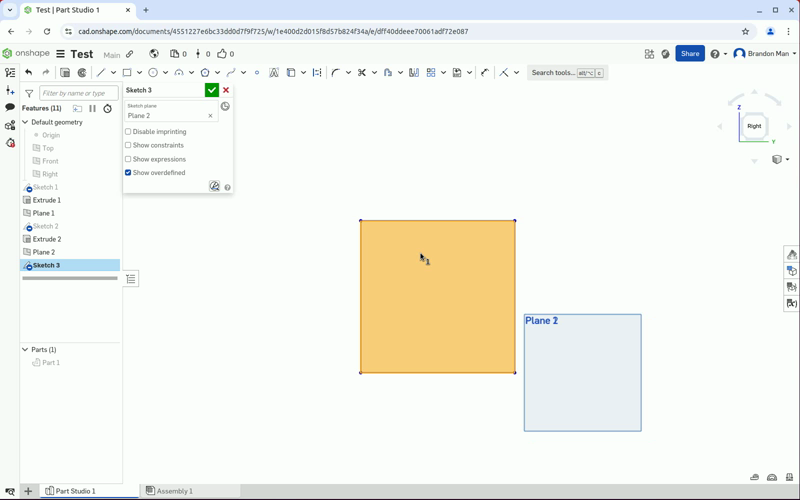
scroll(-6)
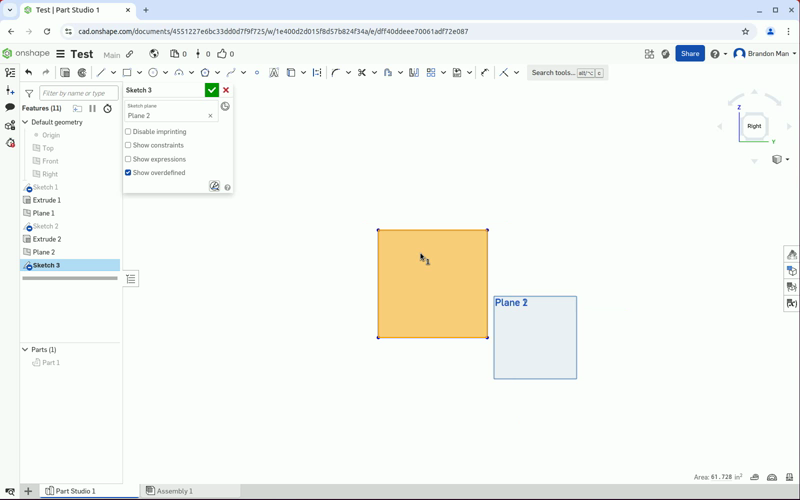
scroll(-6)
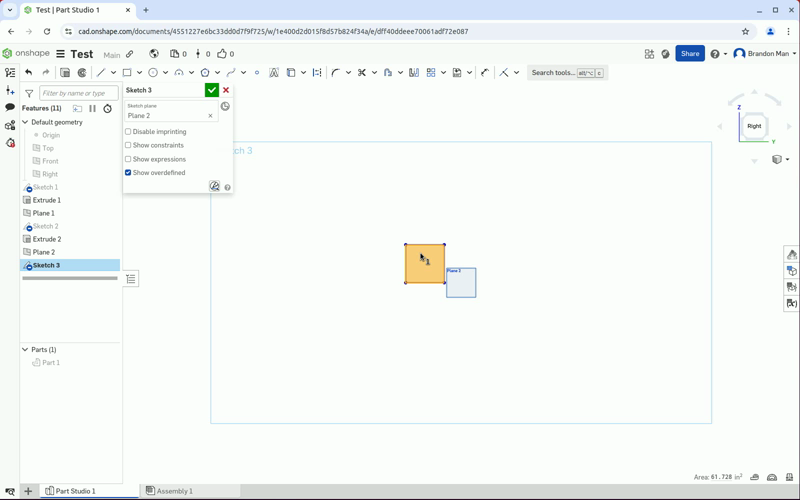
mouse_move(73, 352)
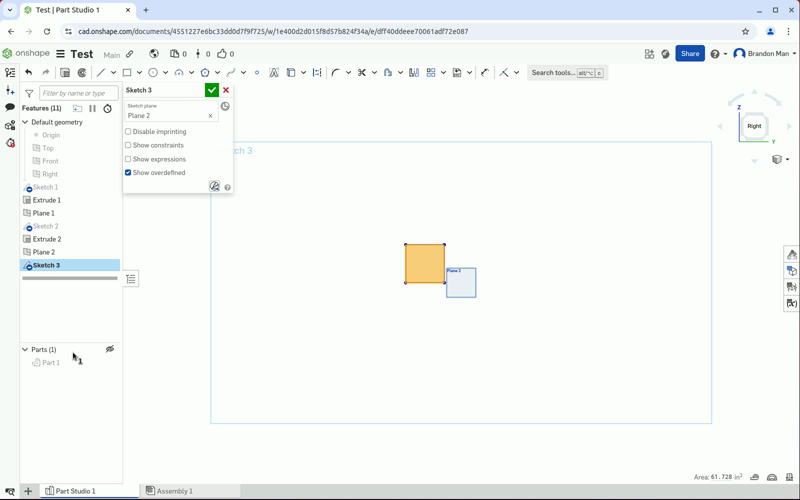
key(shift+y)
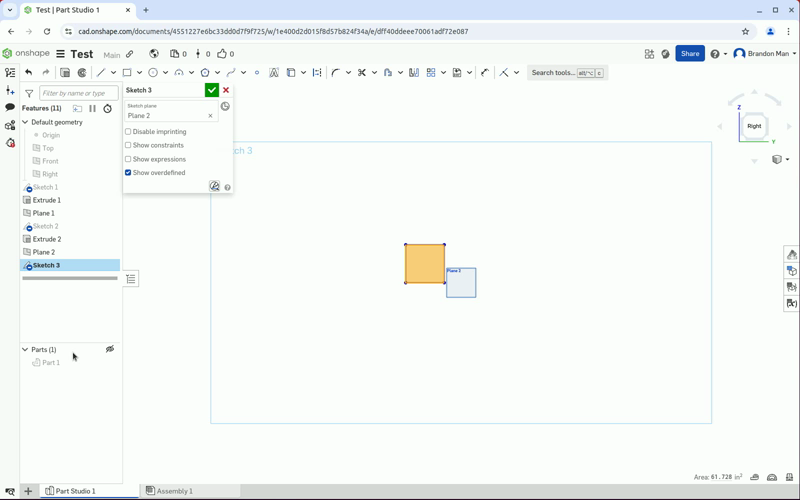
key(shift+e)
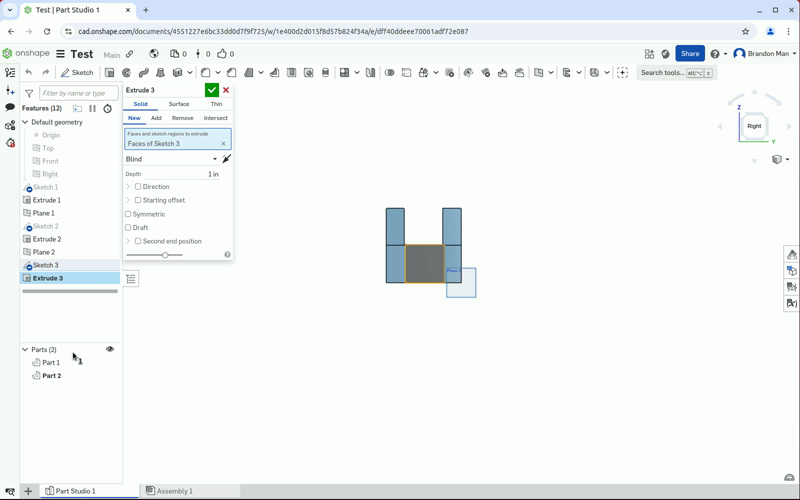
mouse_move(143, 106)
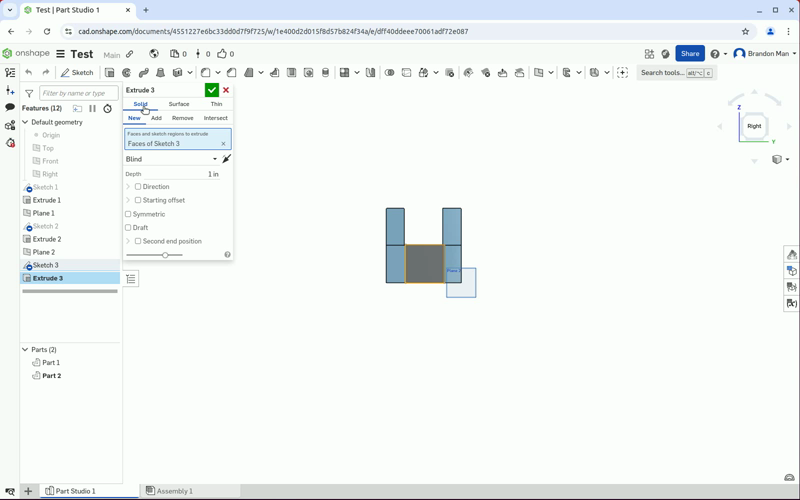
click(143, 106)
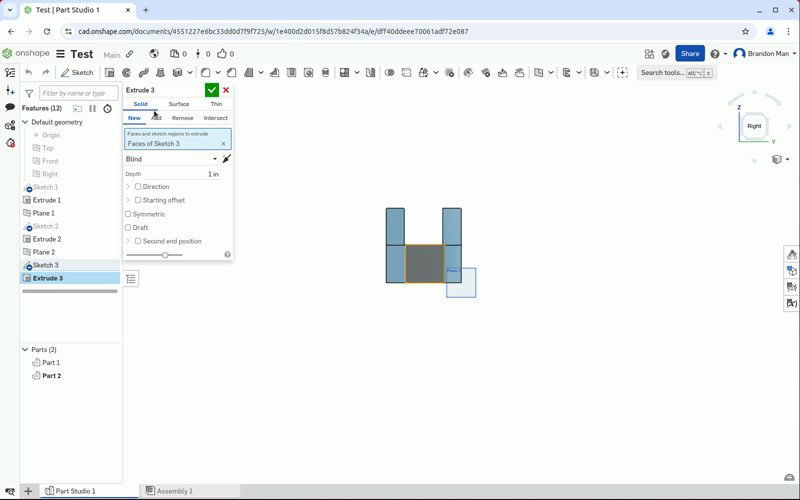
mouse_move(186, 120)
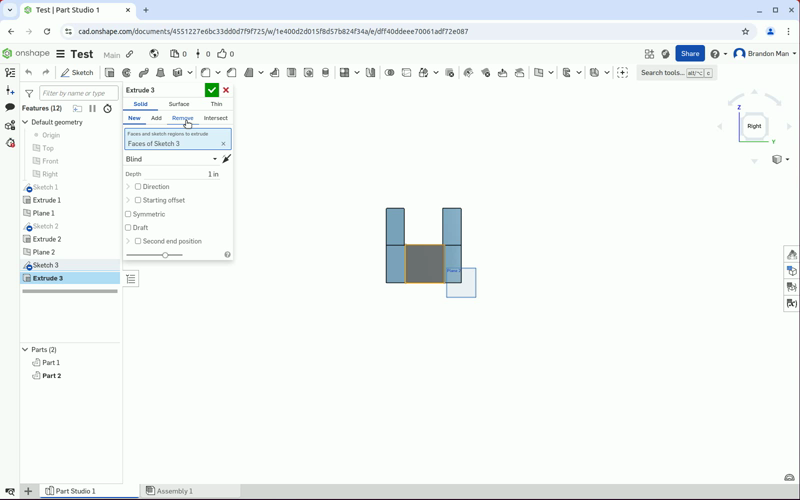
click(186, 120)
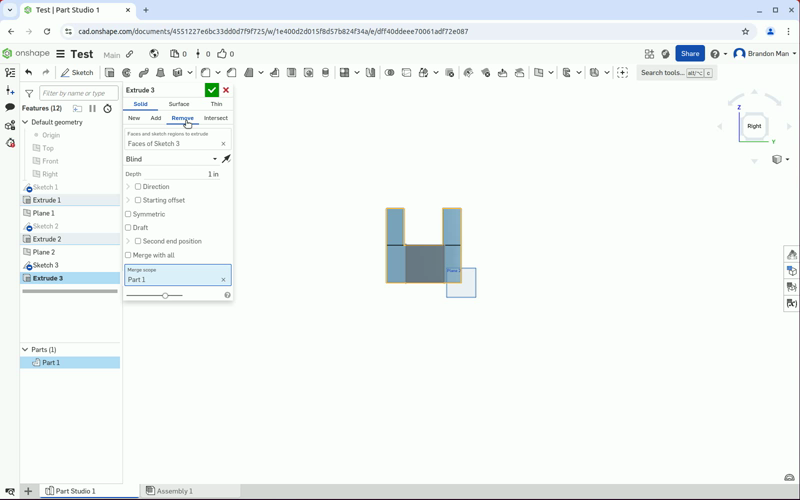
key(tab, 4)
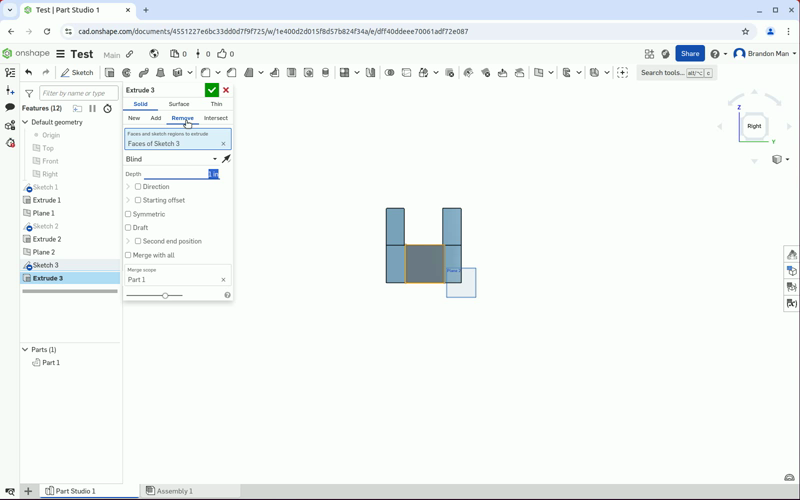
text(7.703)
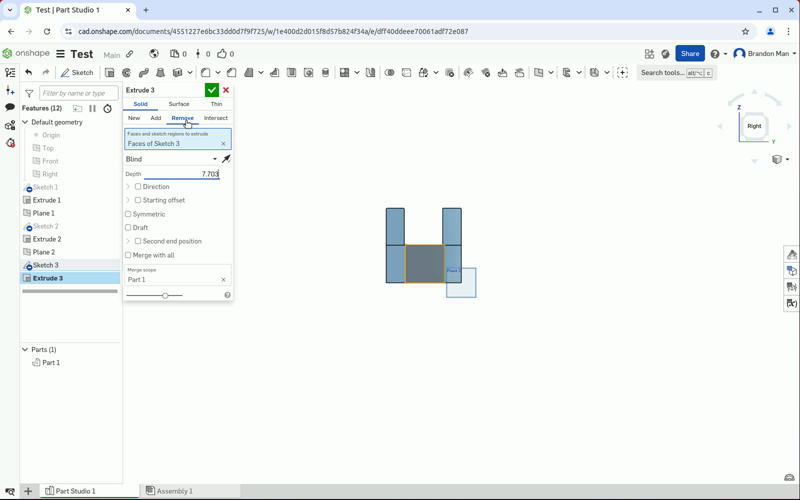
key(tab, 6)
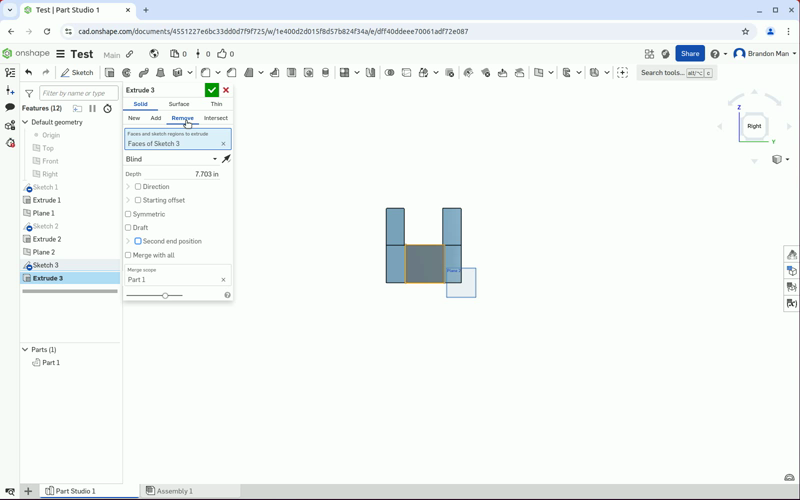
key(space)
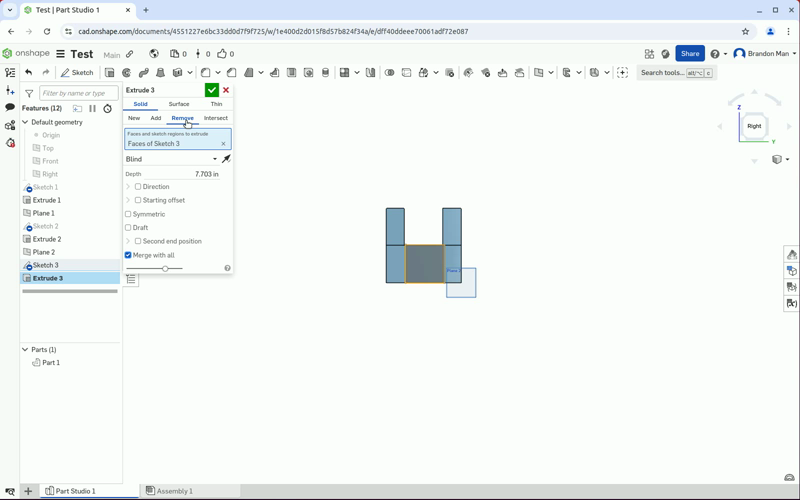
key(enter)
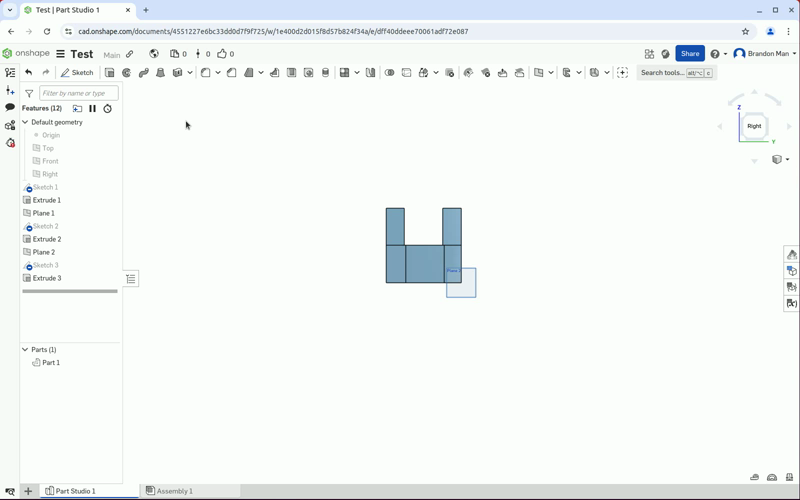
key(shift+h)
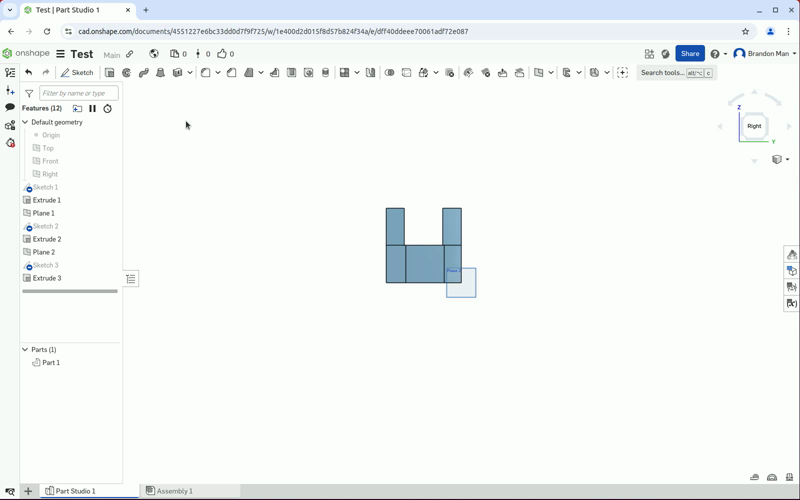
key(shift+h)
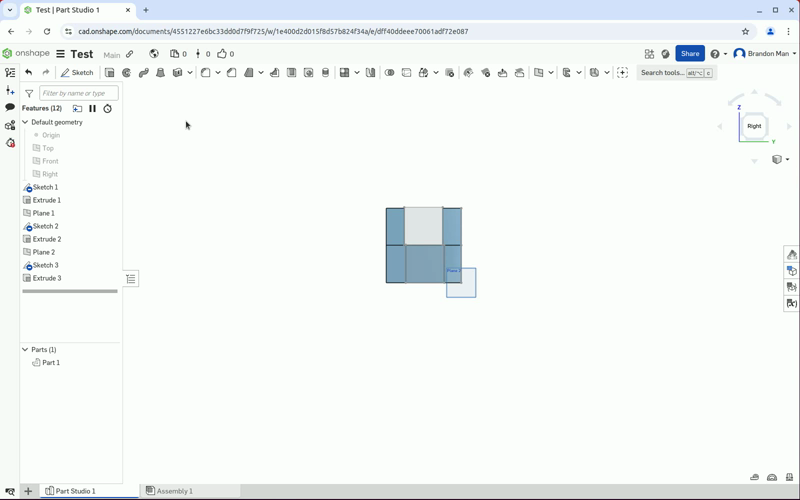
key(shift+7)
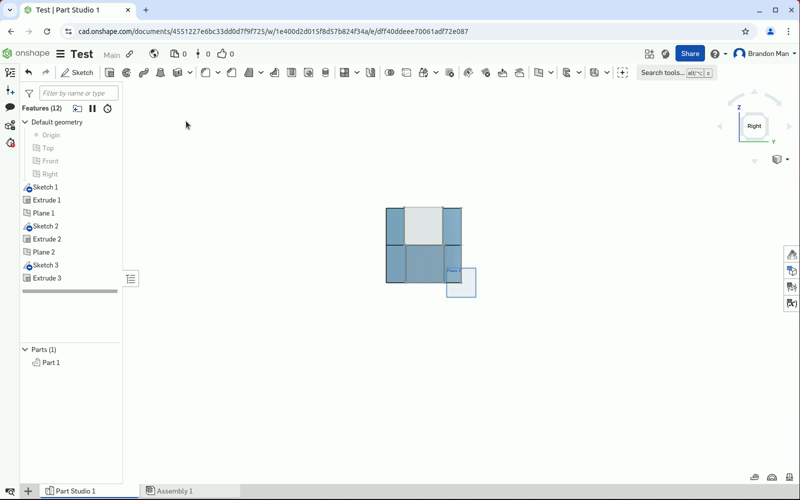
key(right, 2)
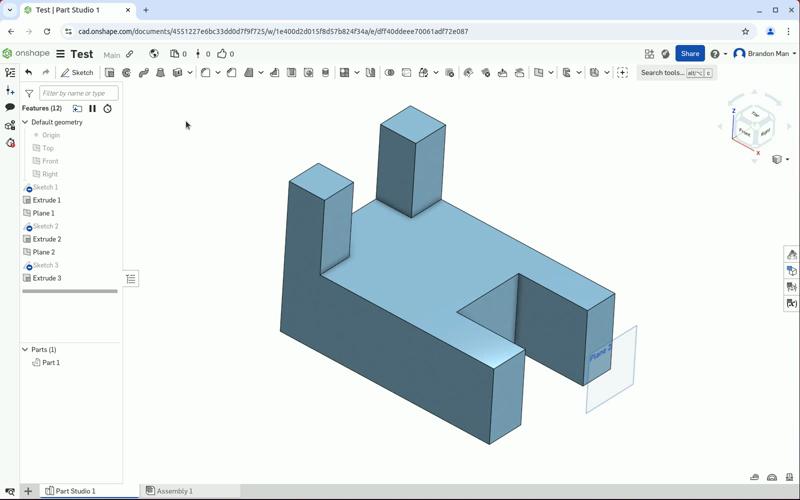
key(down, 2)
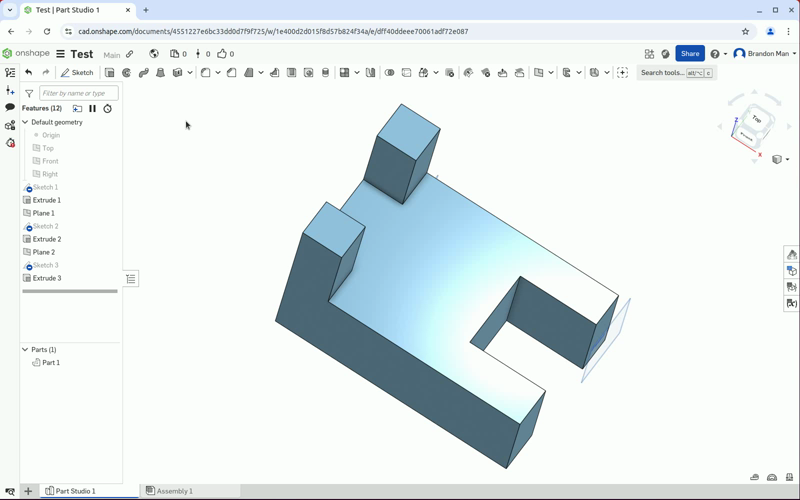
key(up, 2)
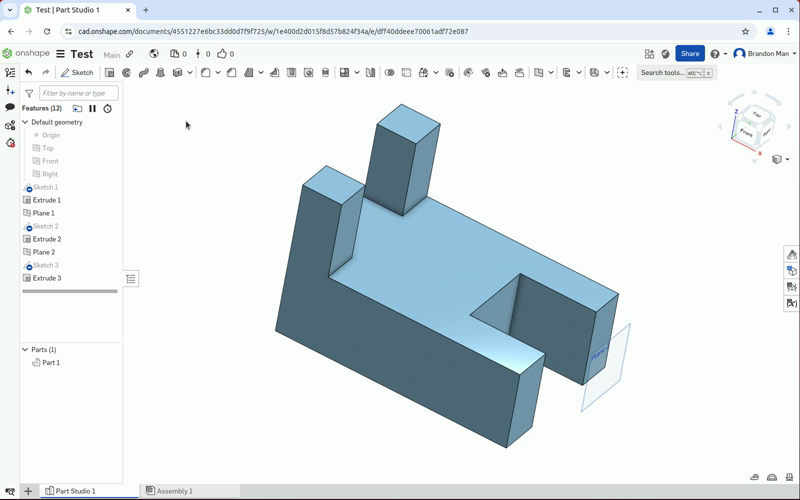
key(left, 2)
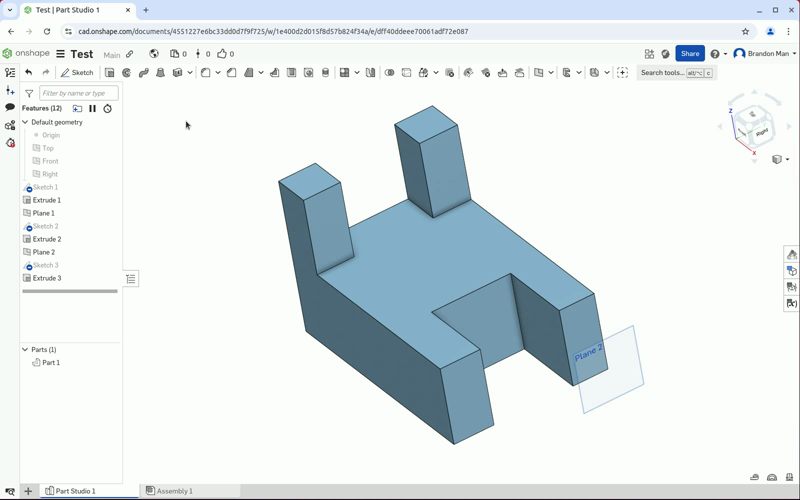
mouse_move(73, 189)
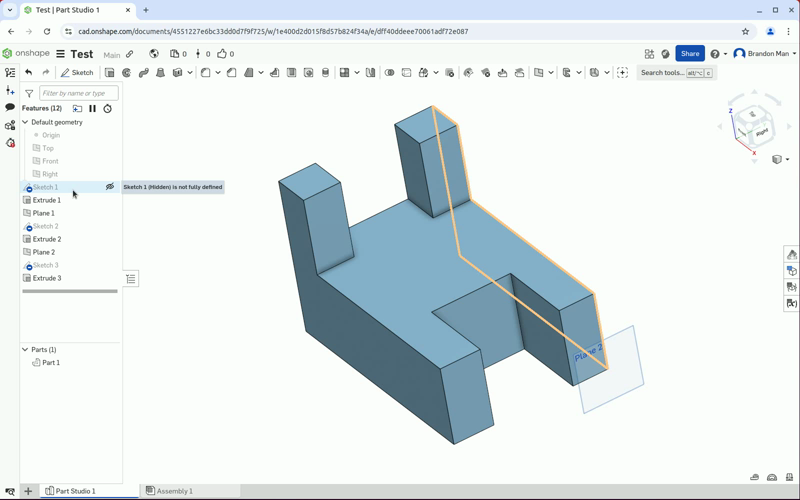
click(73, 189)